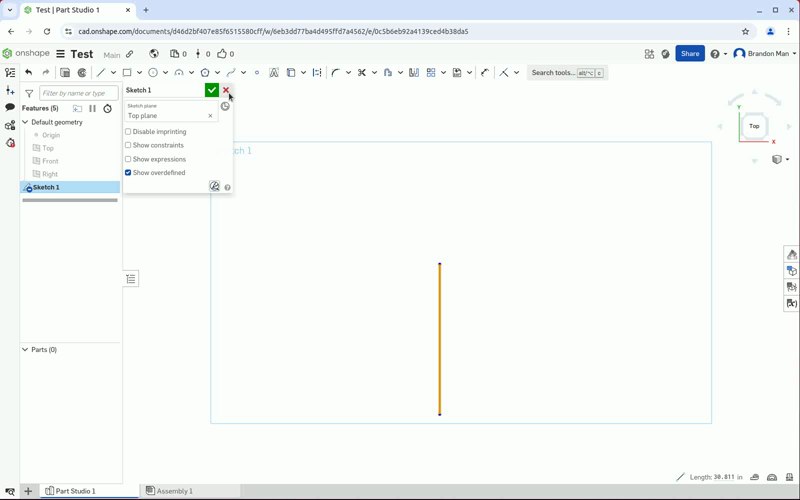
key(shift+h)
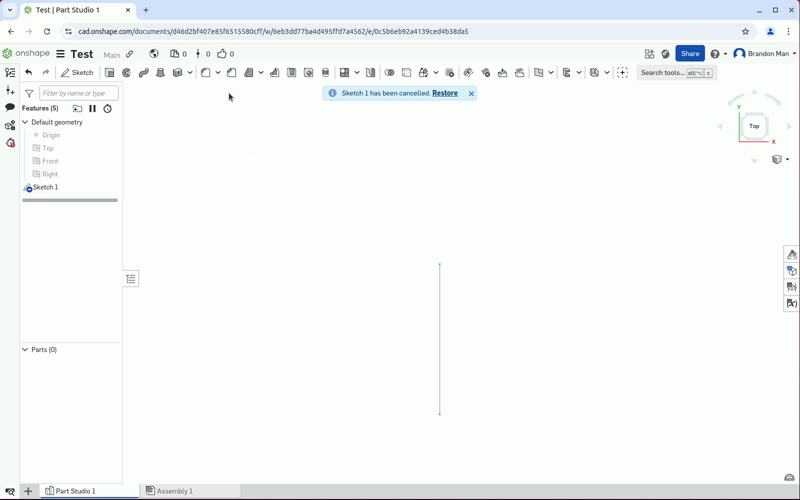
mouse_move(73, 352)
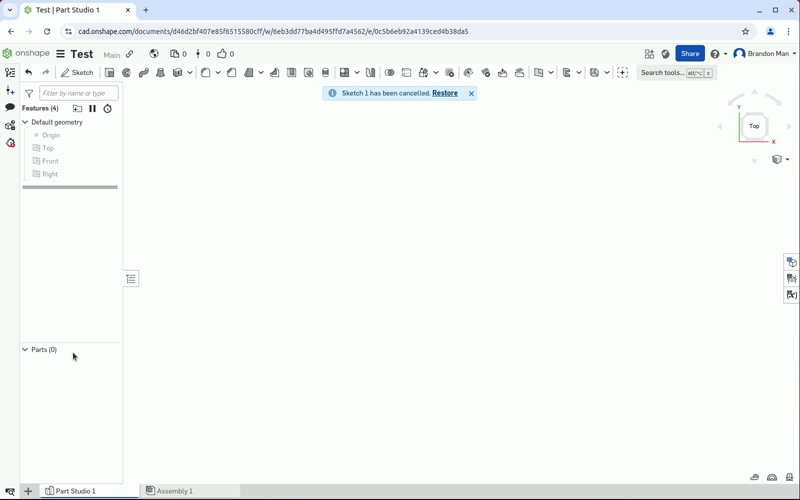
key(y)
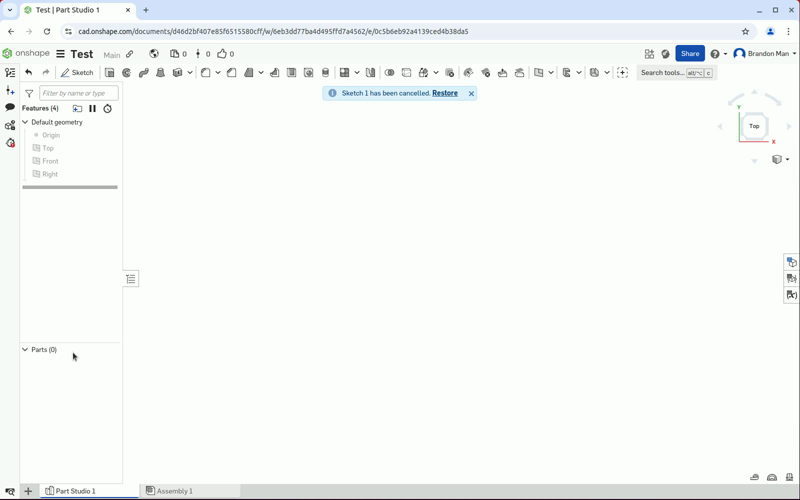
key(shift+p)
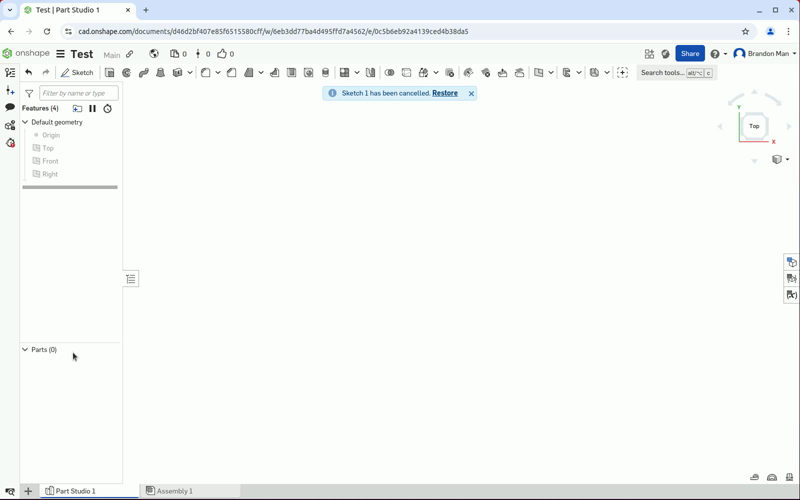
key(space)
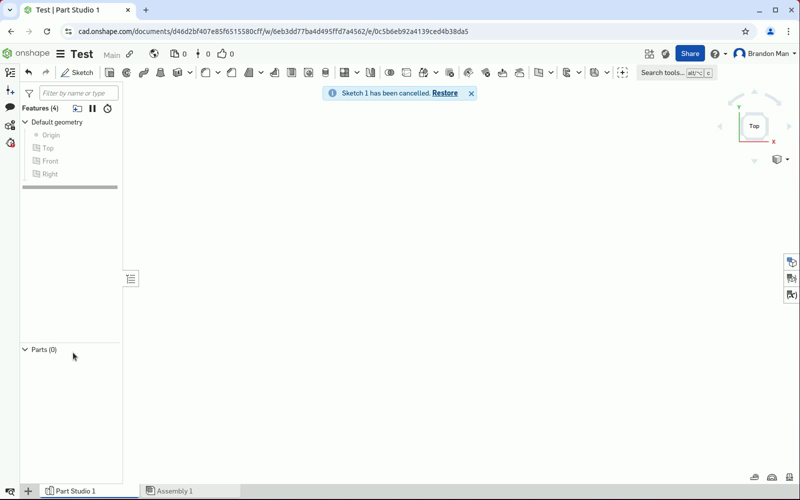
key_down(shift)
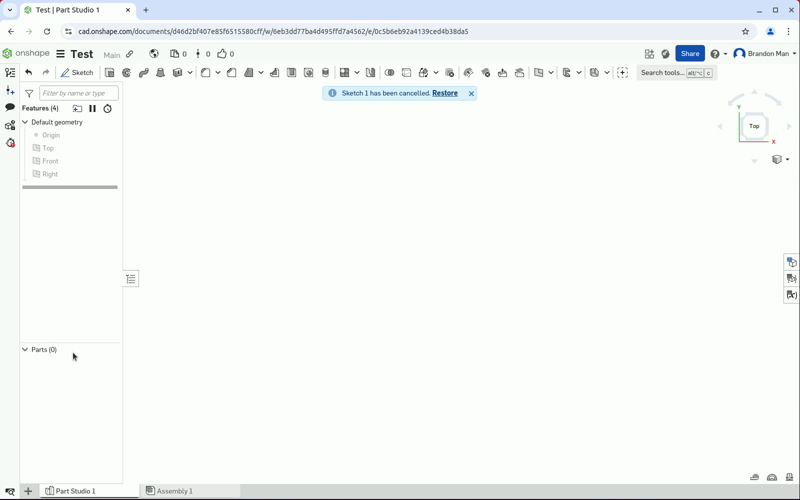
key(up)
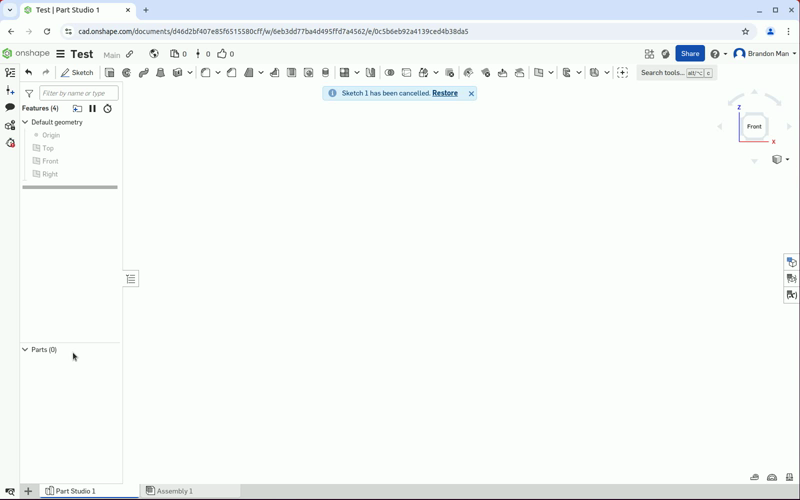
key_up(shift)
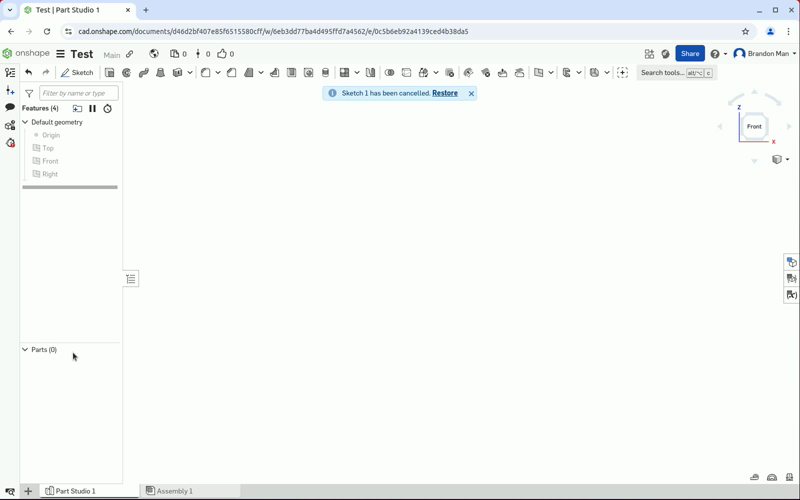
mouse_move(73, 352)
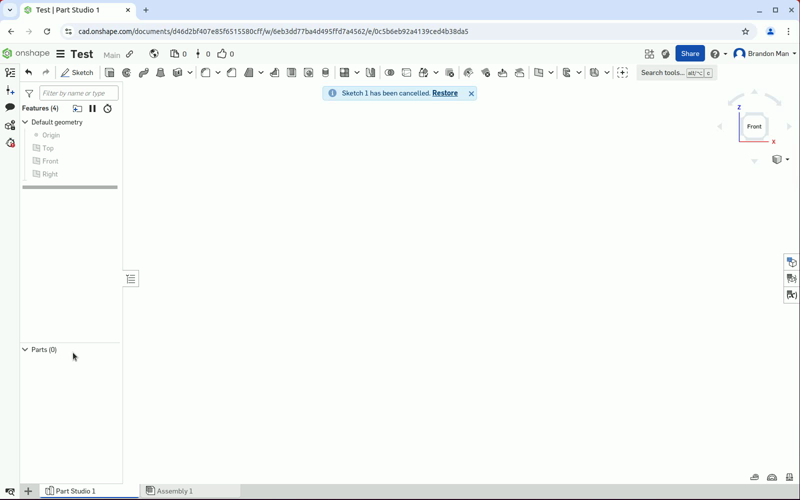
key(shift+y)
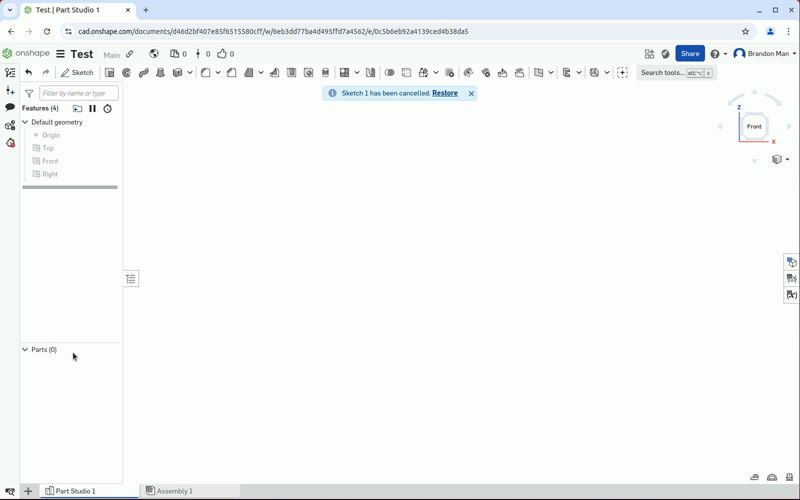
key(shift+s)
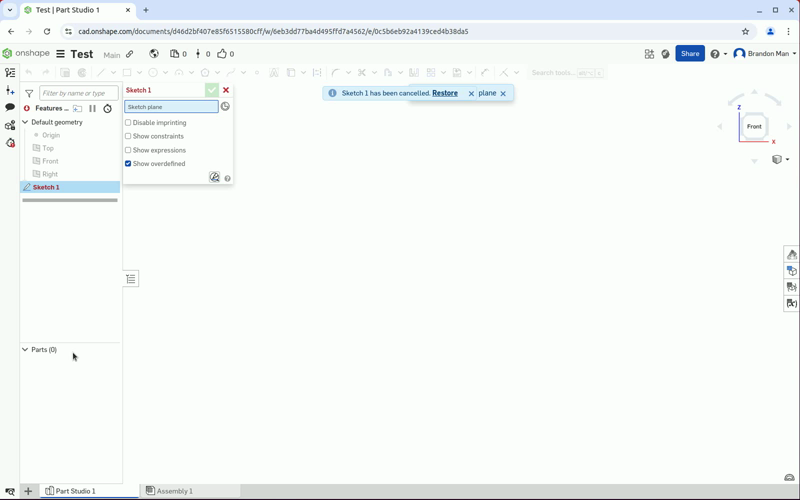
mouse_move(73, 163)
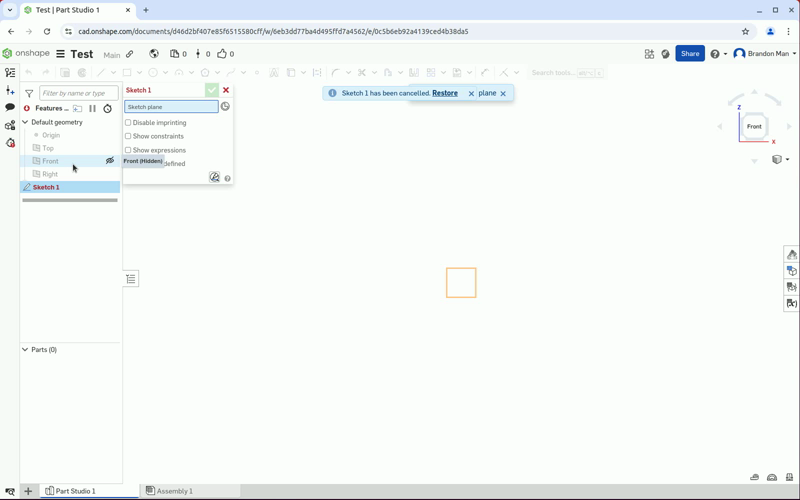
click(73, 163)
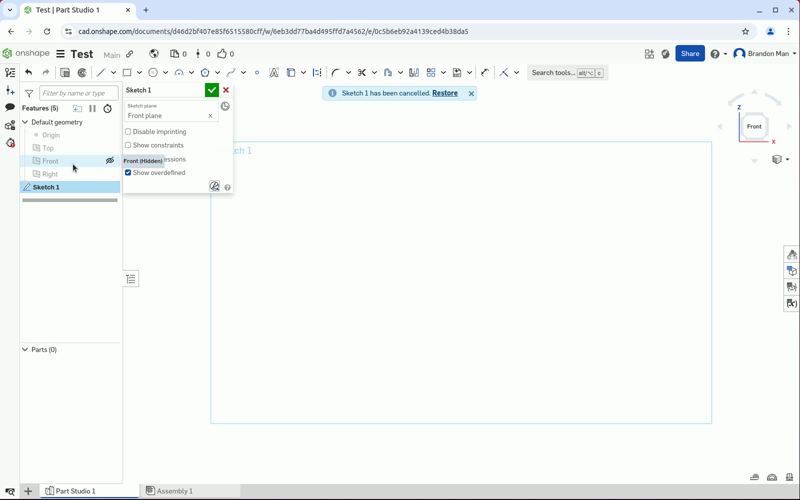
mouse_move(73, 352)
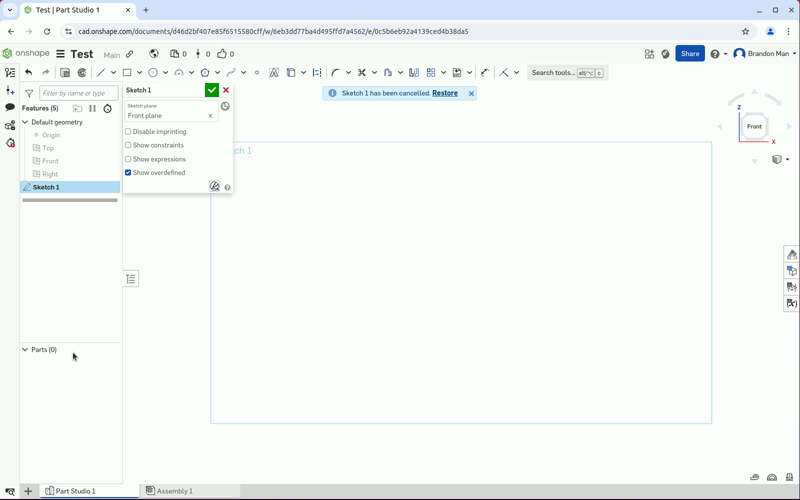
key(y)
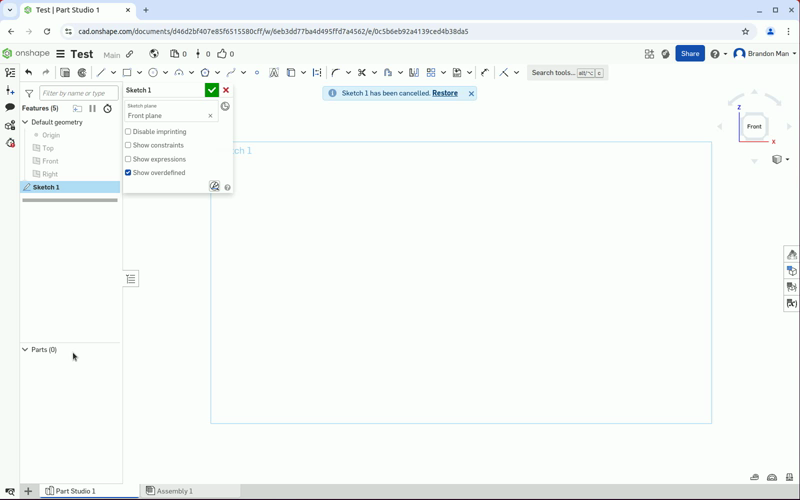
key(a)
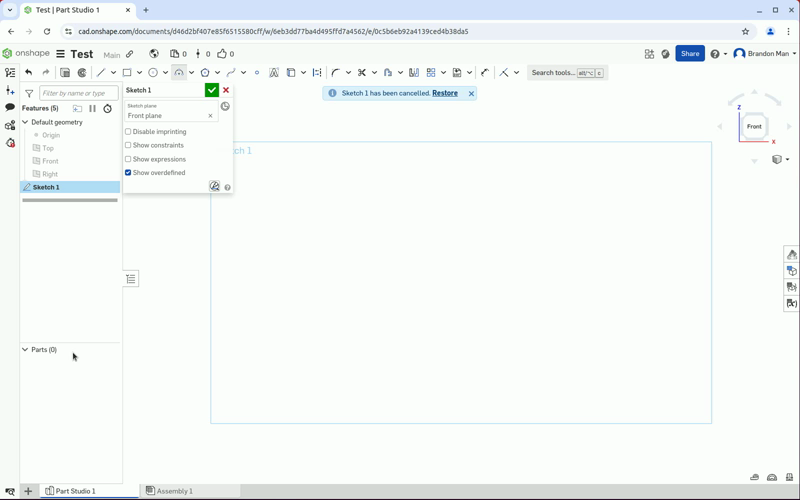
key_down(shift)
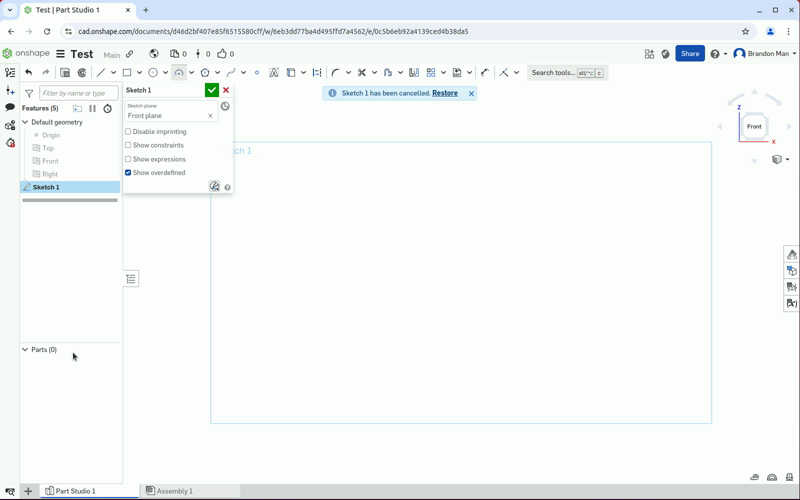
mouse_move(516, 311)
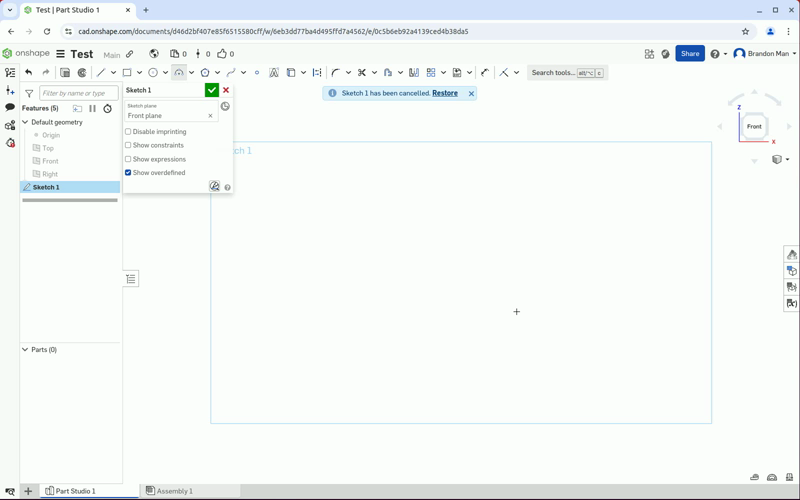
click(516, 311)
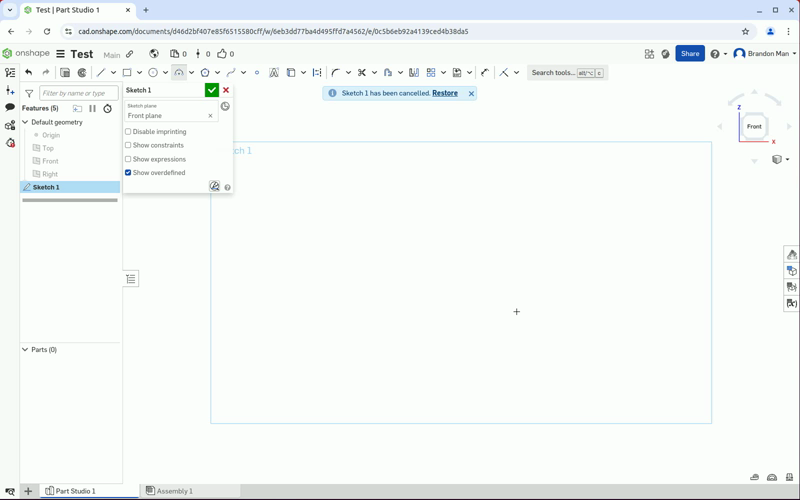
key_up(shift)
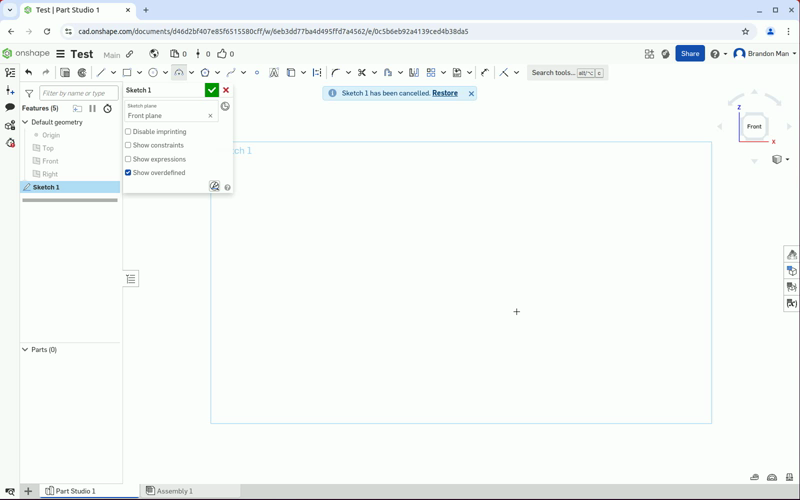
key_down(shift)
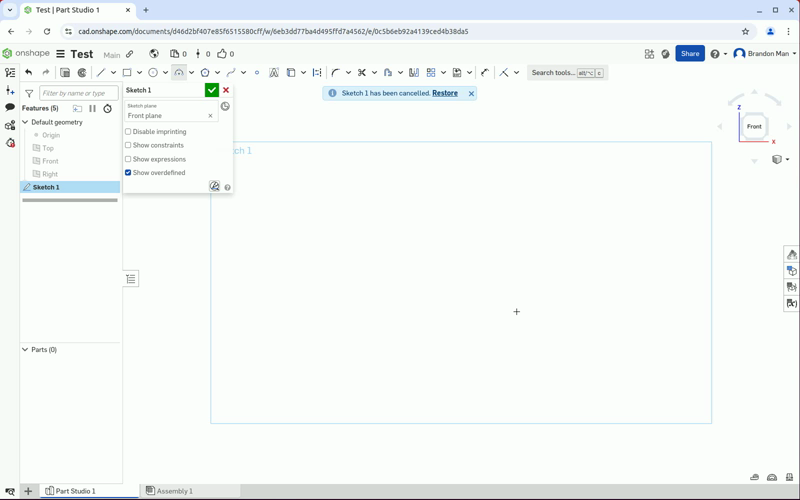
mouse_move(516, 254)
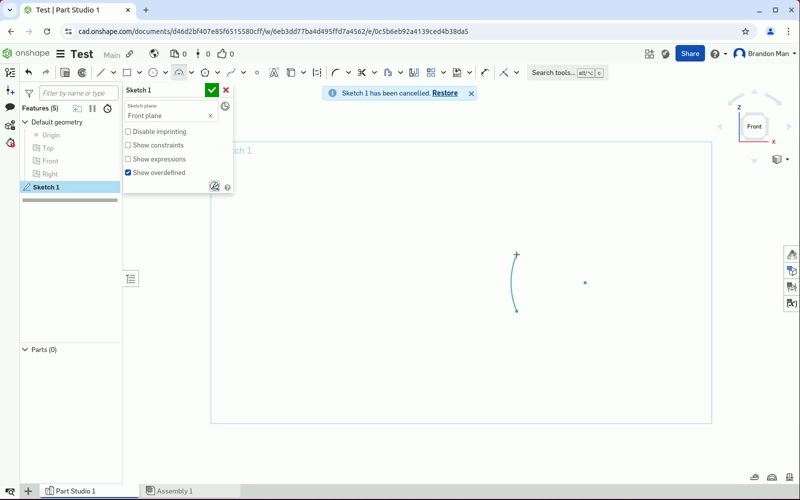
click(516, 254)
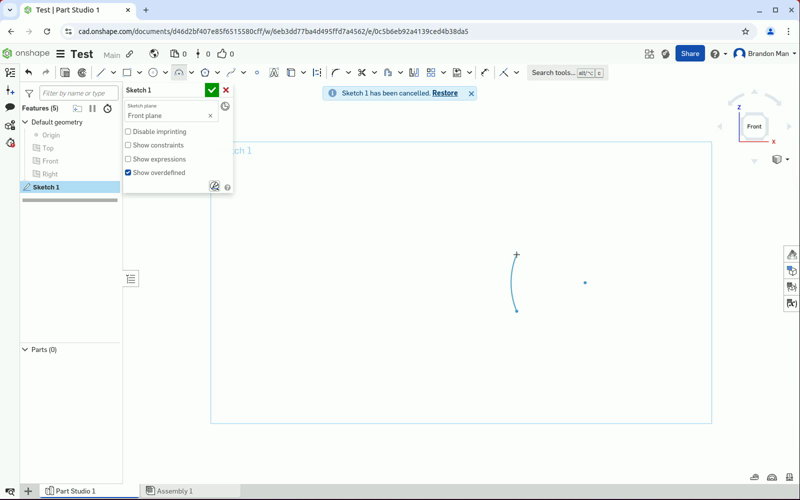
mouse_move(545, 282)
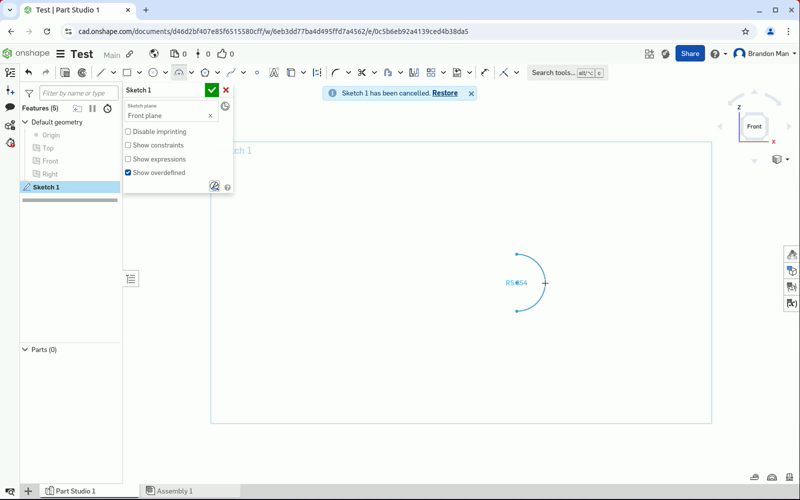
click(545, 282)
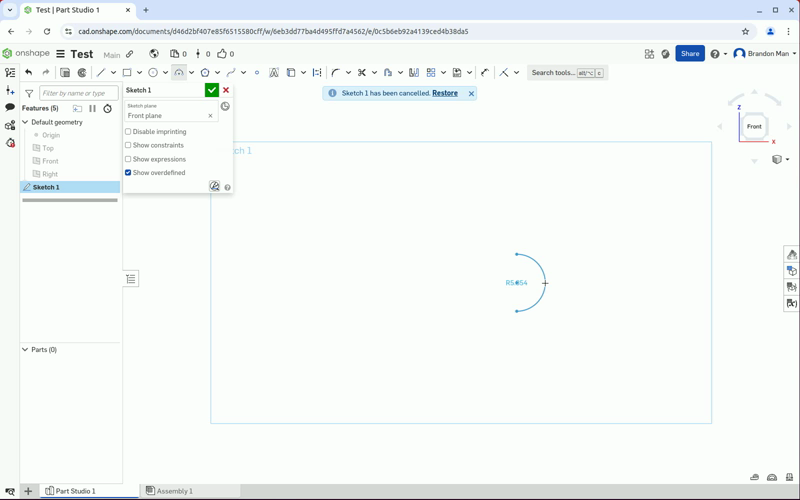
key_up(shift)
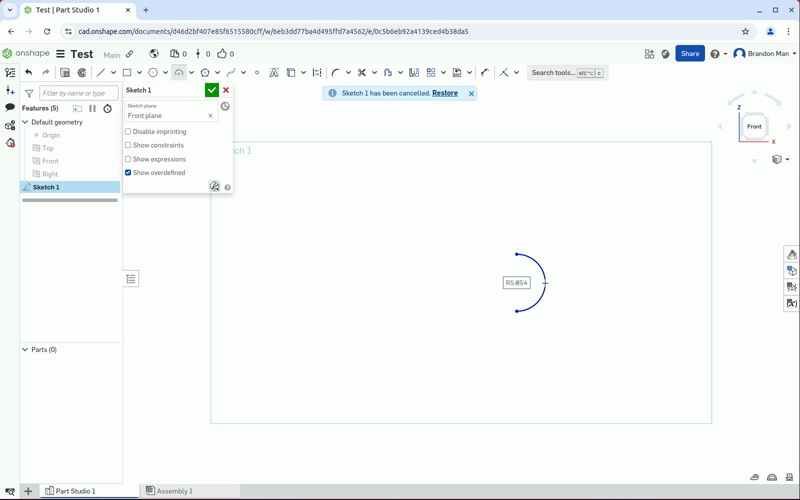
key(esc)
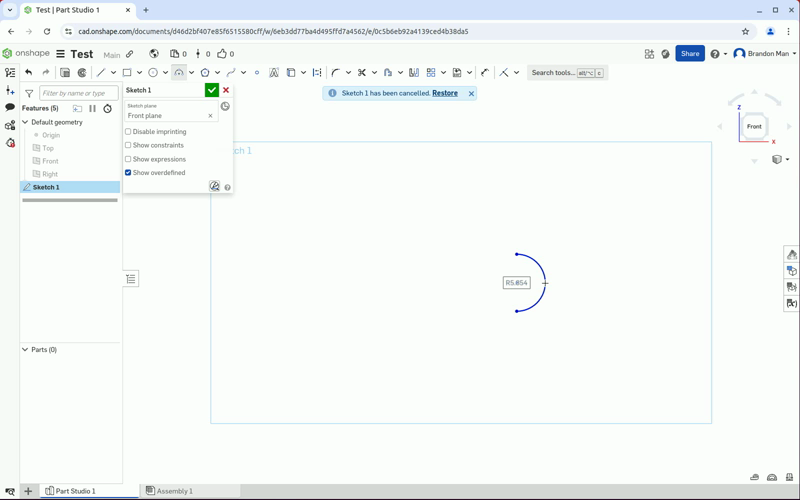
key(l)
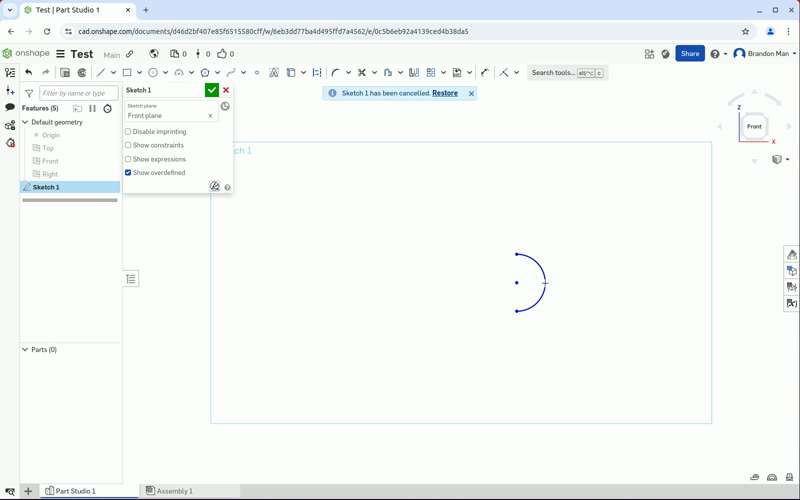
mouse_move(516, 254)
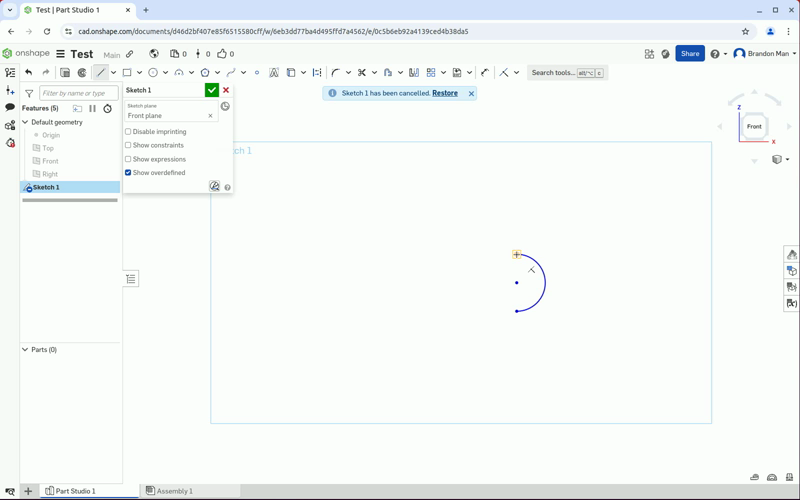
click(516, 254)
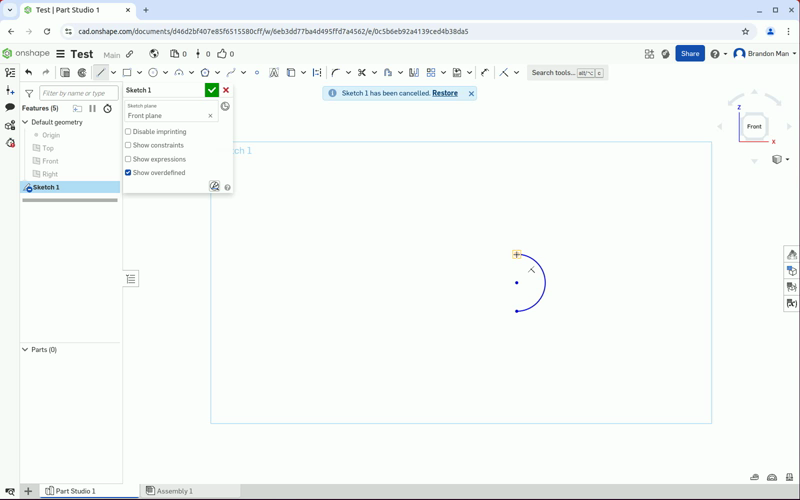
mouse_move(546, 254)
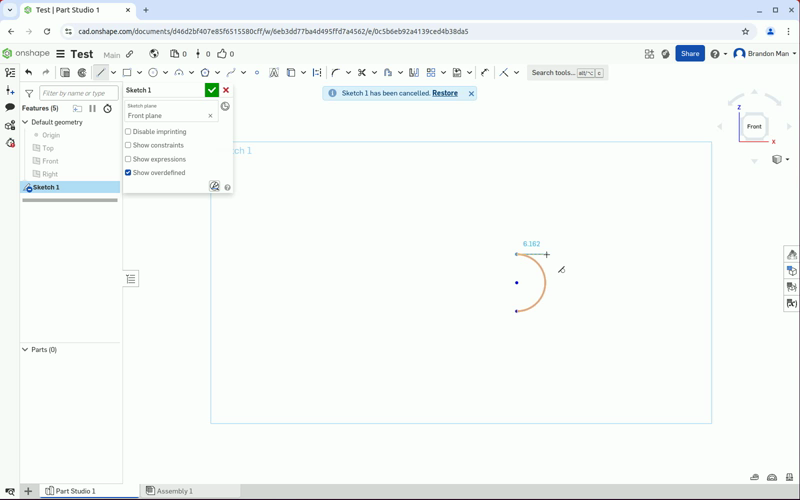
key_down(shift)
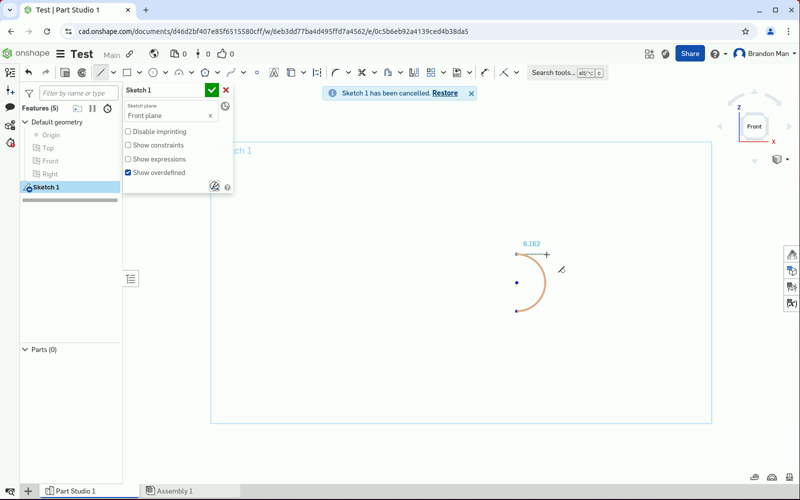
mouse_move(516, 311)
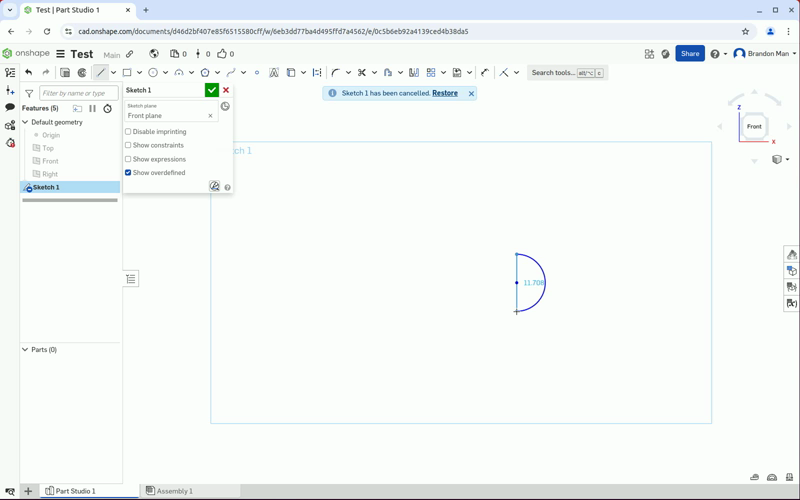
key_up(shift)
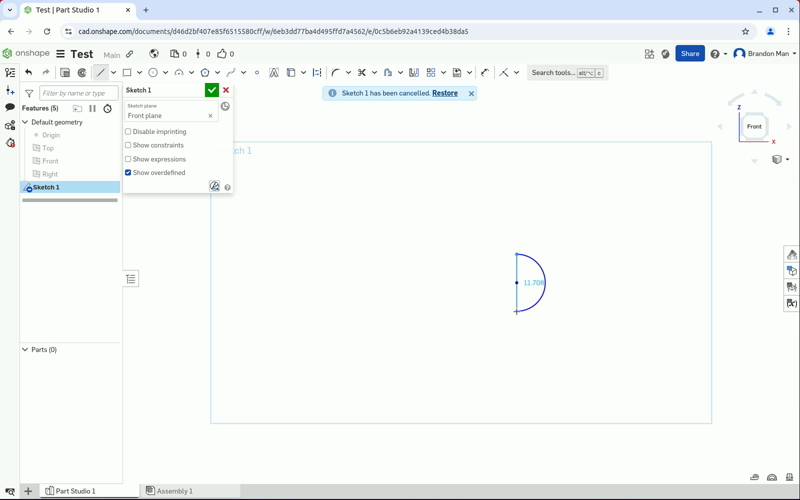
click(516, 311)
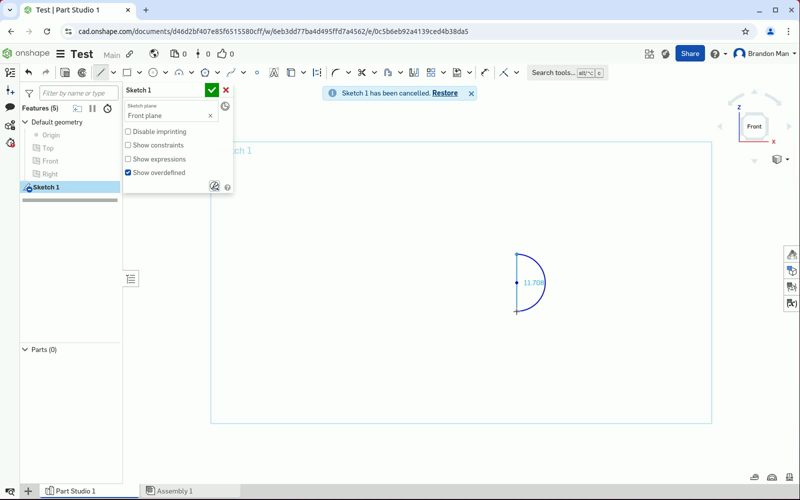
key(esc)
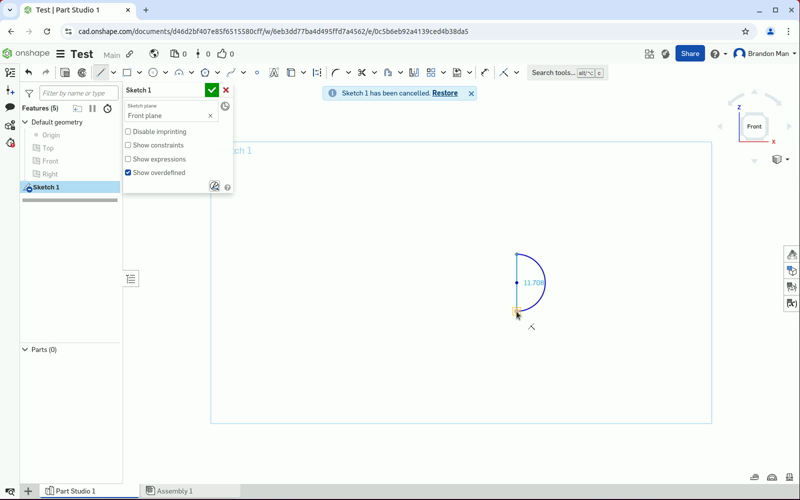
mouse_move(534, 294)
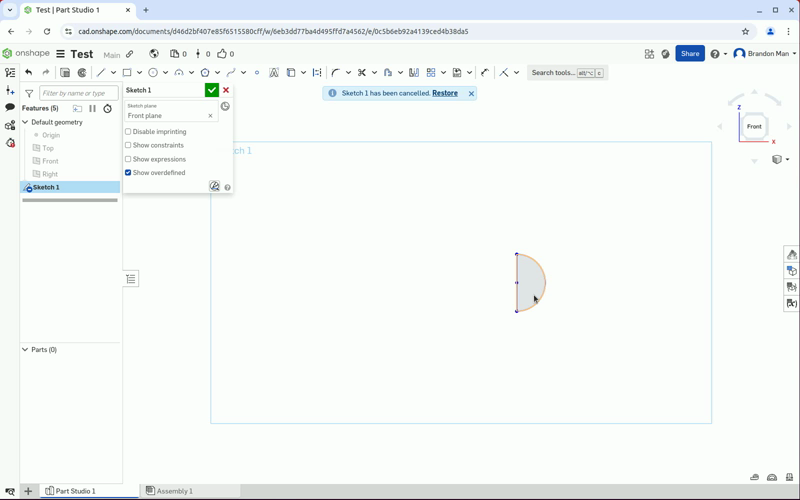
scroll(6)
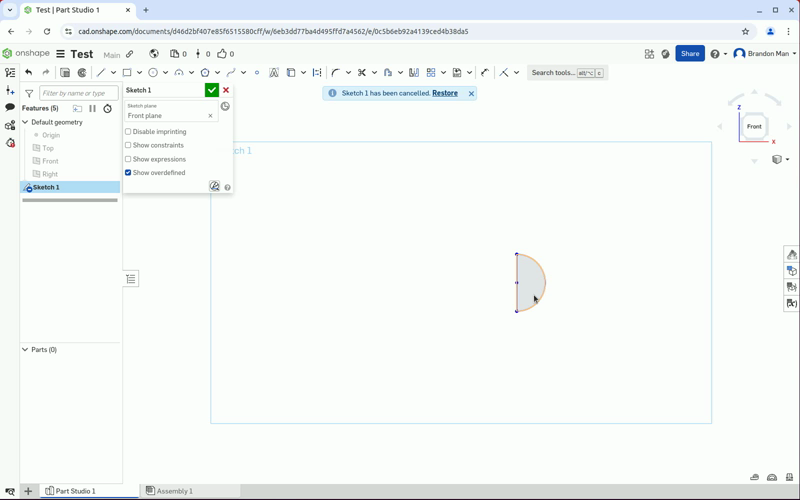
scroll(6)
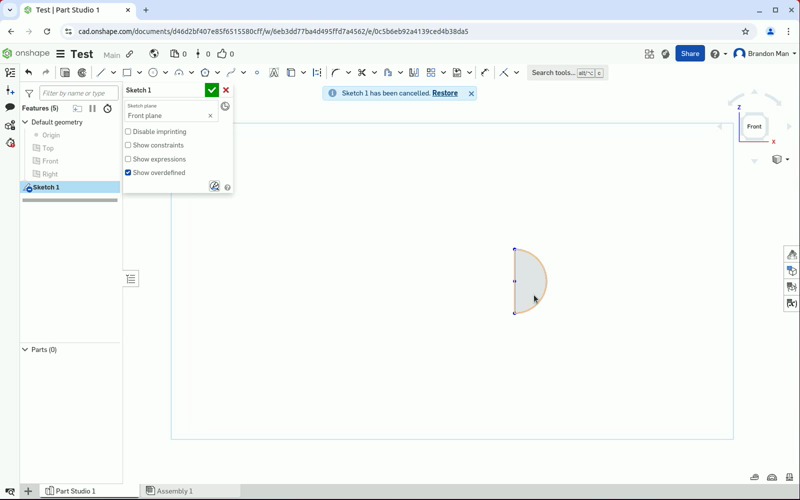
scroll(6)
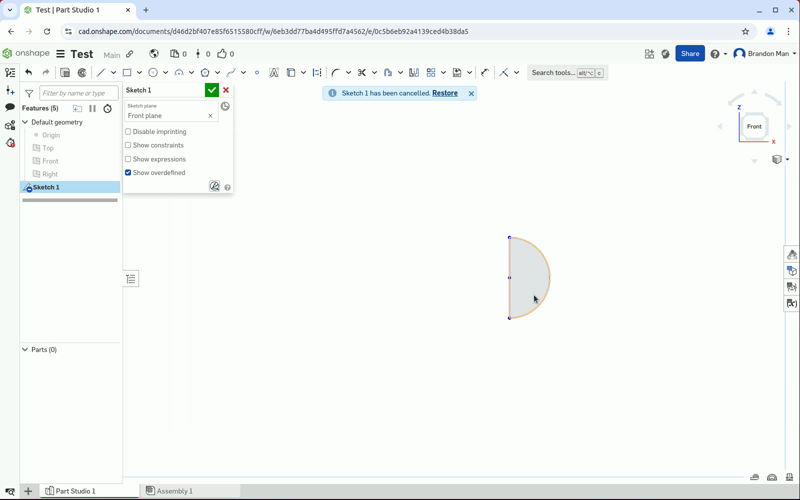
scroll(6)
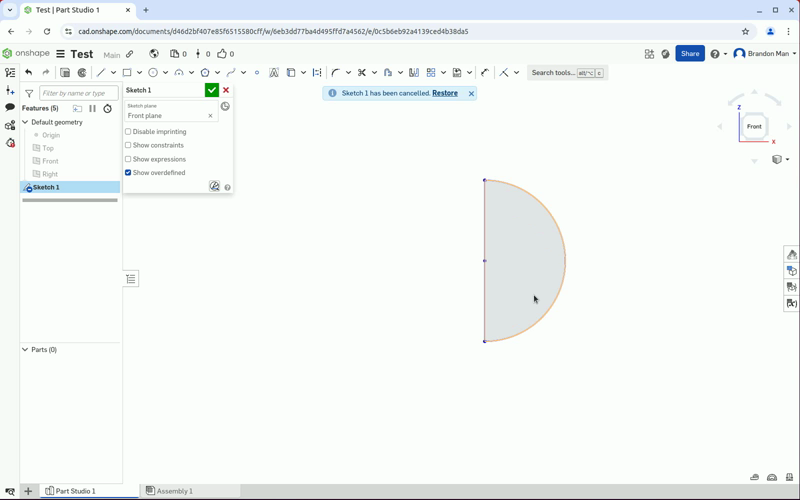
scroll(6)
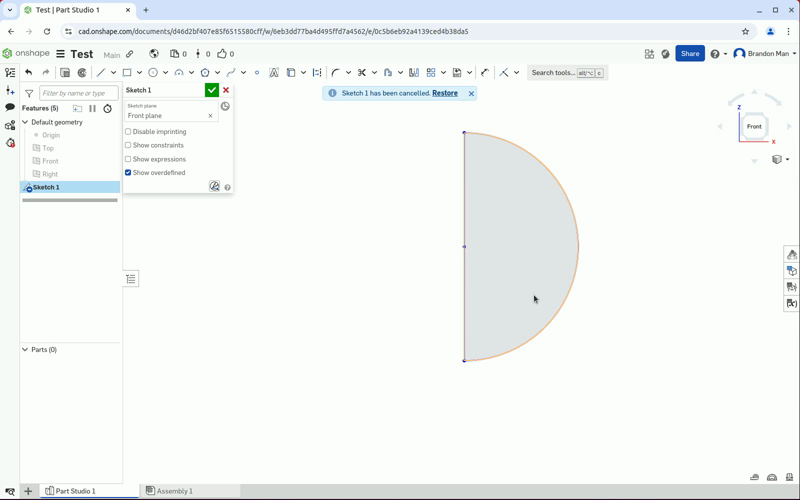
scroll(6)
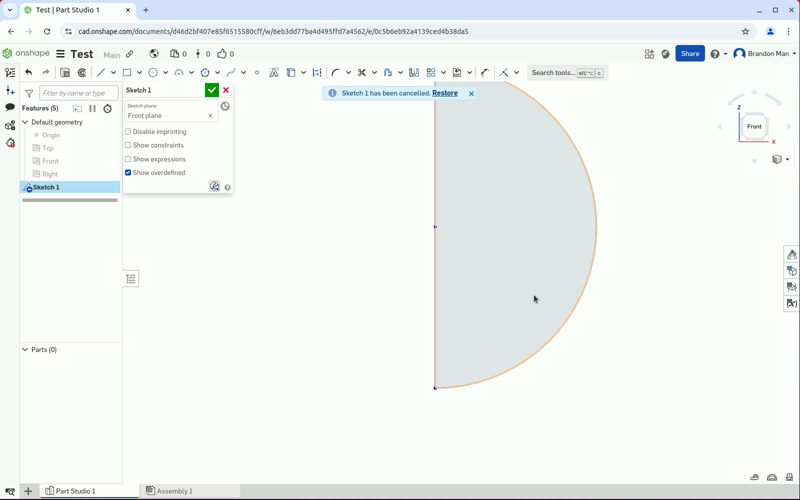
scroll(6)
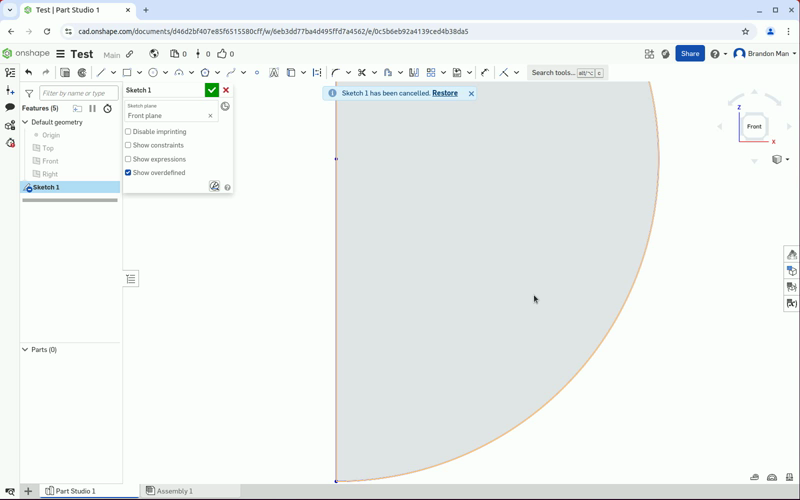
click(534, 294)
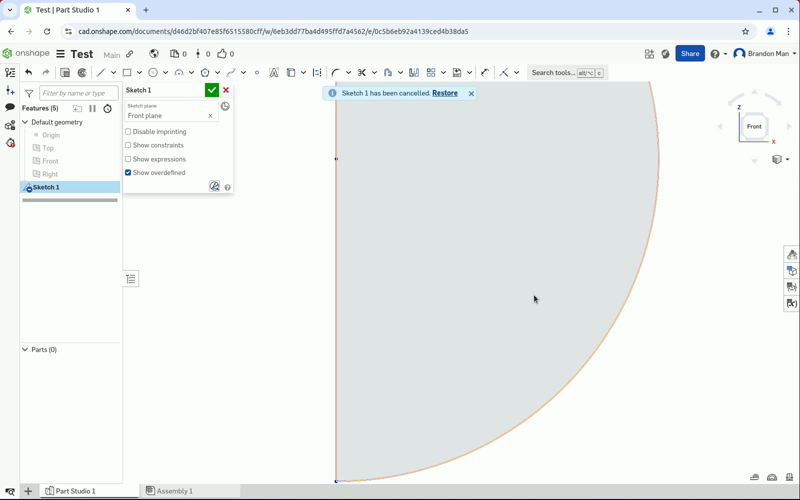
scroll(-6)
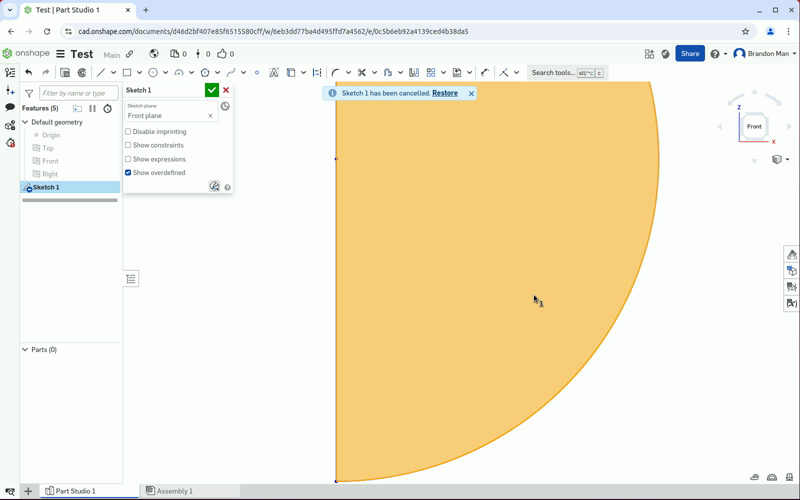
scroll(-6)
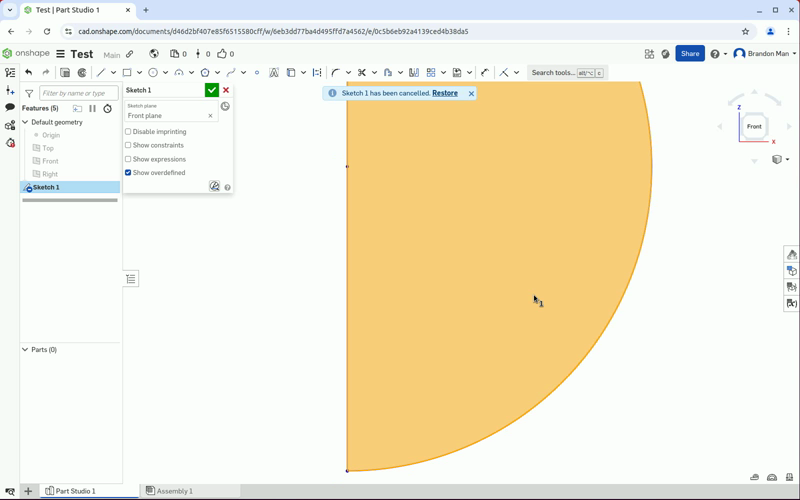
scroll(-6)
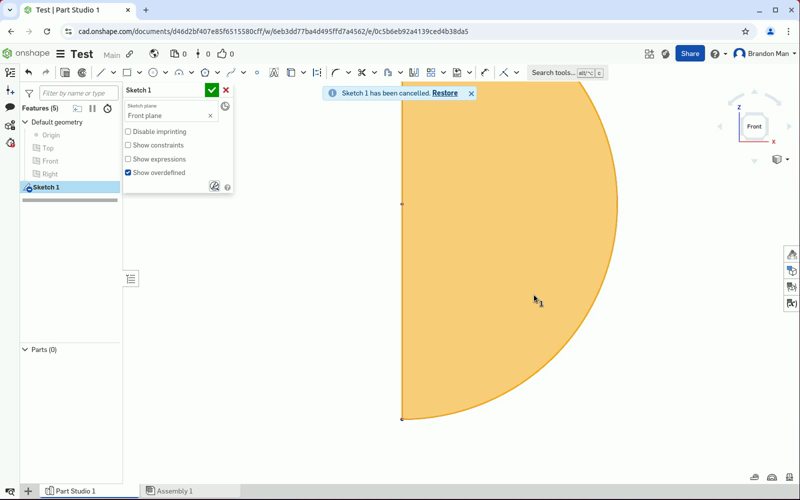
scroll(-6)
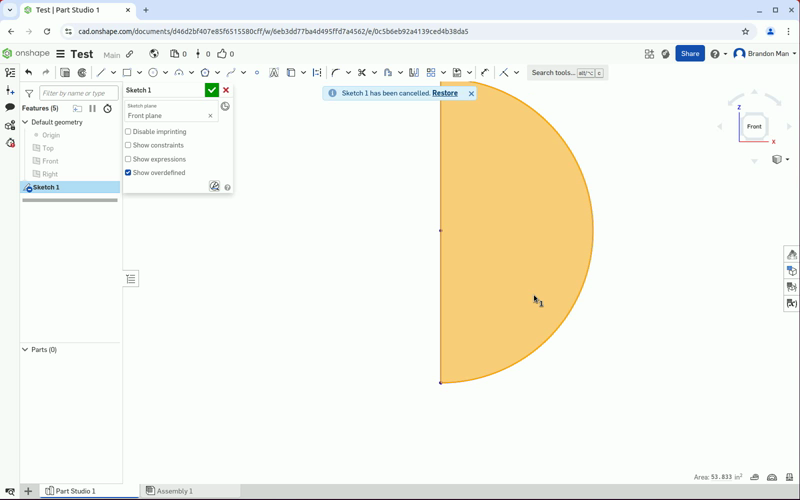
scroll(-6)
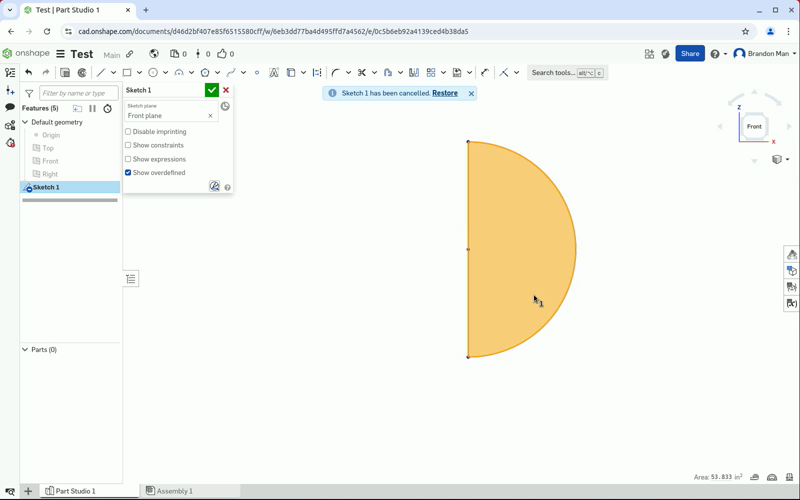
scroll(-6)
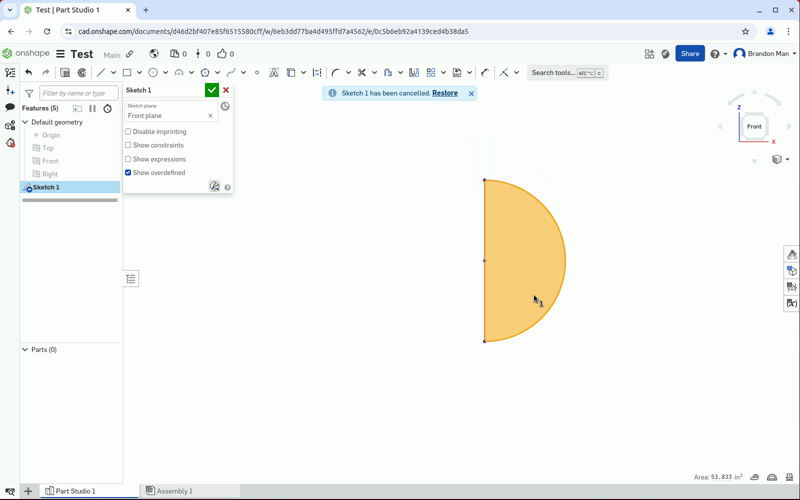
scroll(-6)
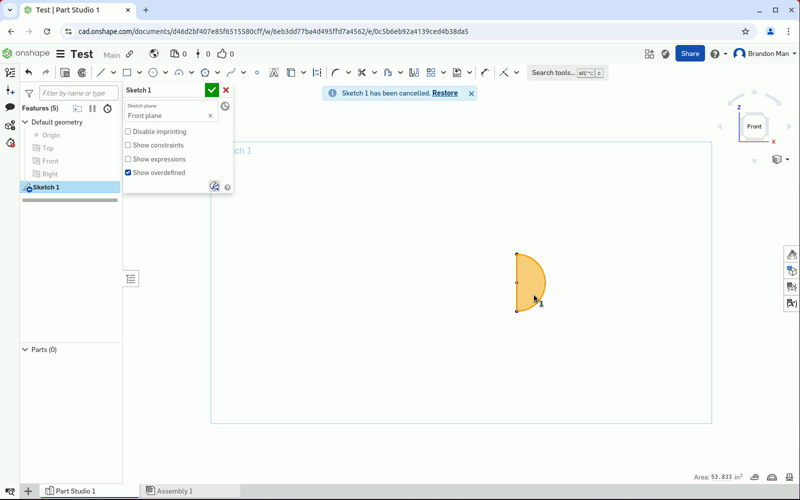
mouse_move(73, 352)
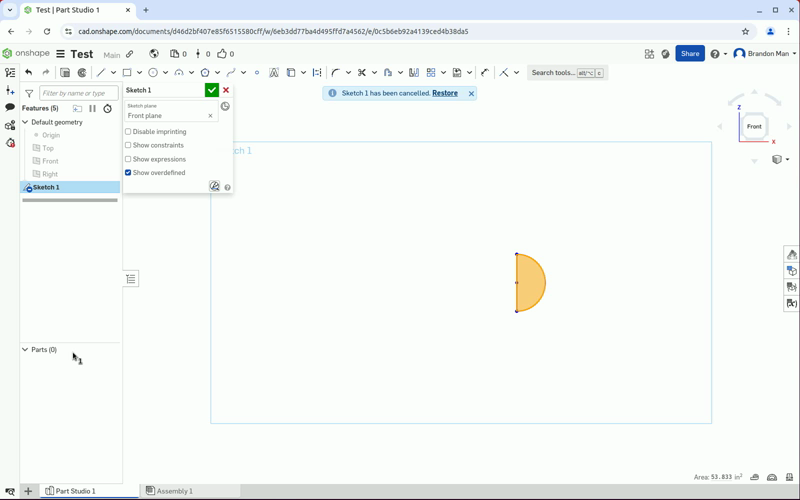
key(shift+y)
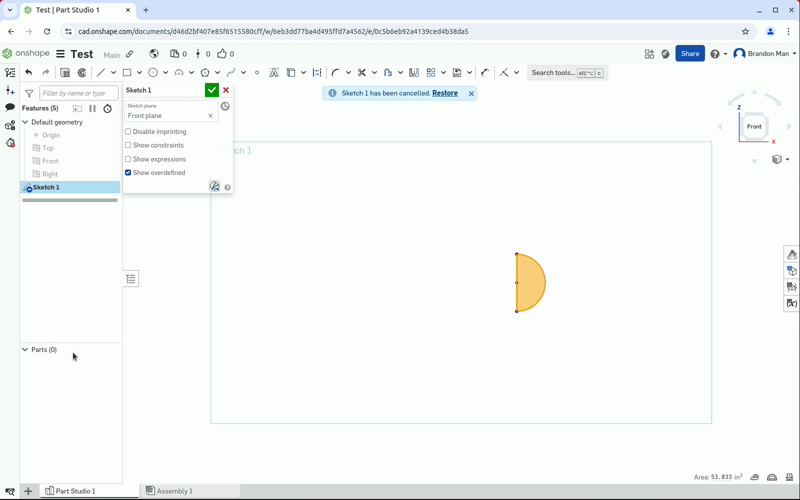
key(shift+e)
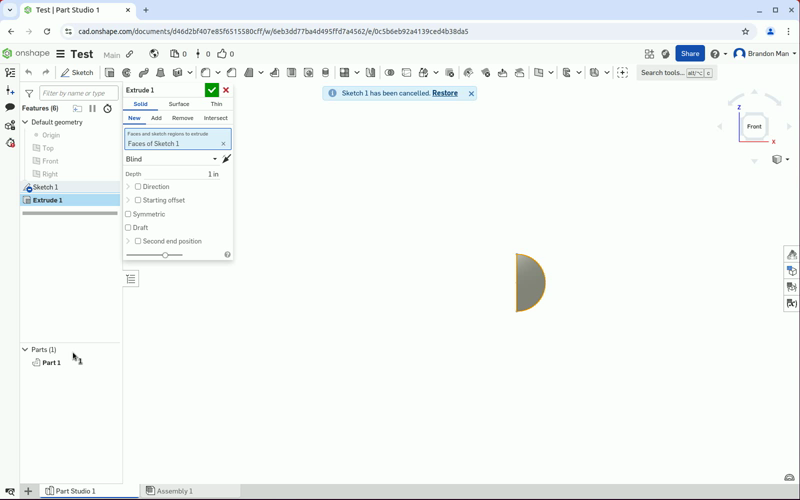
mouse_move(143, 106)
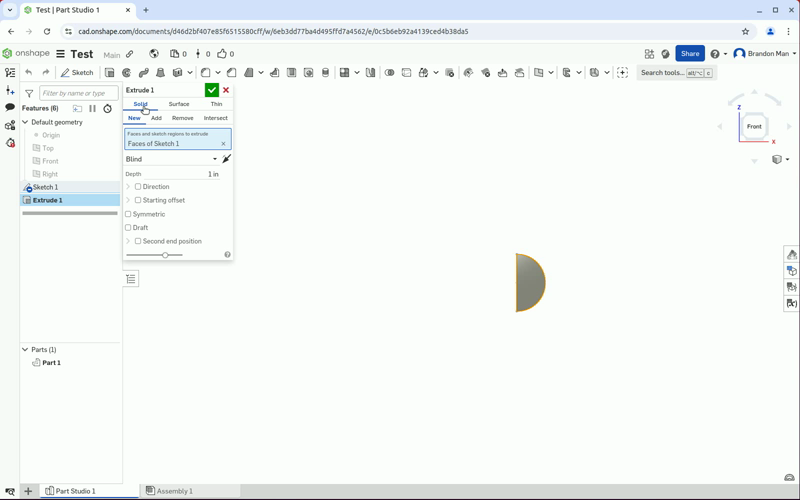
click(143, 106)
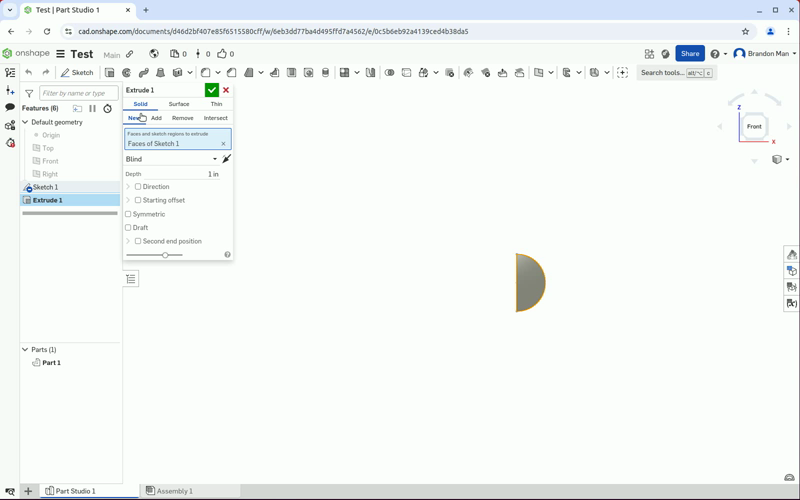
mouse_move(137, 120)
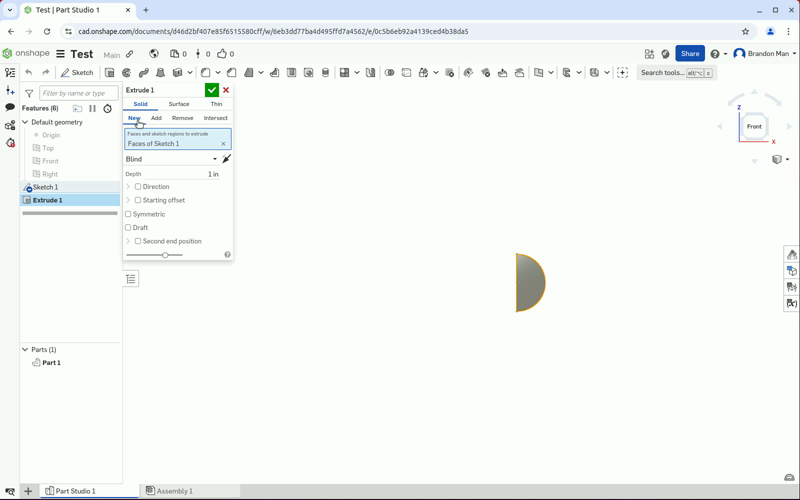
click(137, 120)
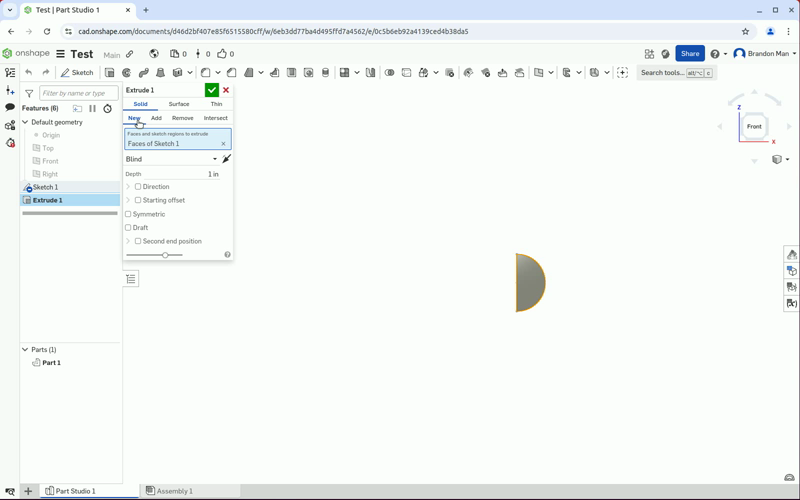
key(tab, 4)
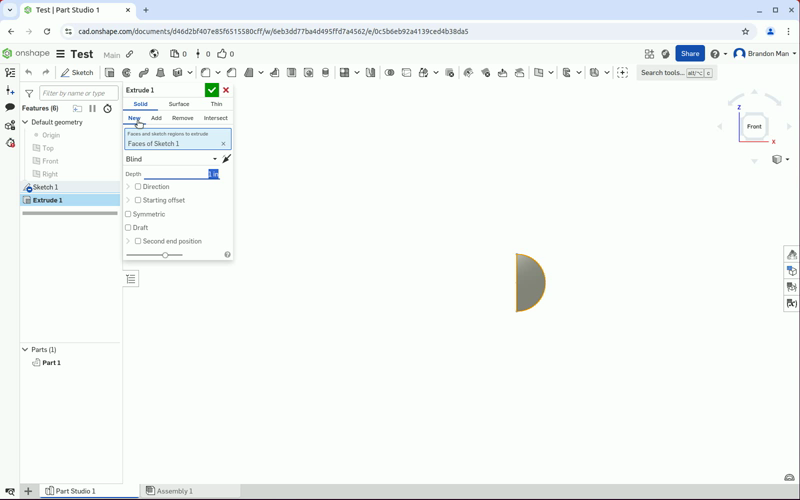
text(-7.703)
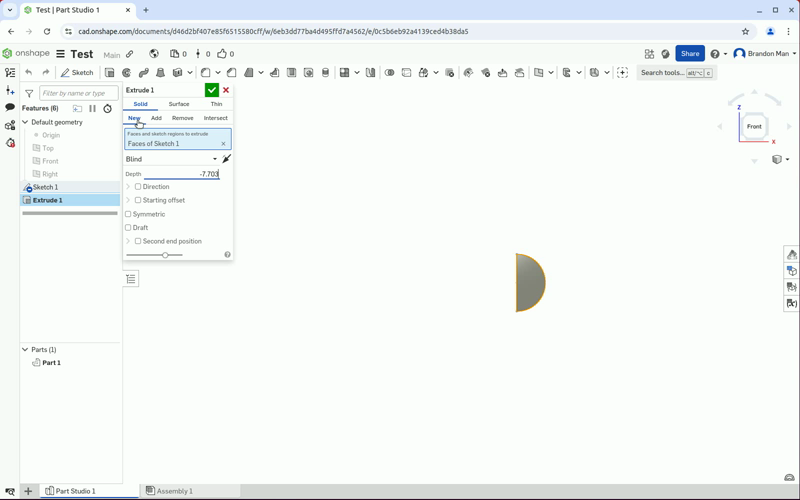
key(enter)
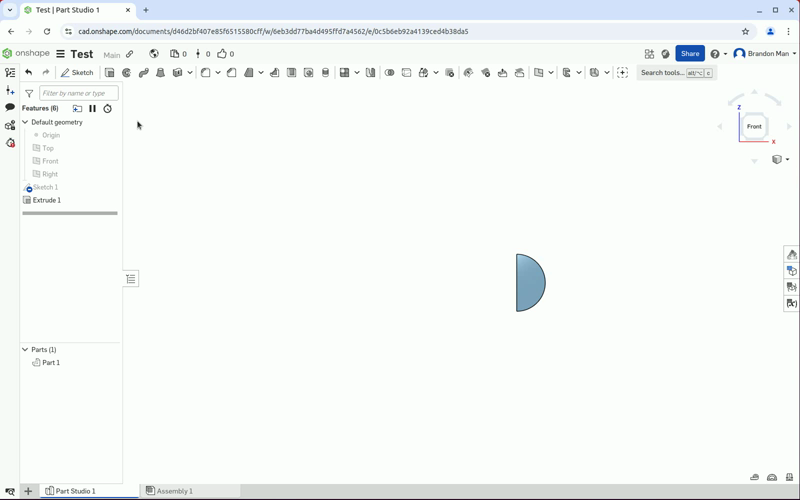
key(shift+h)
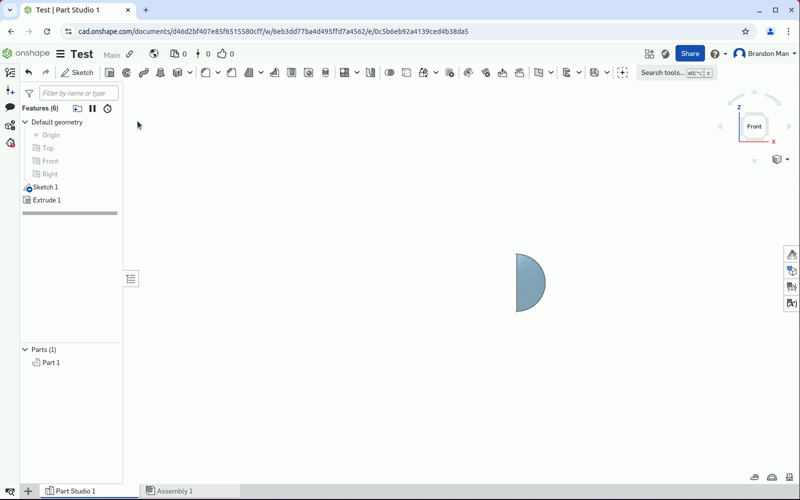
key(shift+h)
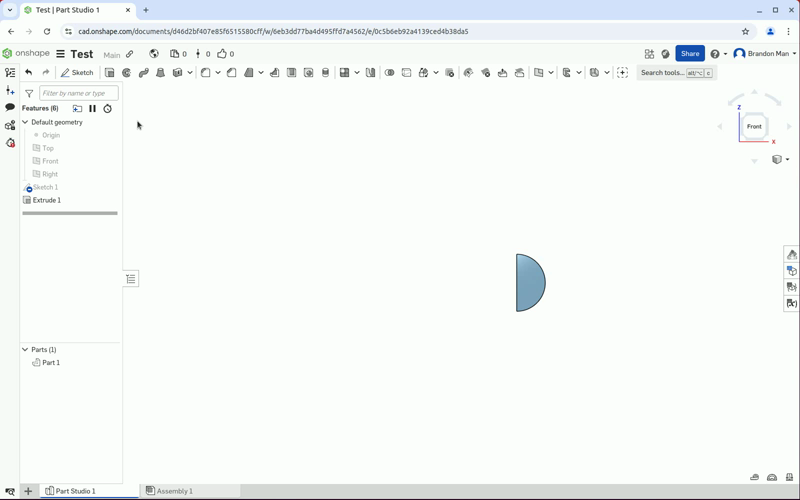
mouse_move(73, 189)
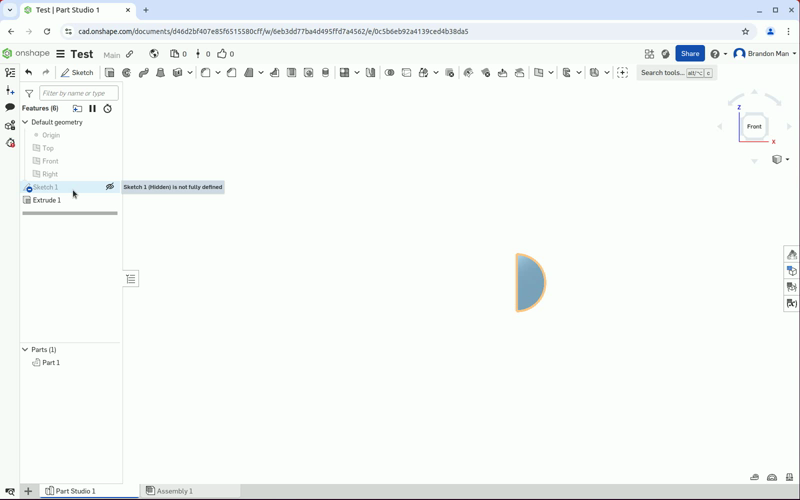
click(73, 189)
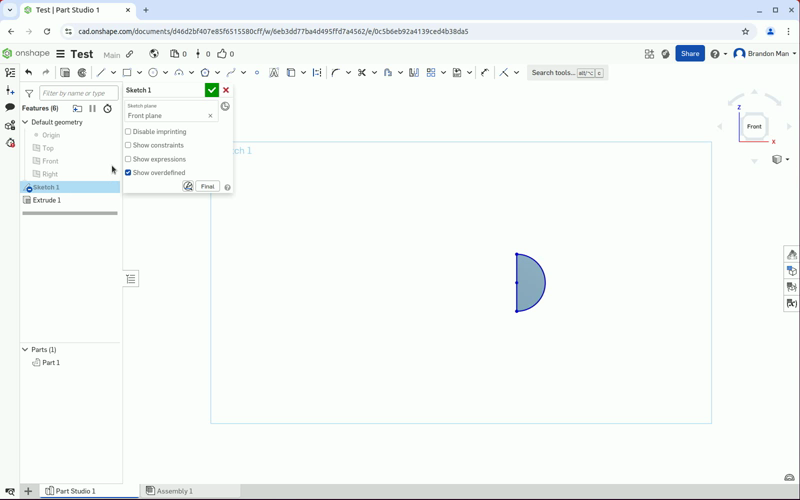
mouse_move(229, 92)
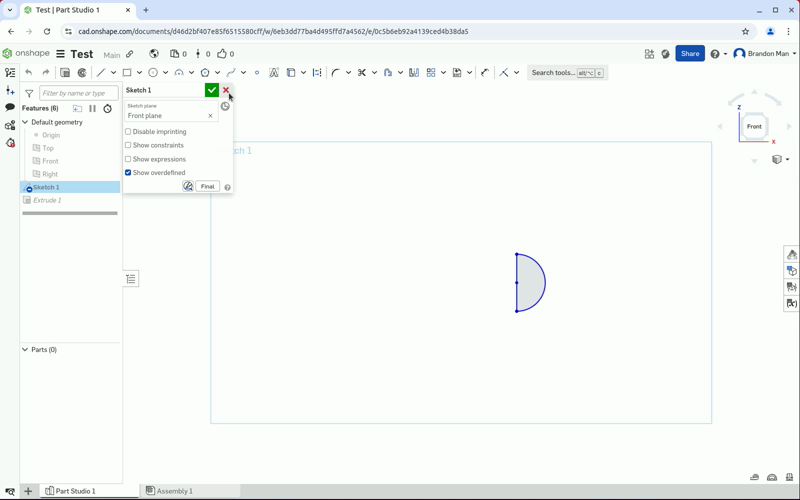
click(229, 92)
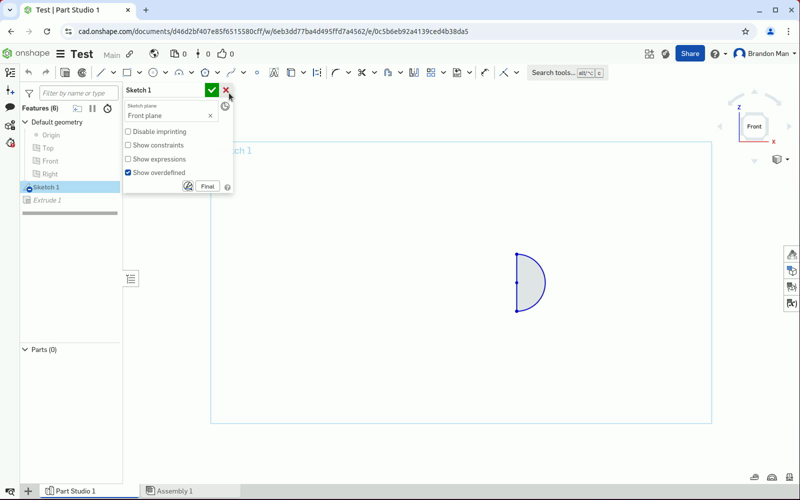
key(shift+s)
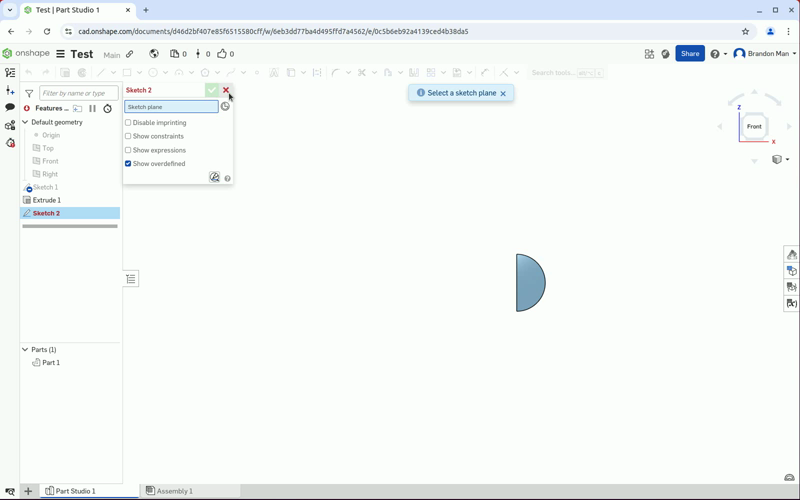
mouse_move(73, 163)
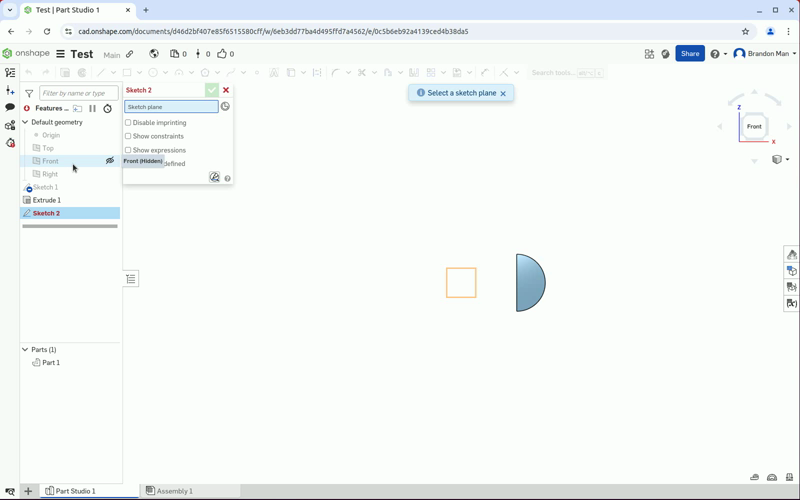
click(73, 163)
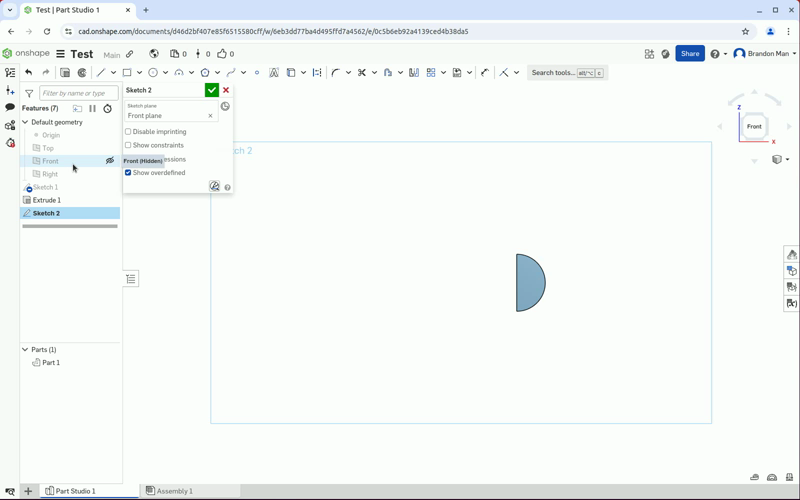
mouse_move(73, 352)
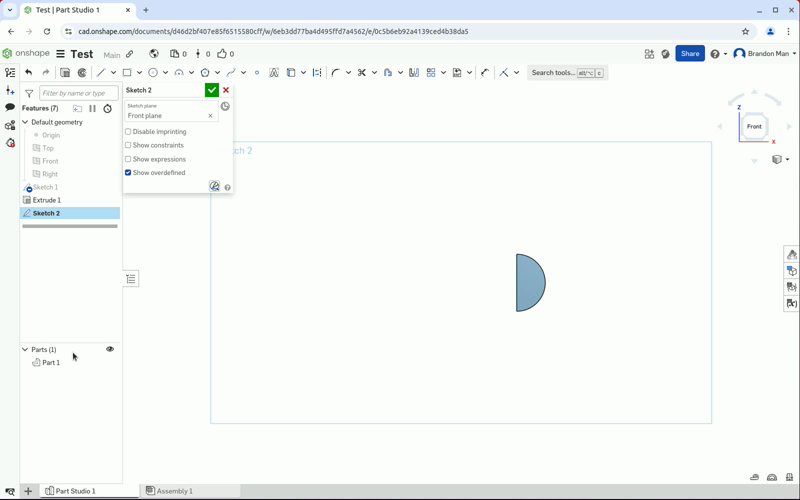
key(y)
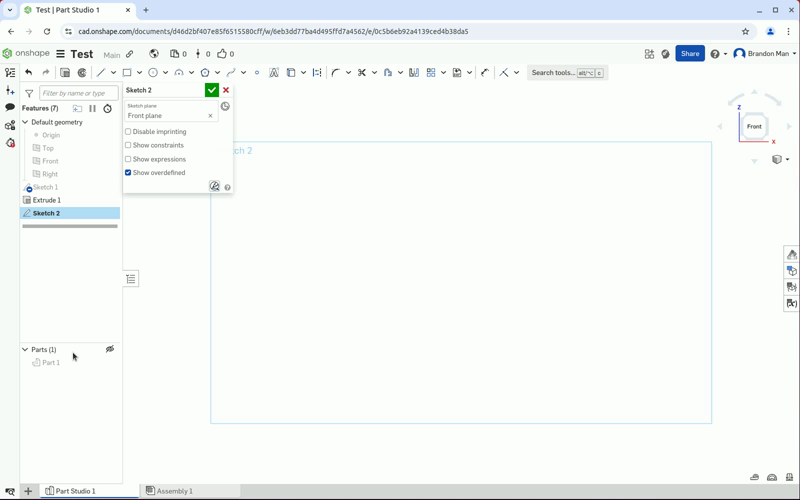
key(l)
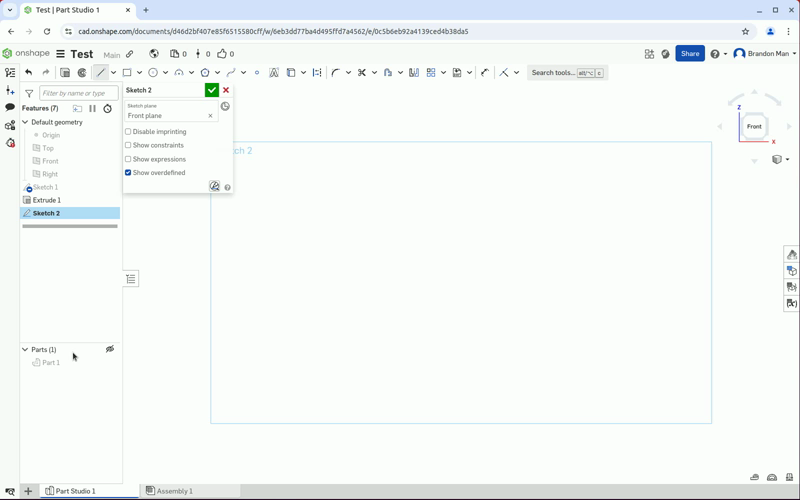
key_down(shift)
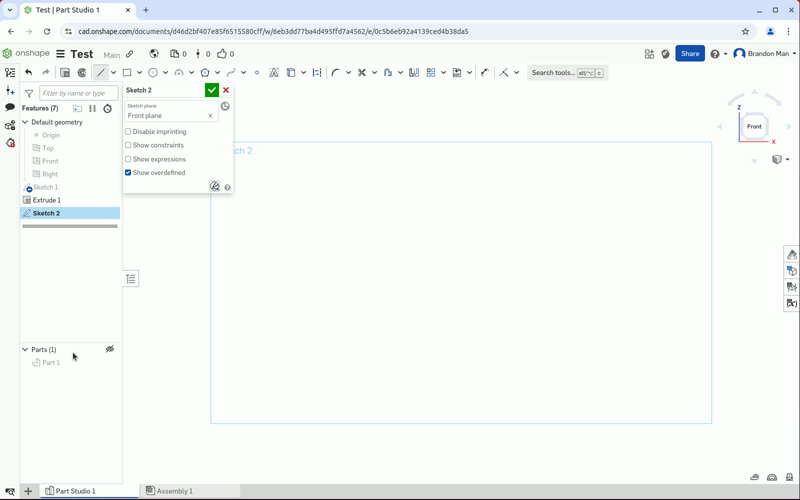
mouse_move(404, 311)
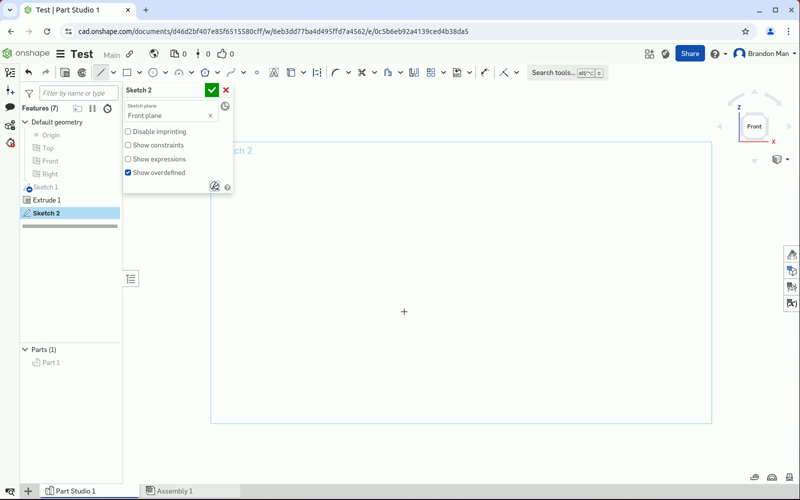
click(404, 311)
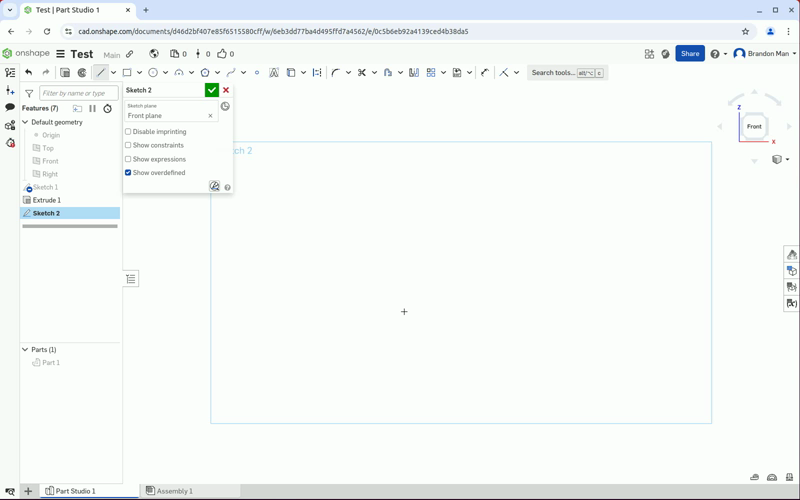
key_up(shift)
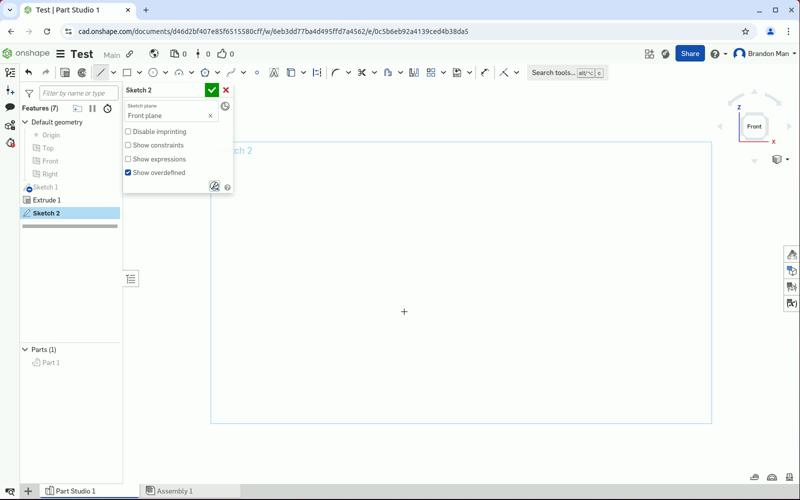
key_down(shift)
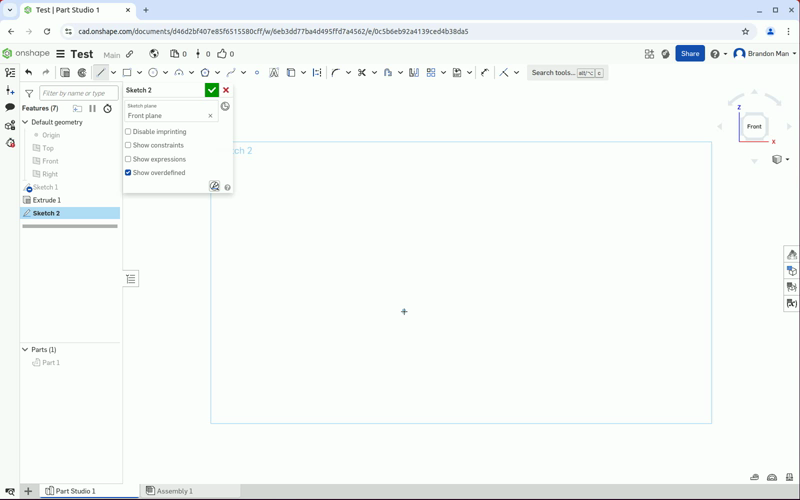
mouse_move(434, 311)
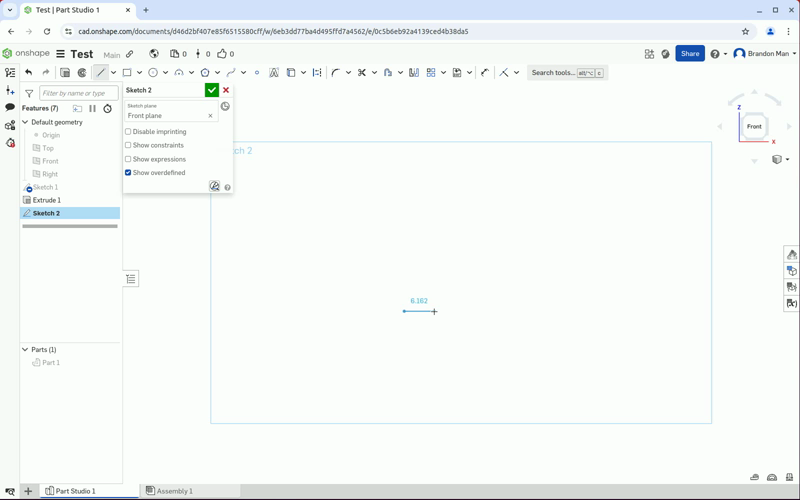
mouse_move(404, 254)
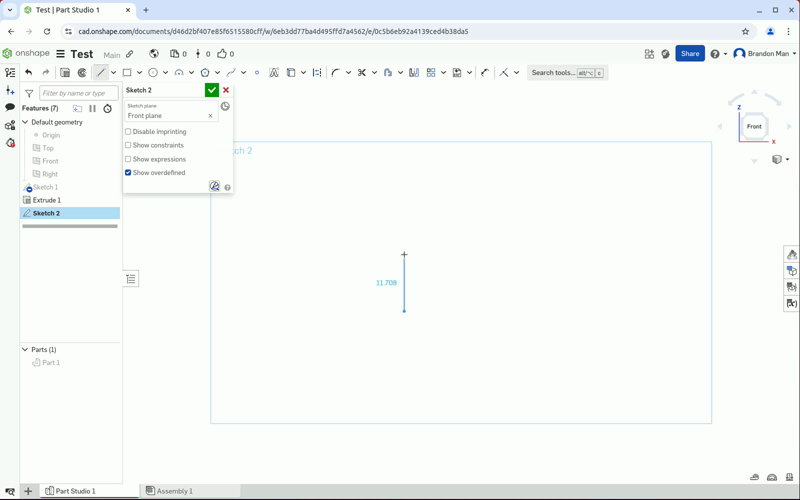
click(404, 254)
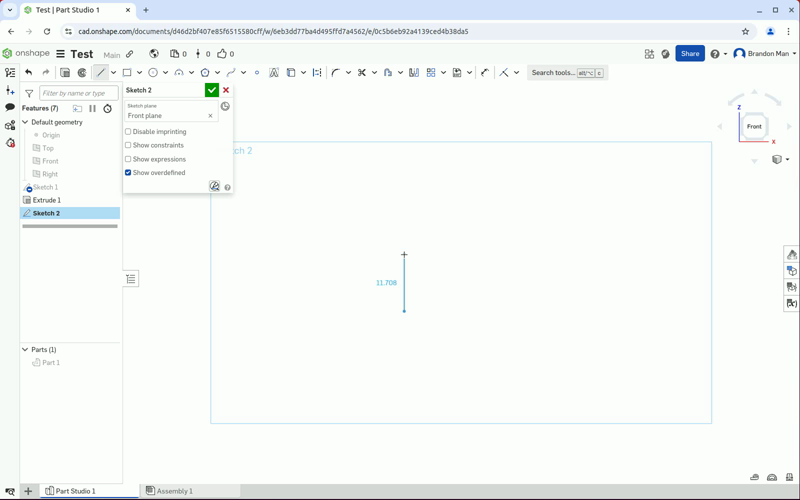
key_up(shift)
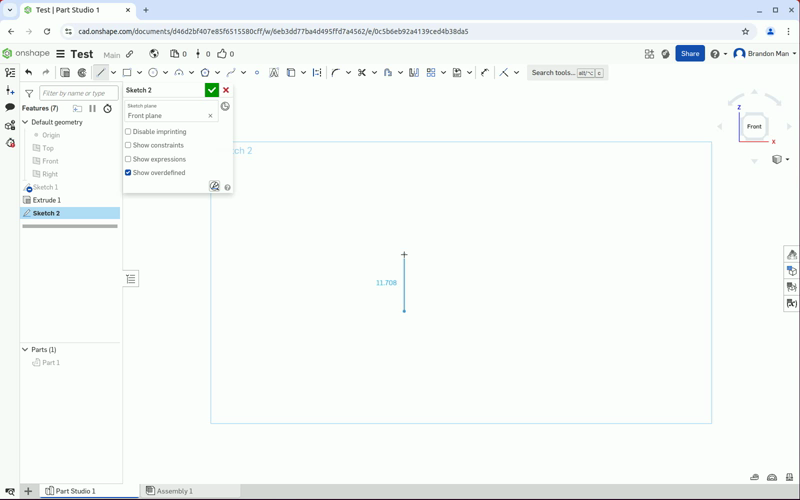
key(esc)
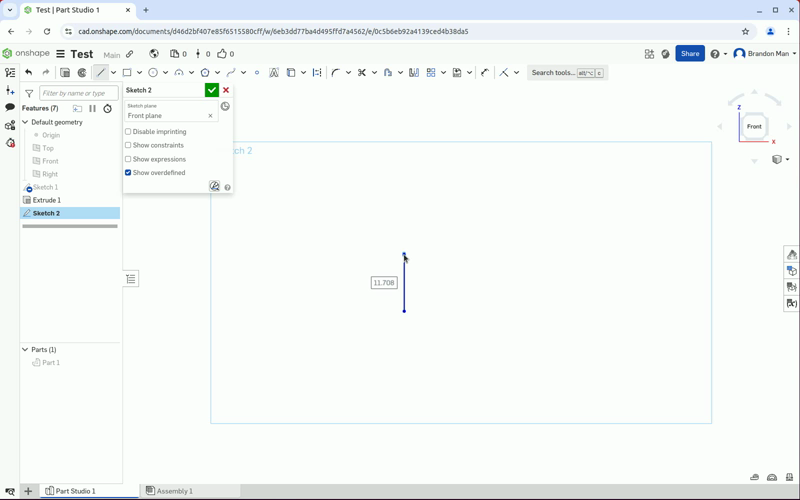
key(a)
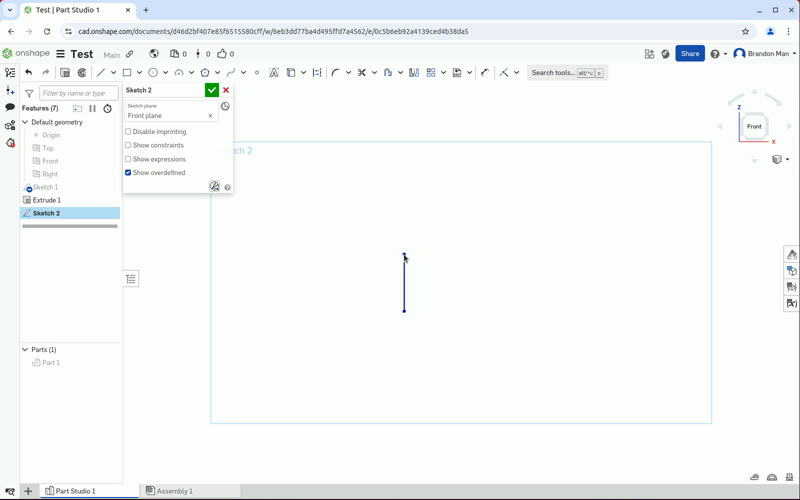
mouse_move(404, 254)
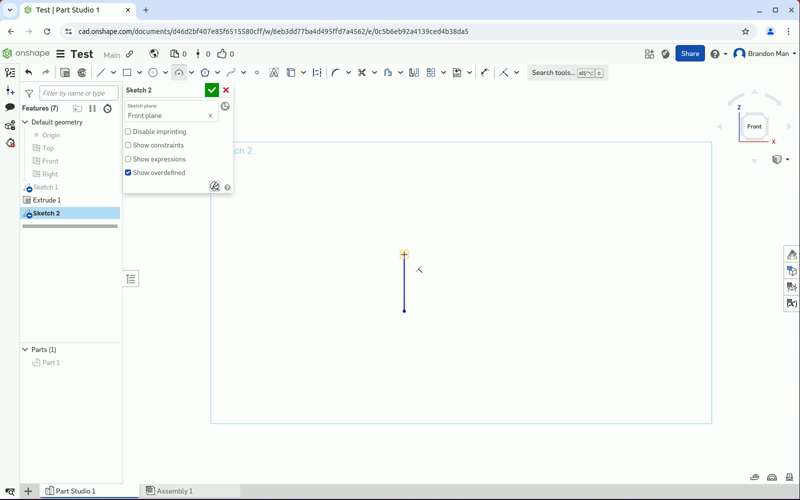
click(404, 254)
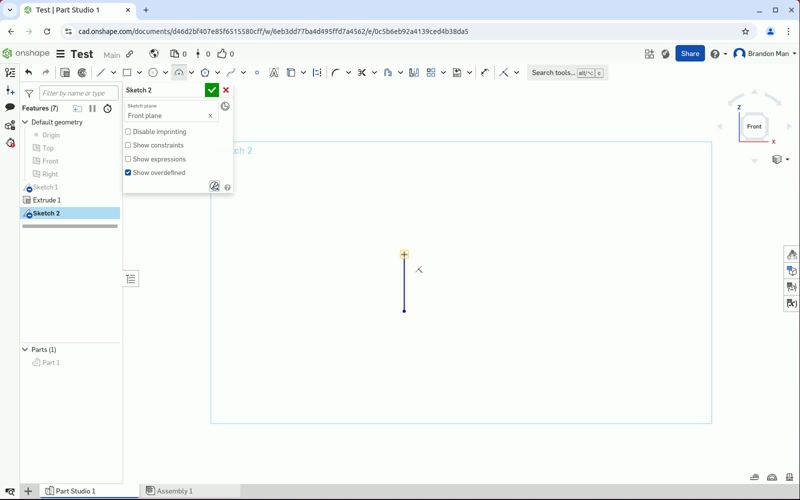
mouse_move(404, 311)
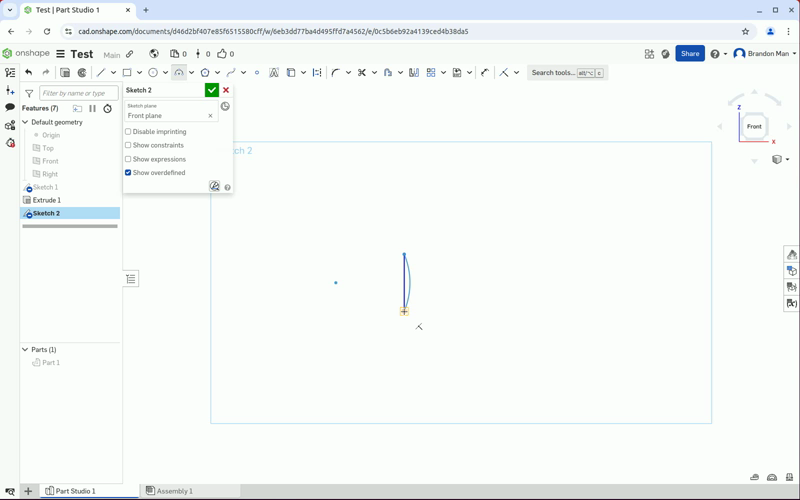
click(404, 311)
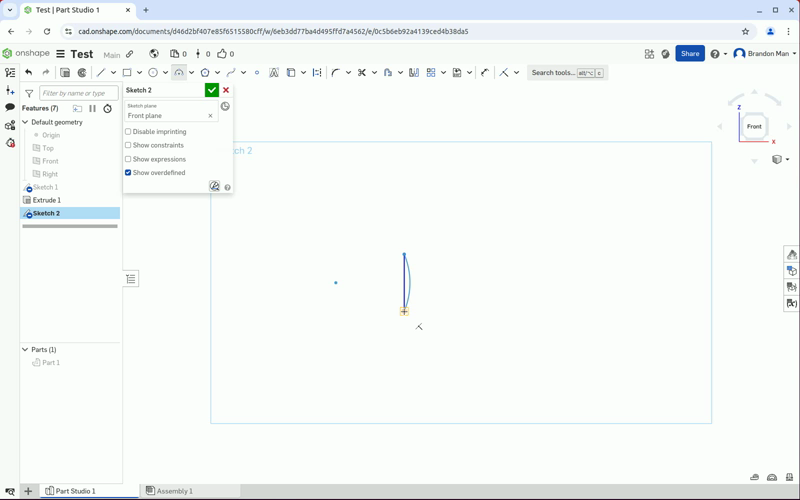
key_down(shift)
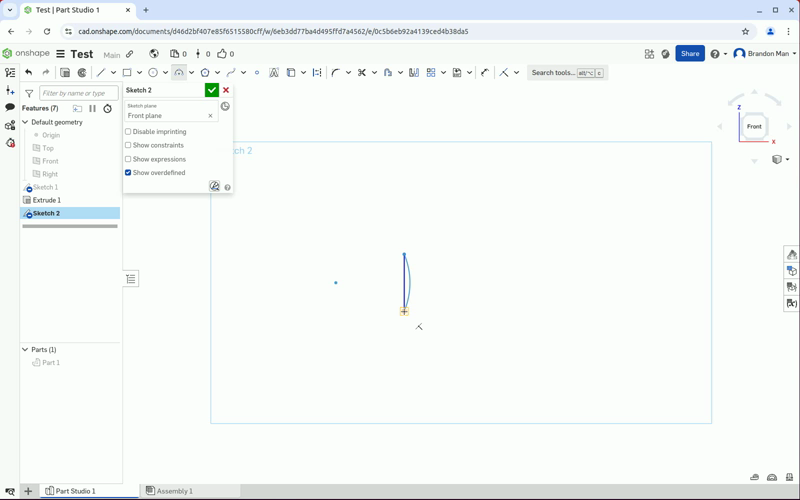
mouse_move(376, 282)
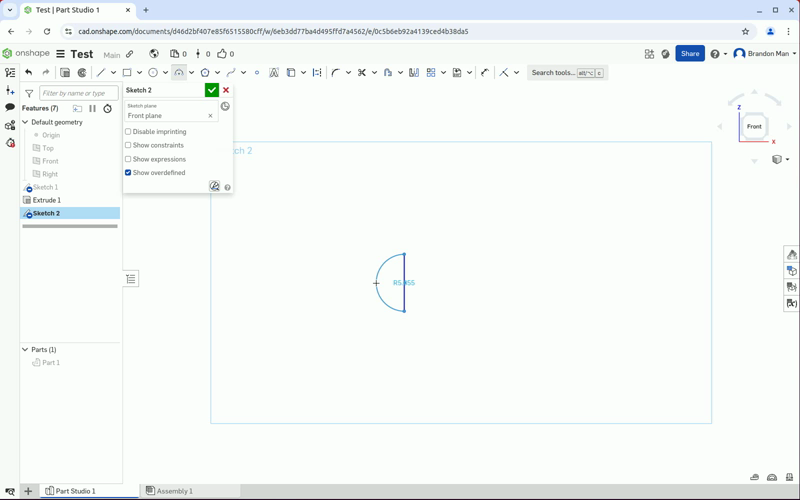
click(376, 282)
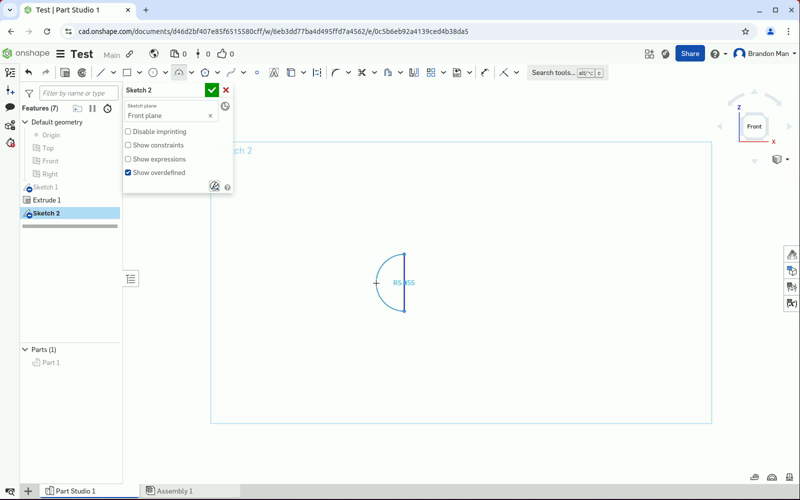
key_up(shift)
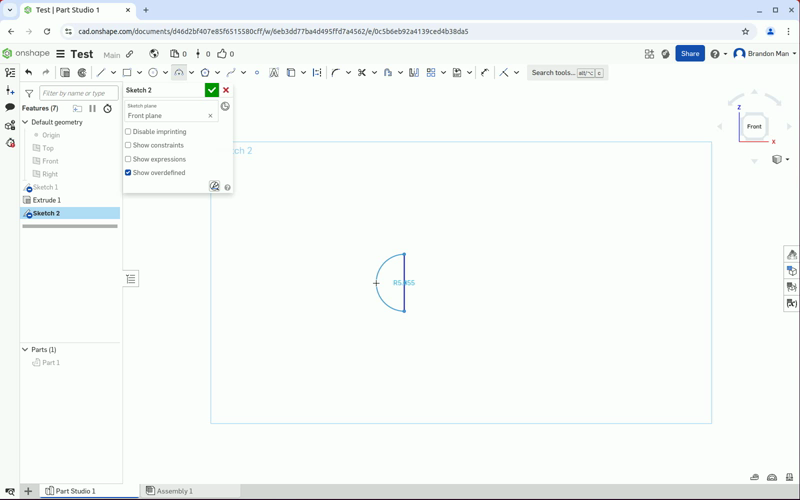
key(esc)
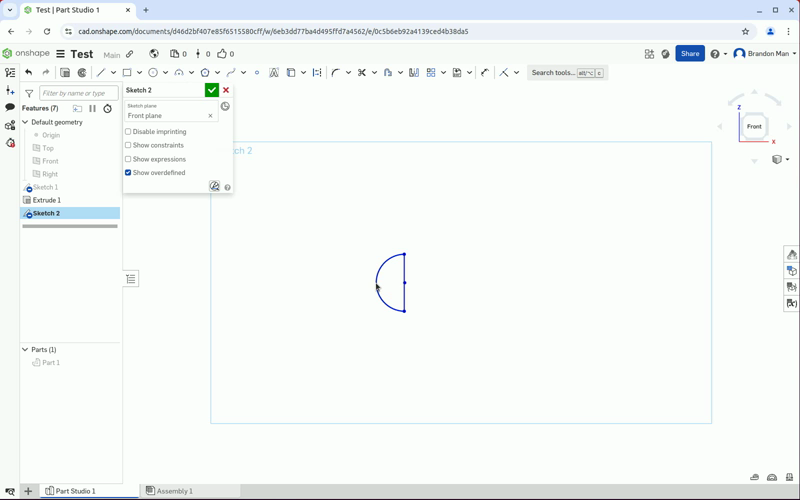
mouse_move(388, 282)
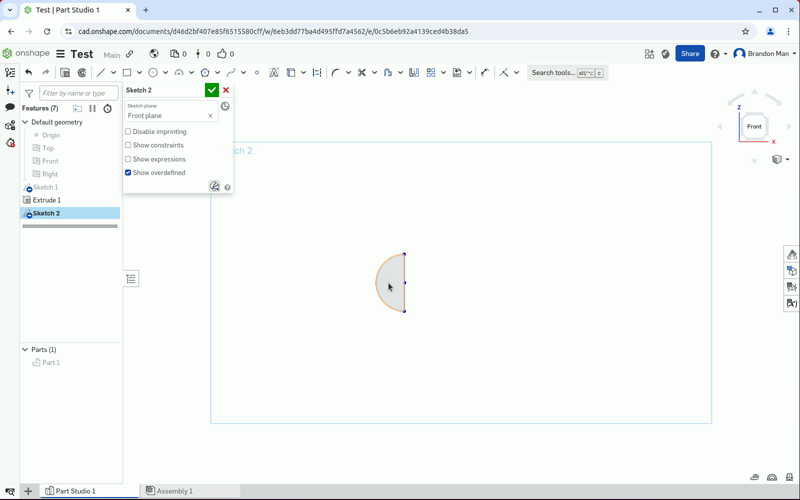
scroll(6)
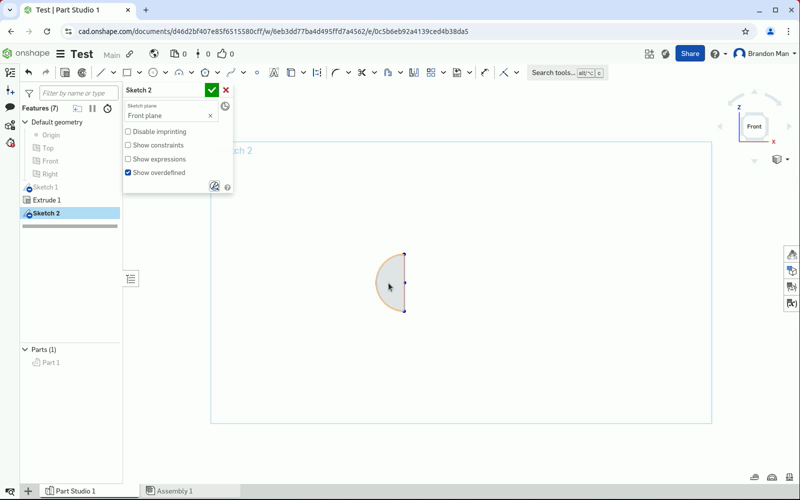
scroll(6)
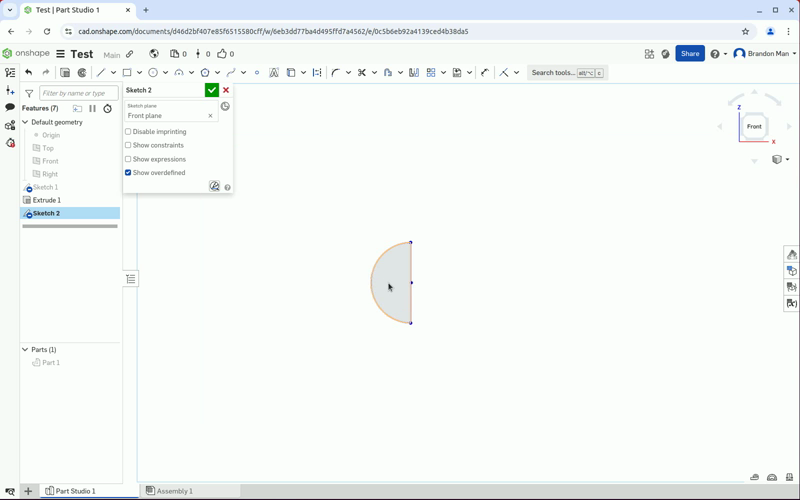
scroll(6)
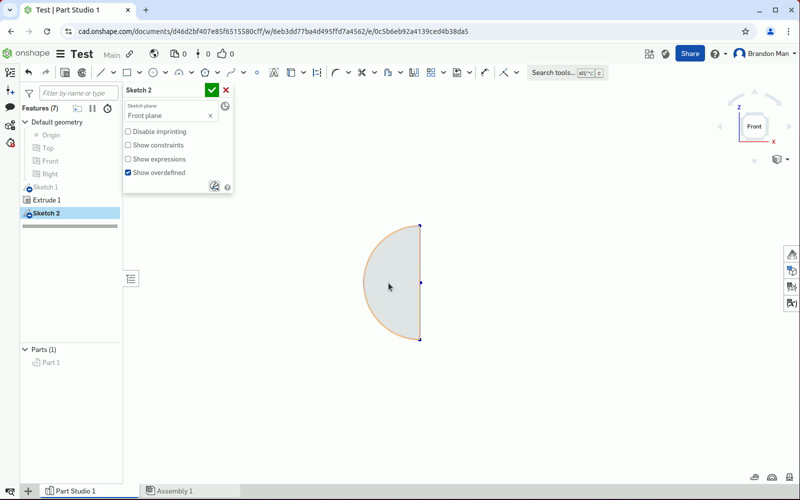
scroll(6)
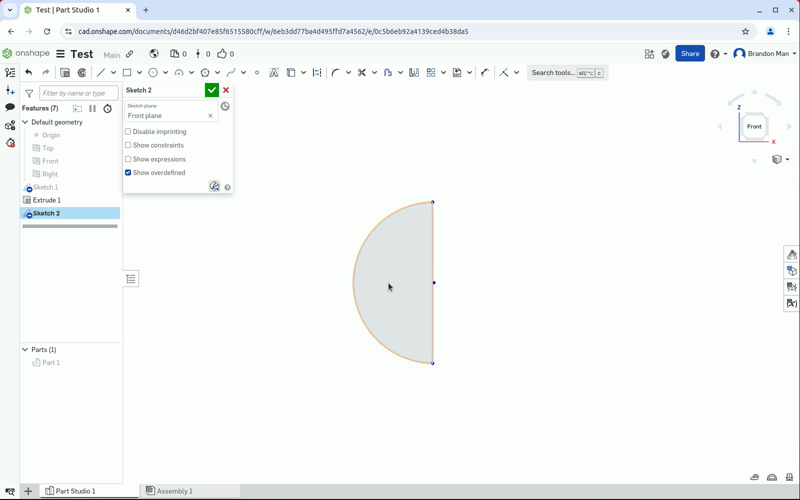
scroll(6)
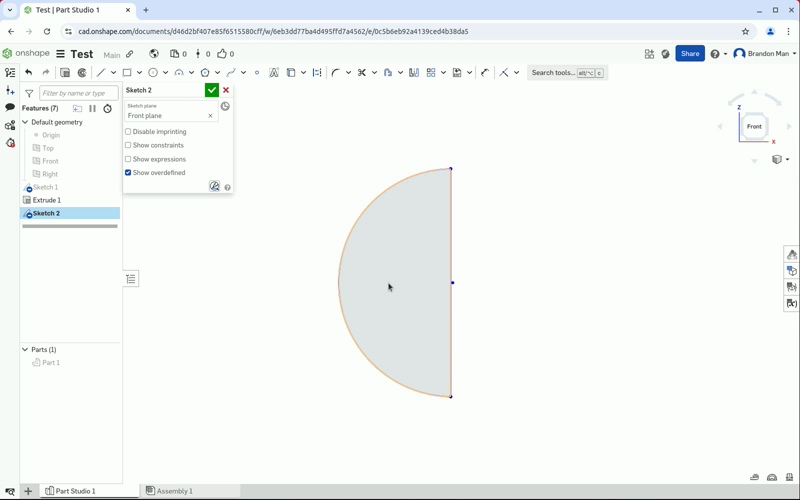
scroll(6)
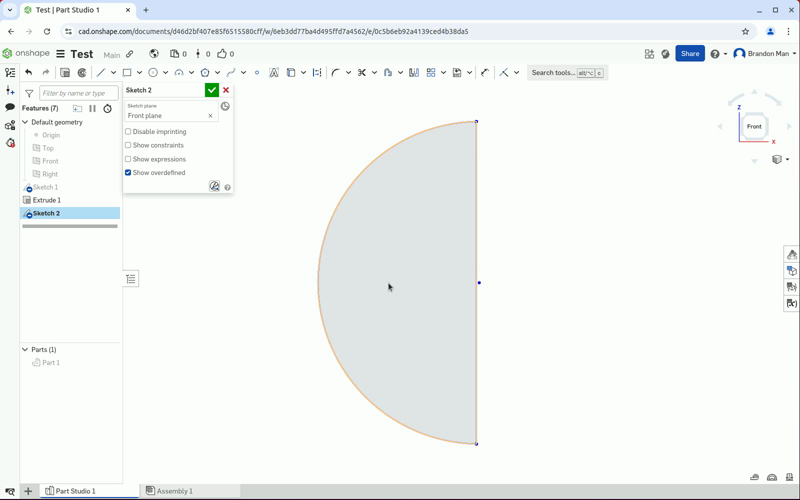
scroll(6)
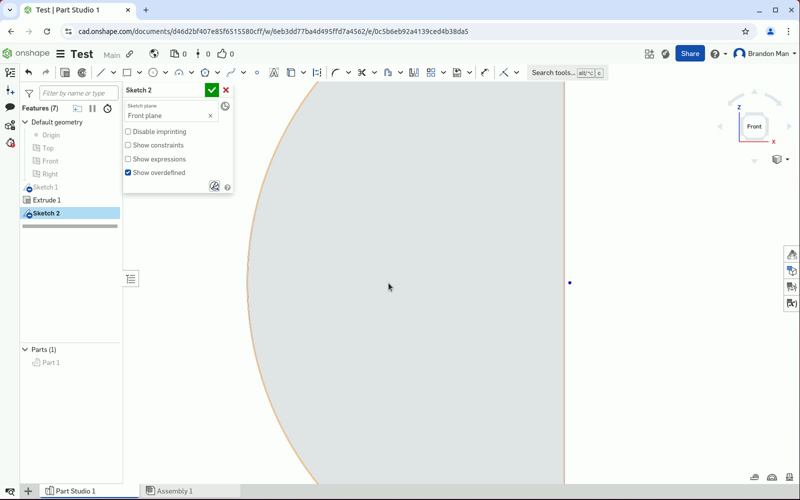
click(388, 282)
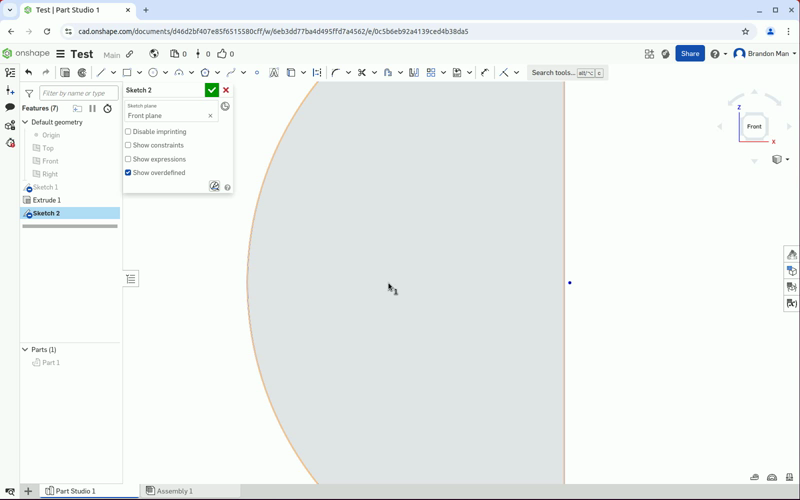
scroll(-6)
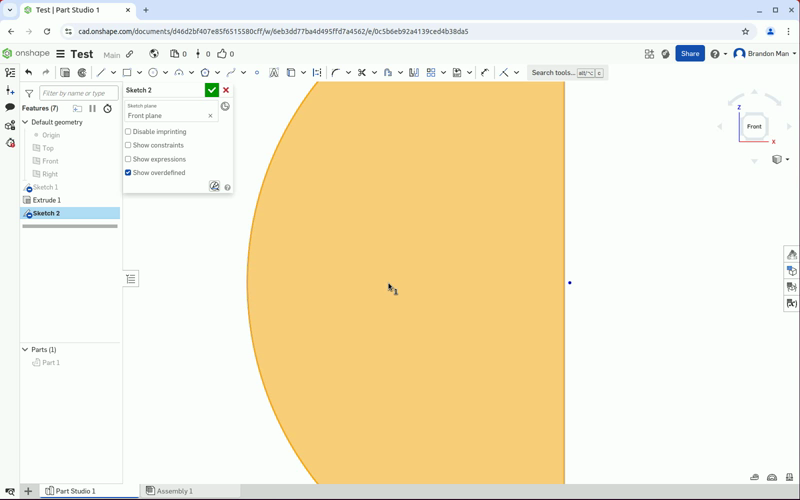
scroll(-6)
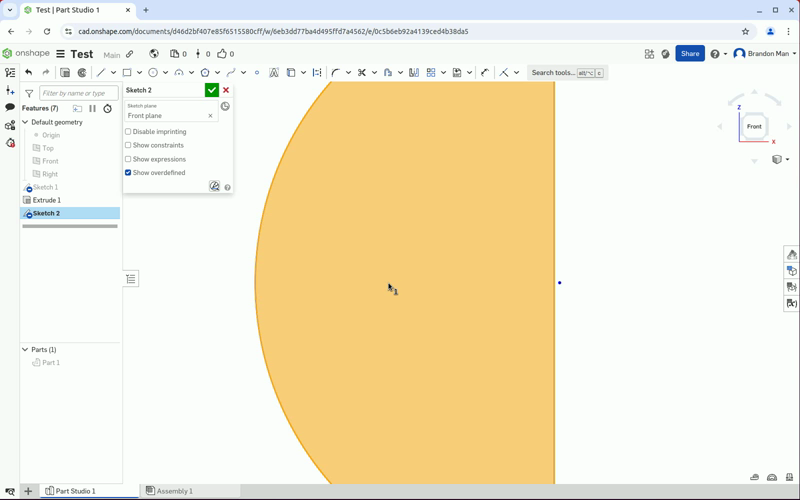
scroll(-6)
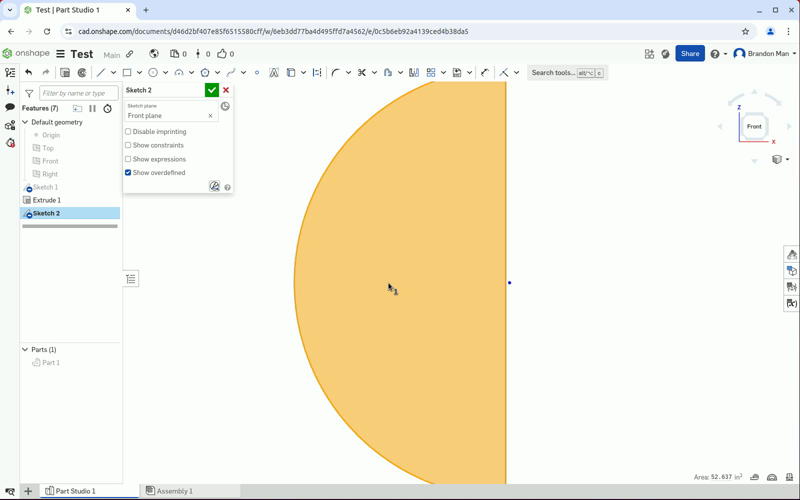
scroll(-6)
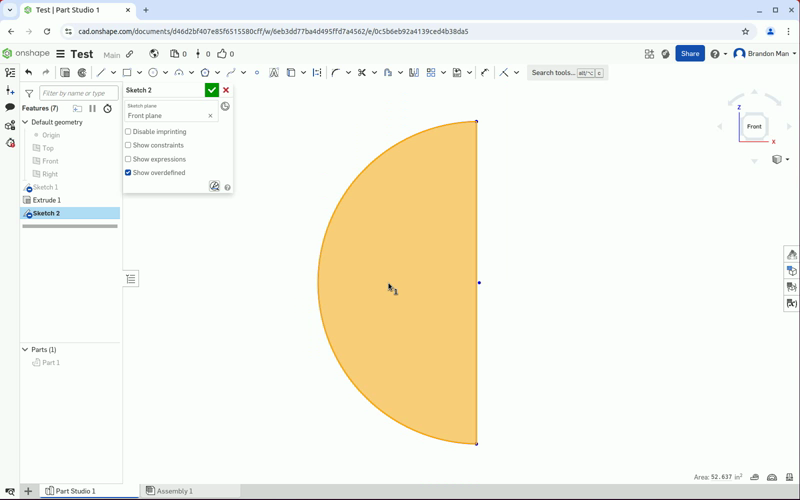
scroll(-6)
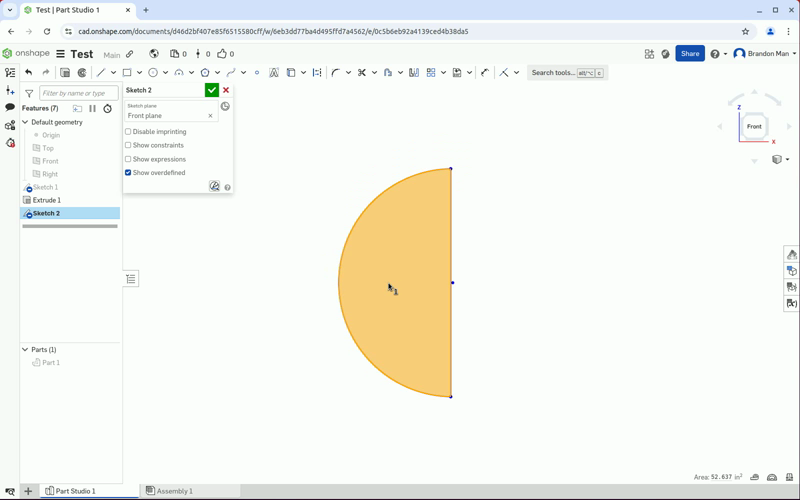
scroll(-6)
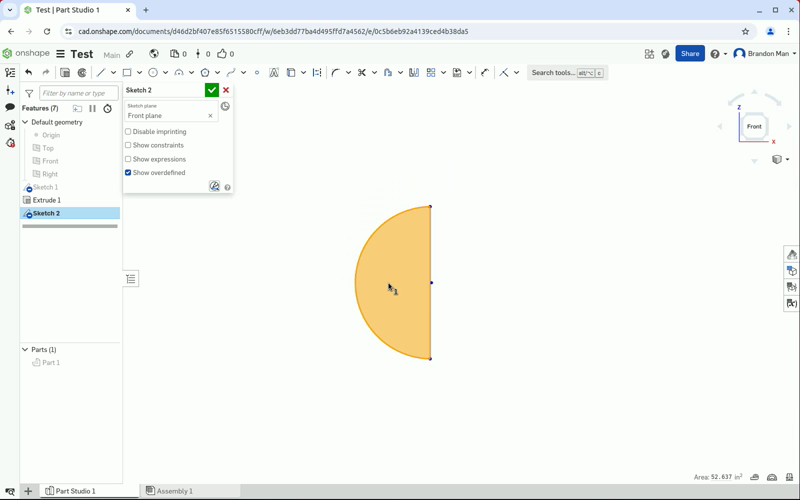
scroll(-6)
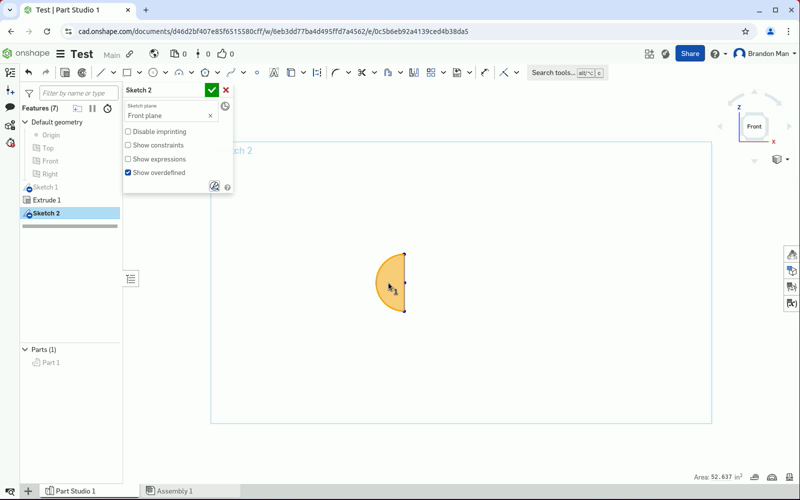
mouse_move(73, 352)
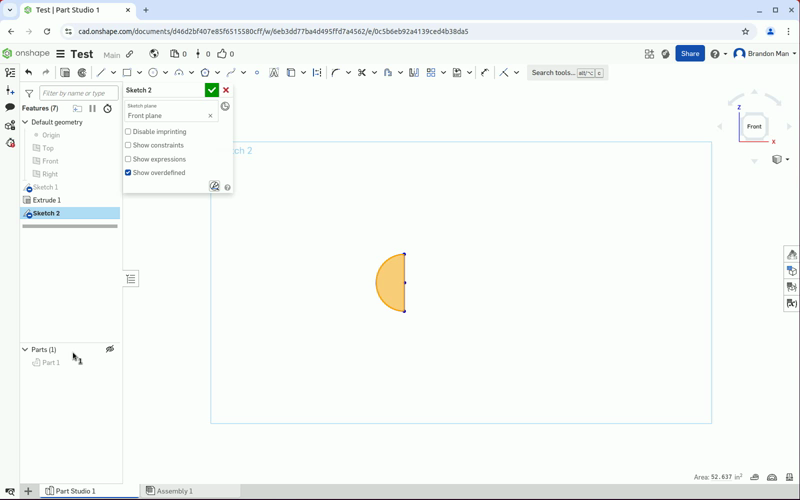
key(shift+y)
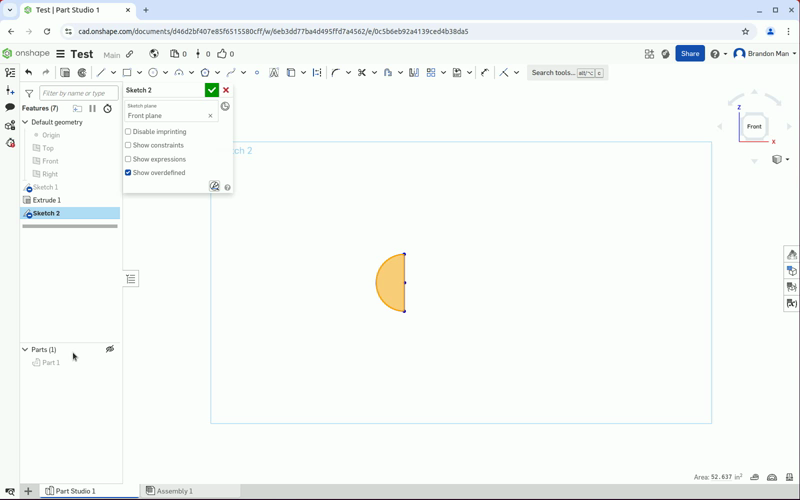
key(shift+e)
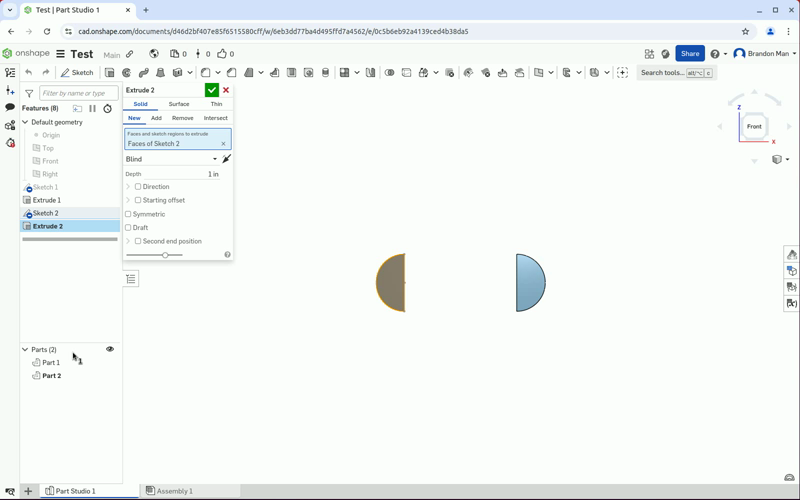
mouse_move(143, 106)
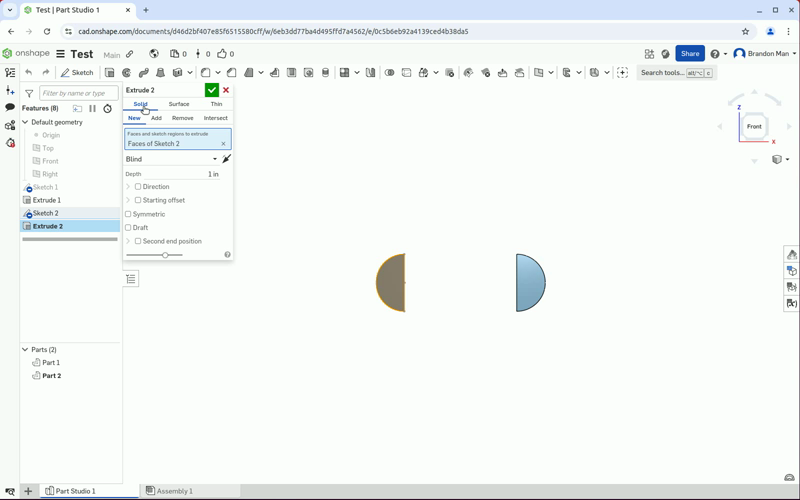
click(143, 106)
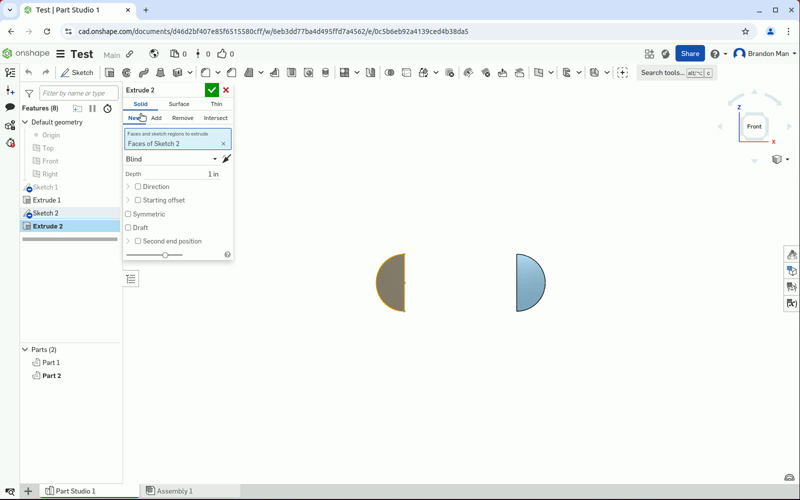
mouse_move(137, 120)
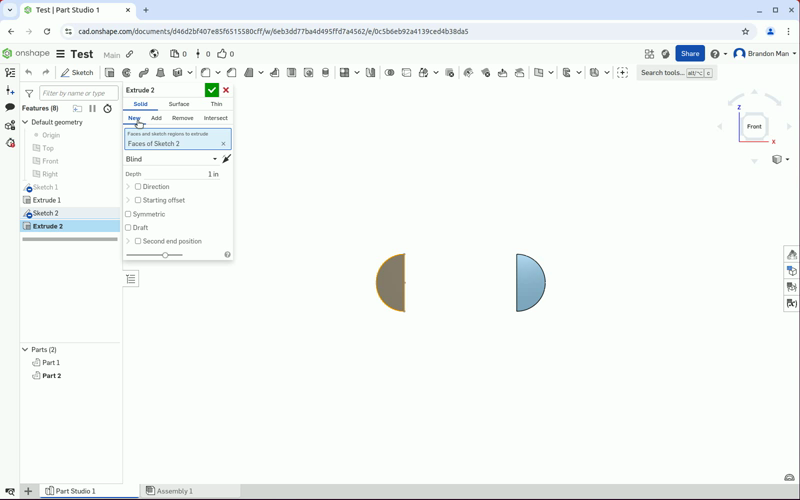
click(137, 120)
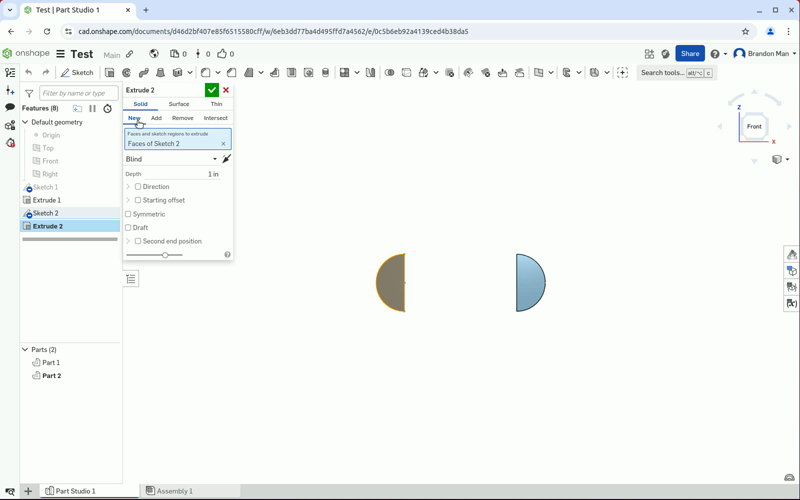
key(tab, 4)
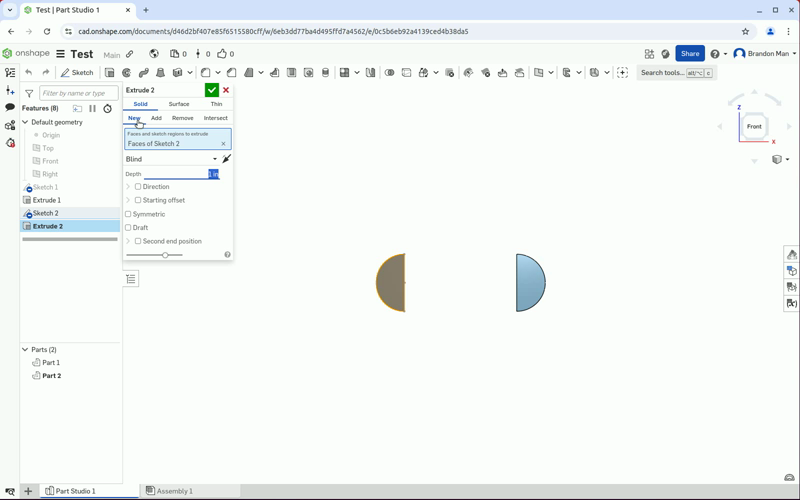
text(-7.703)
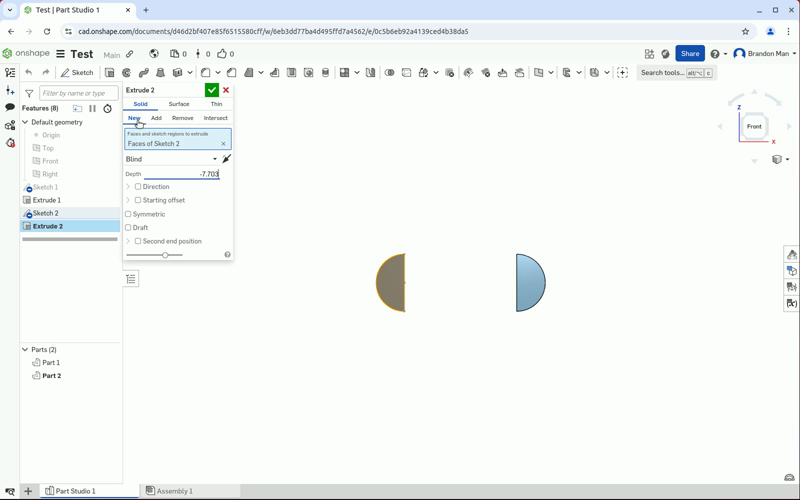
key(enter)
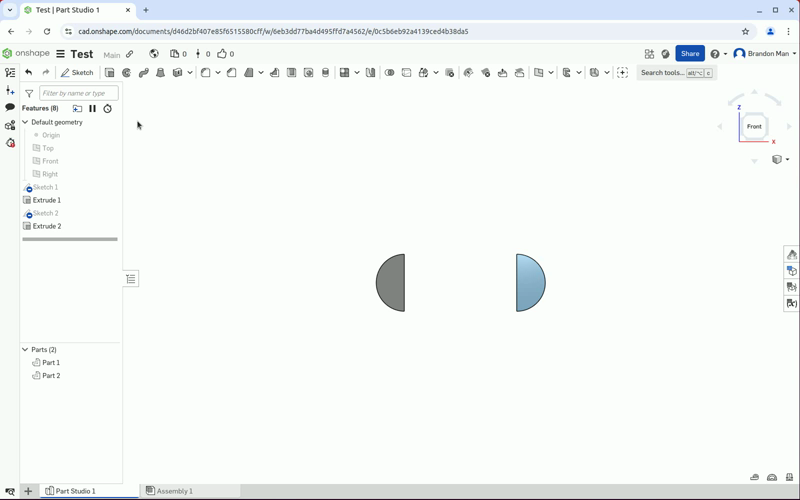
key(shift+h)
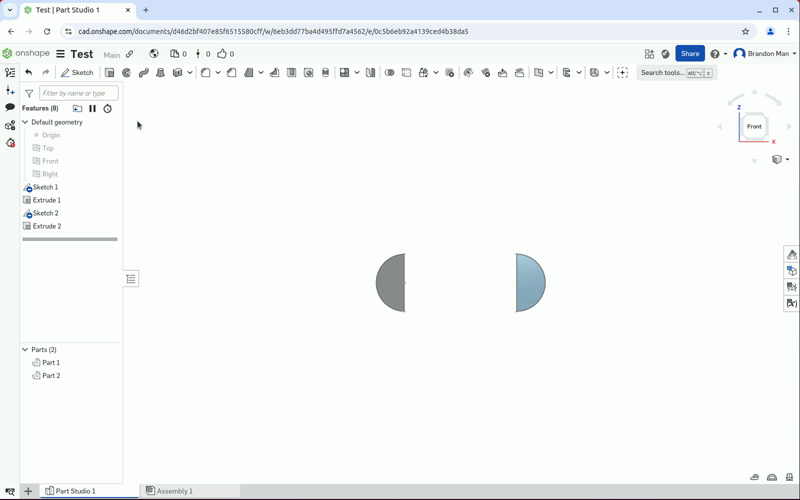
key(shift+h)
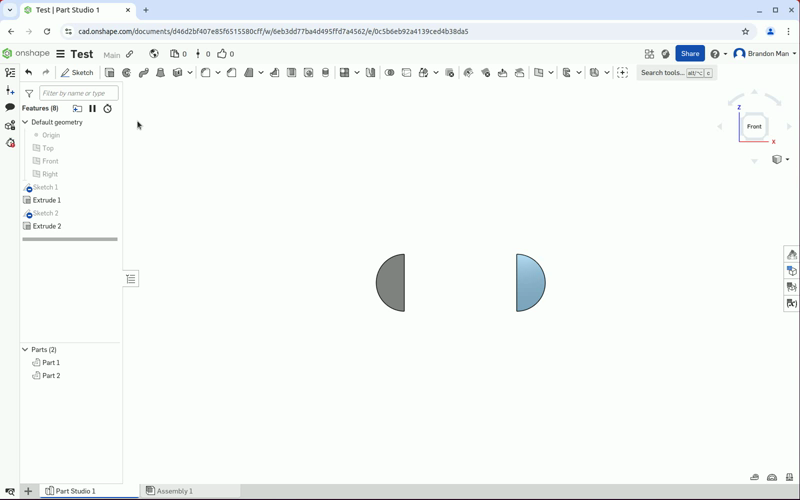
mouse_move(73, 189)
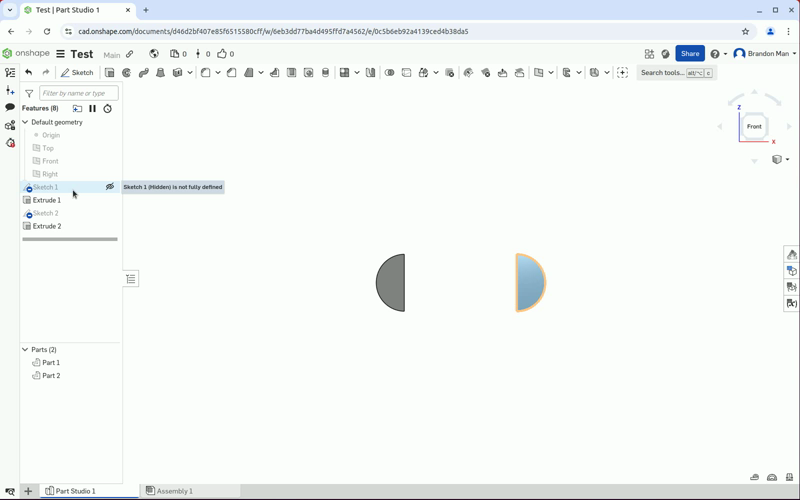
click(73, 189)
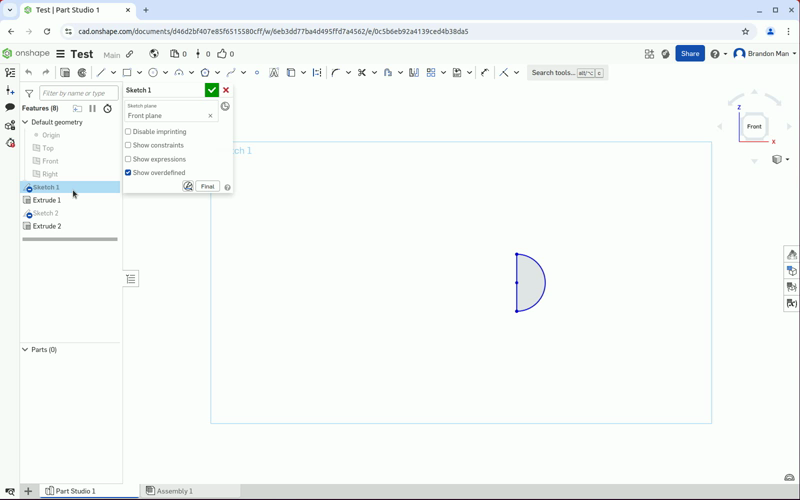
mouse_move(229, 92)
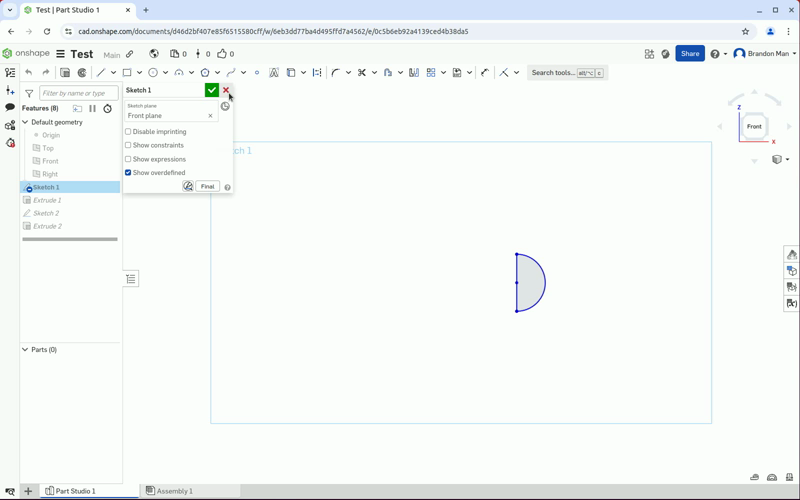
click(229, 92)
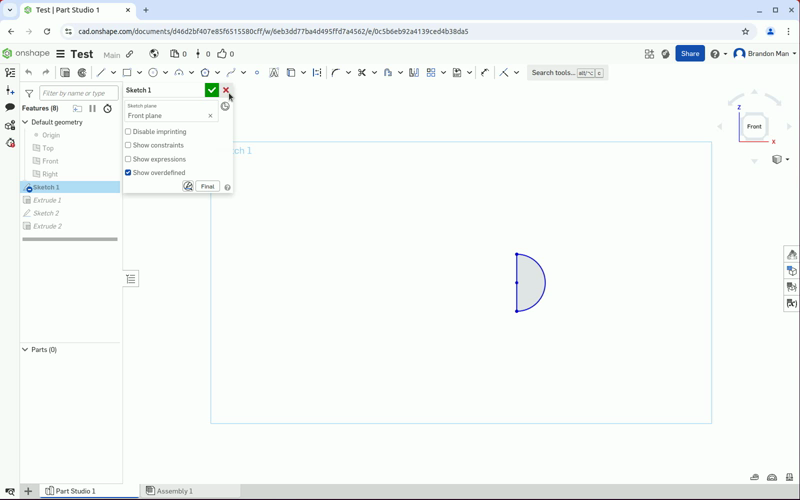
key(shift+s)
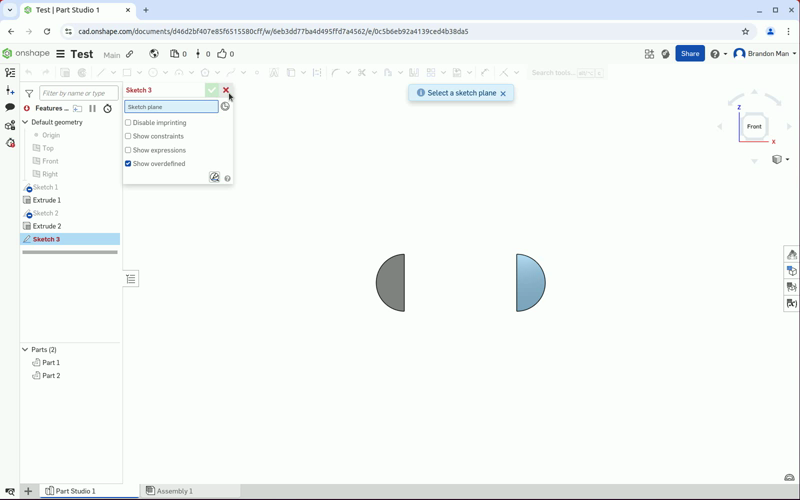
mouse_move(73, 163)
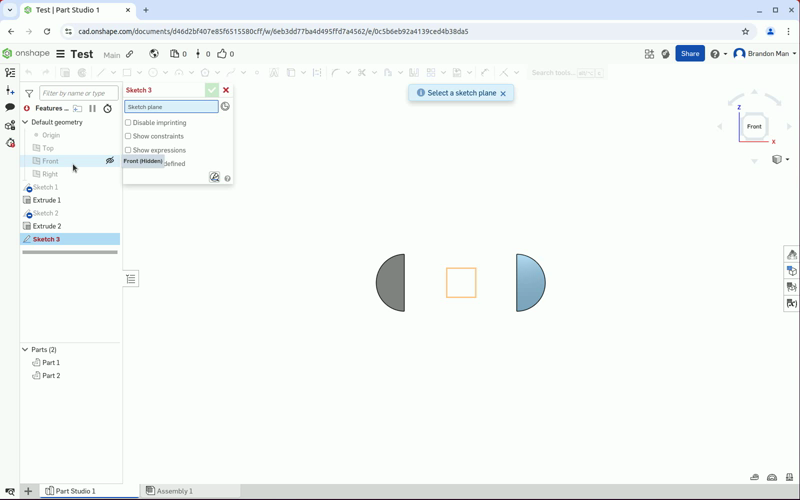
click(73, 163)
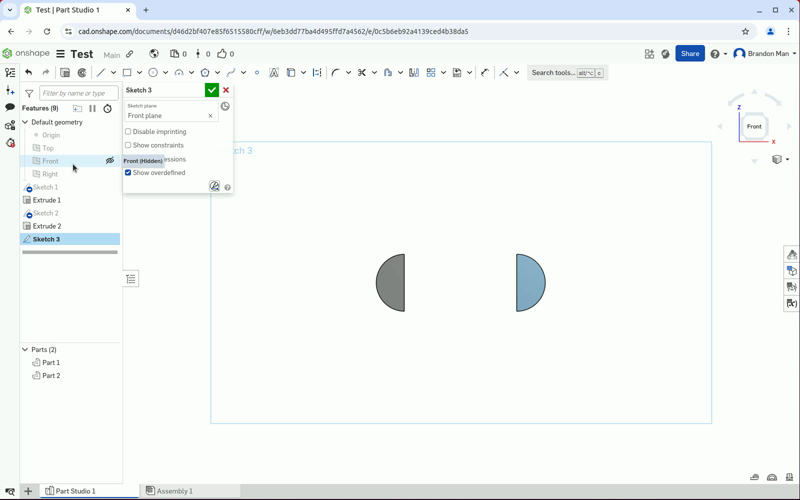
mouse_move(73, 352)
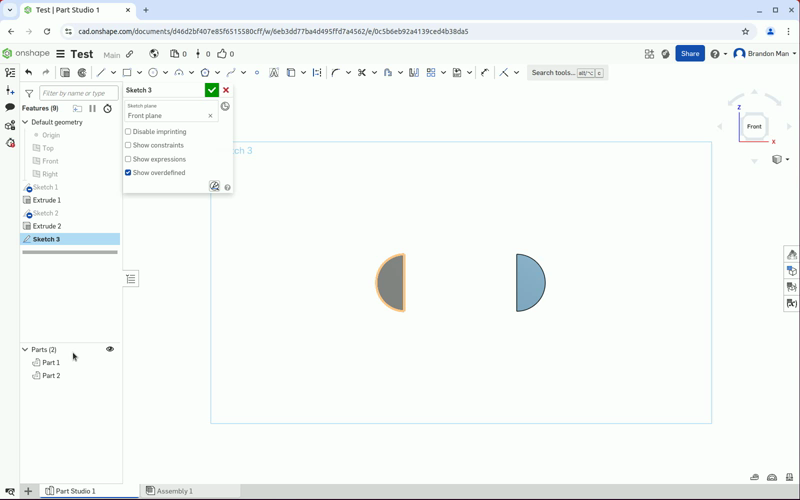
key(y)
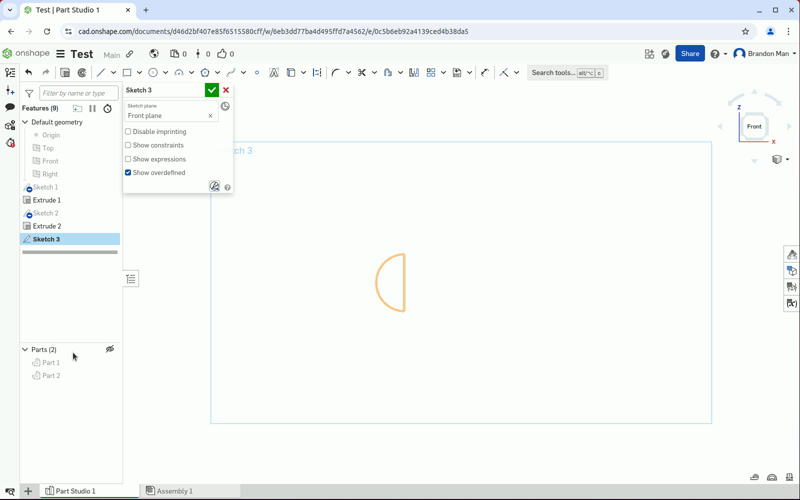
key(l)
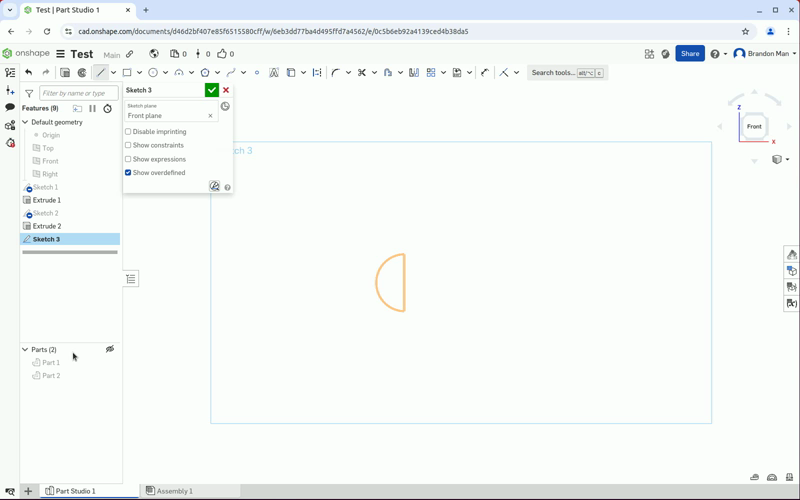
key_down(shift)
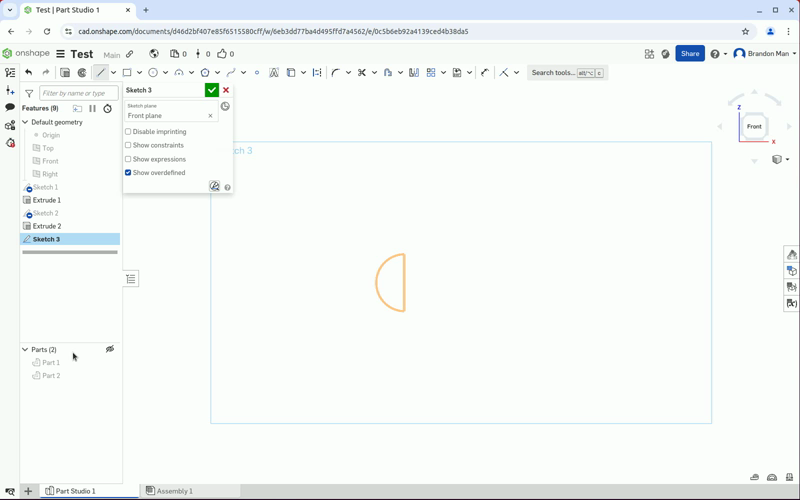
mouse_move(404, 395)
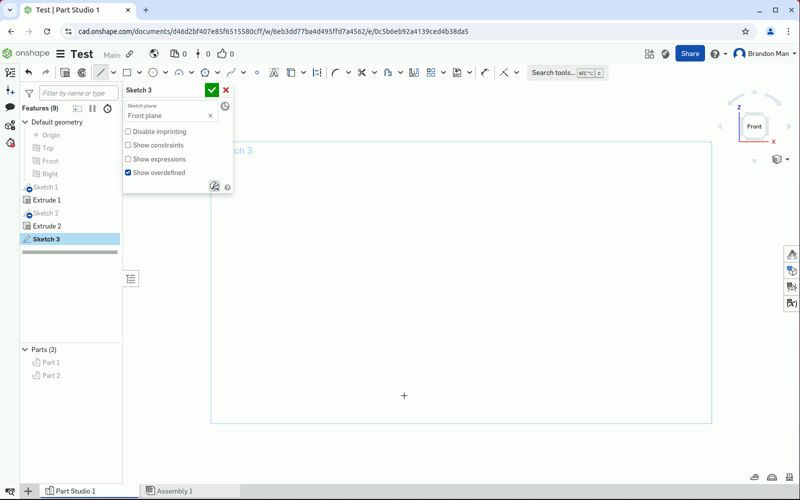
click(404, 395)
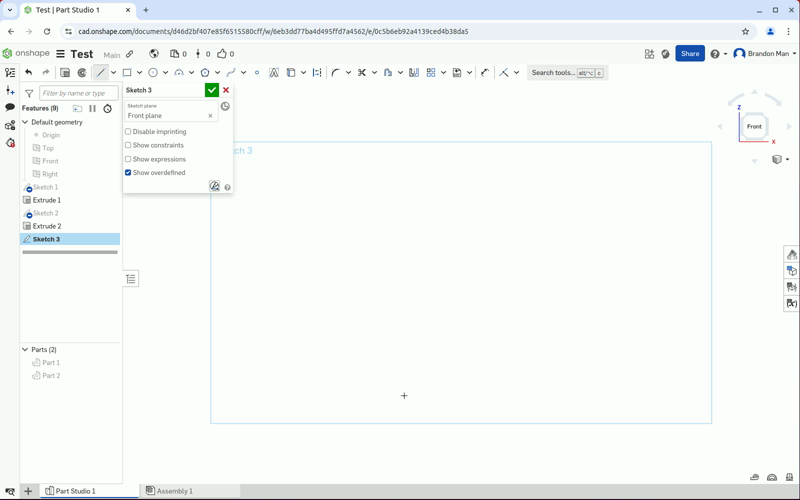
key_up(shift)
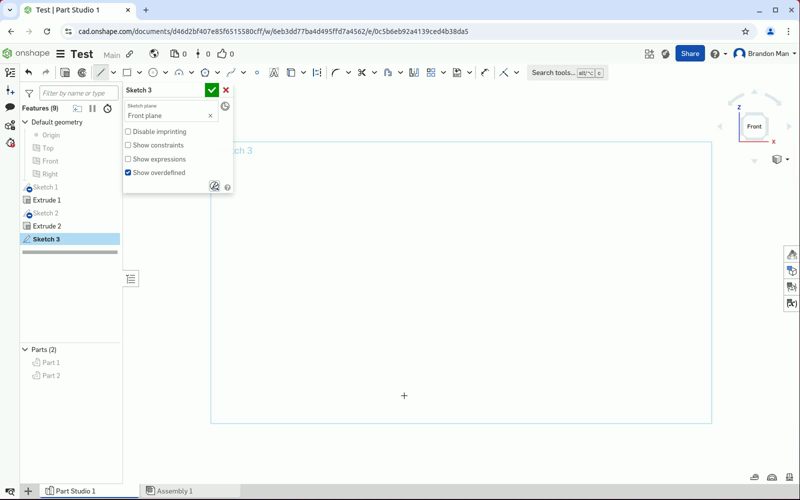
key_down(shift)
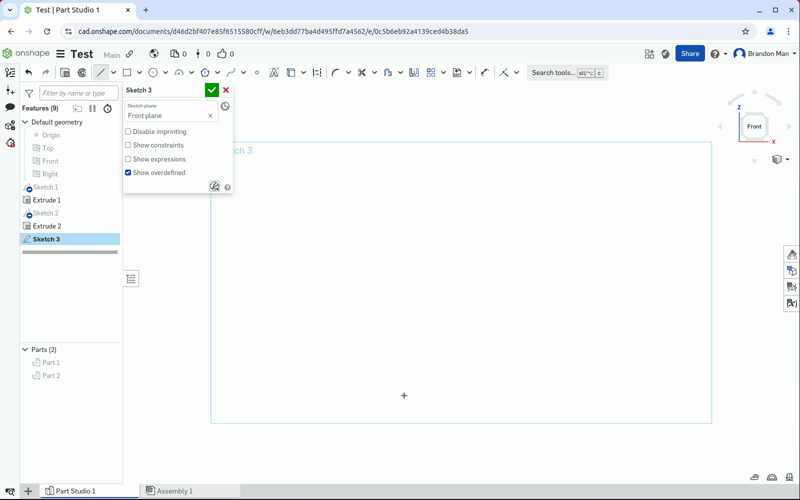
mouse_move(517, 395)
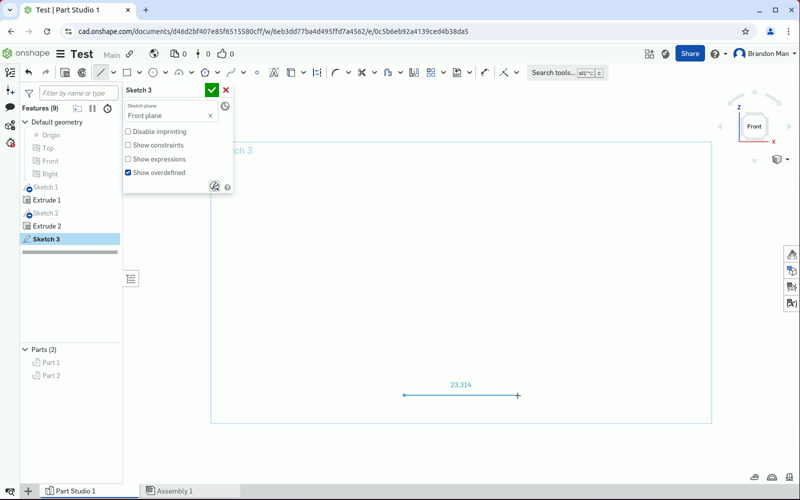
click(517, 395)
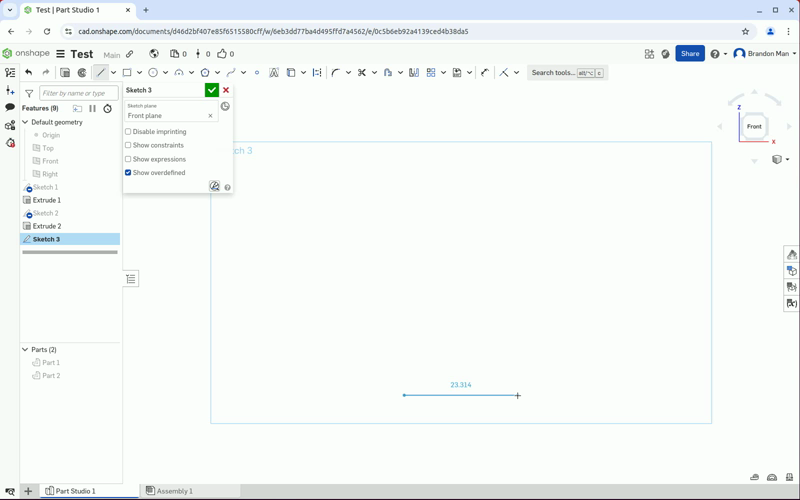
key_up(shift)
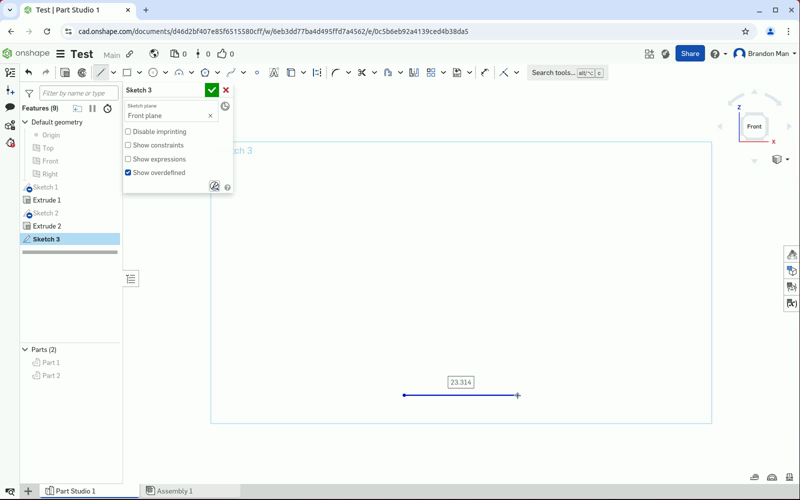
key_down(shift)
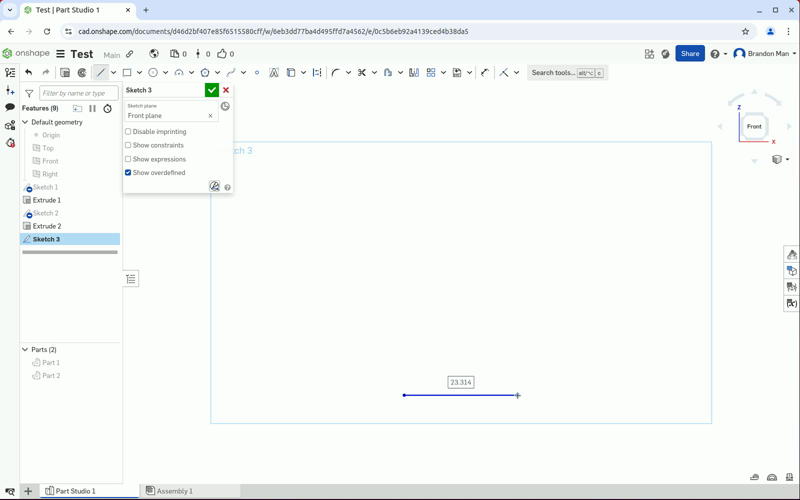
mouse_move(517, 310)
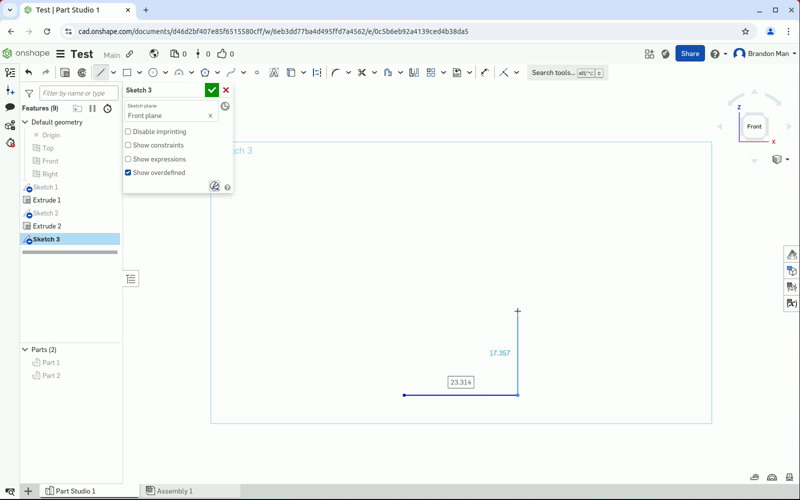
click(517, 310)
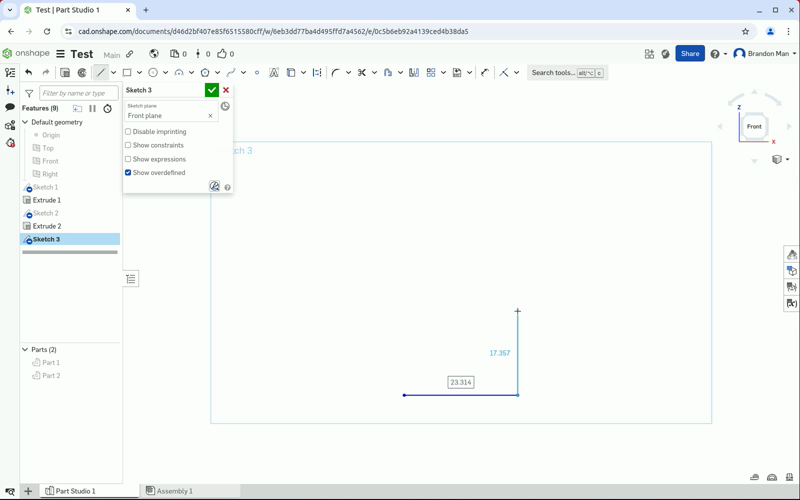
key_up(shift)
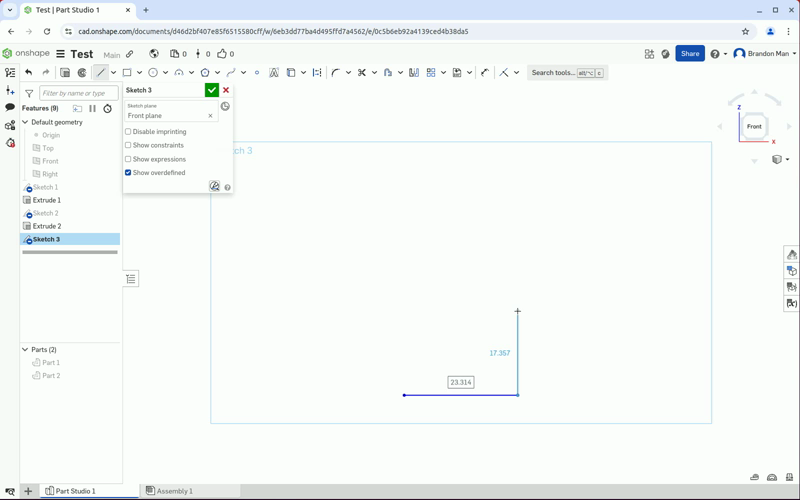
key(esc)
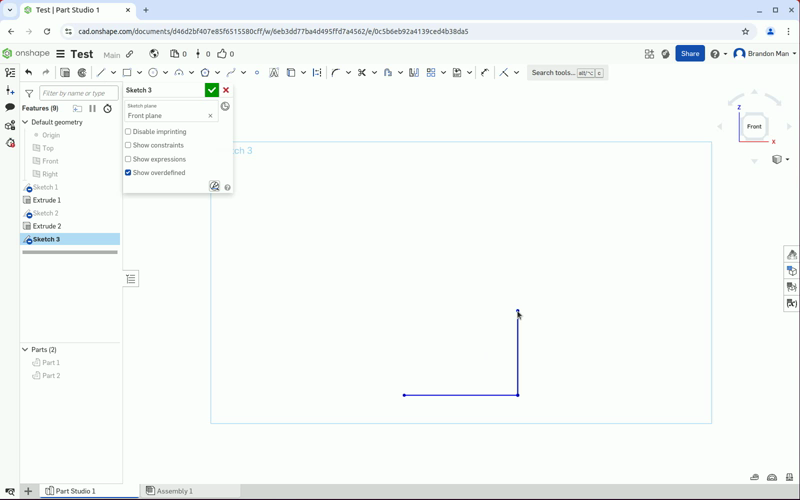
key(a)
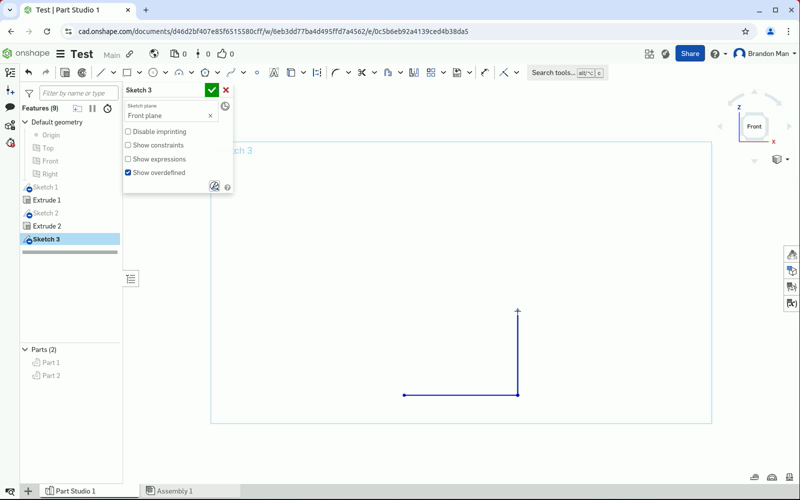
mouse_move(517, 310)
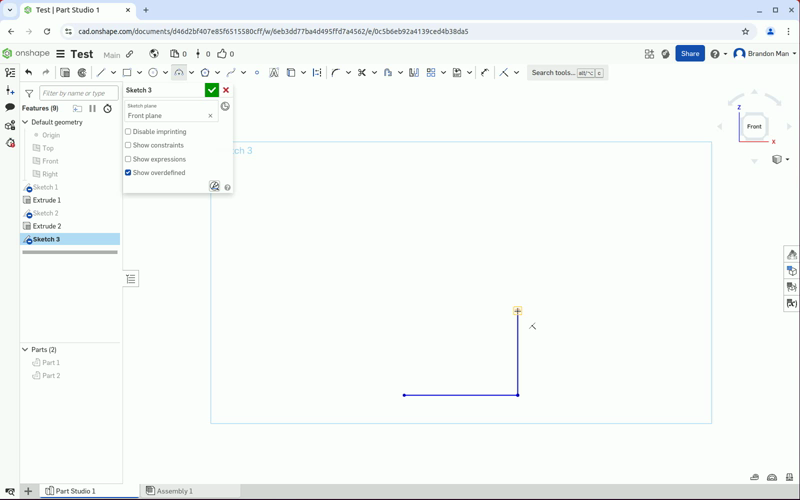
click(517, 310)
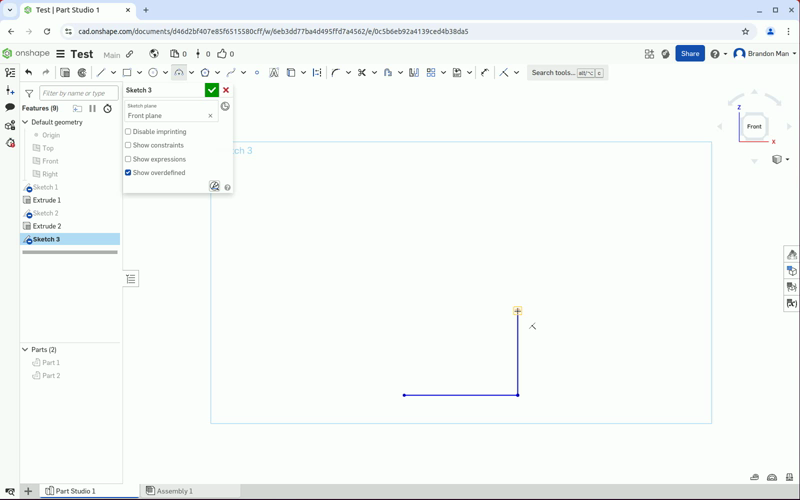
key_down(shift)
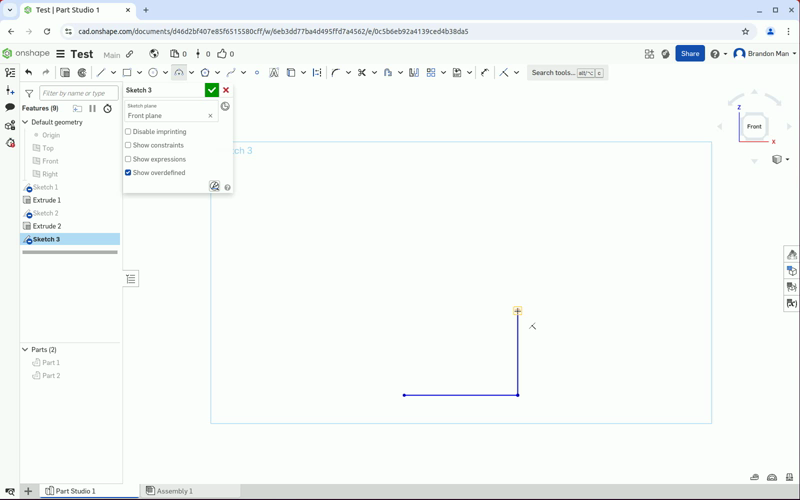
mouse_move(517, 256)
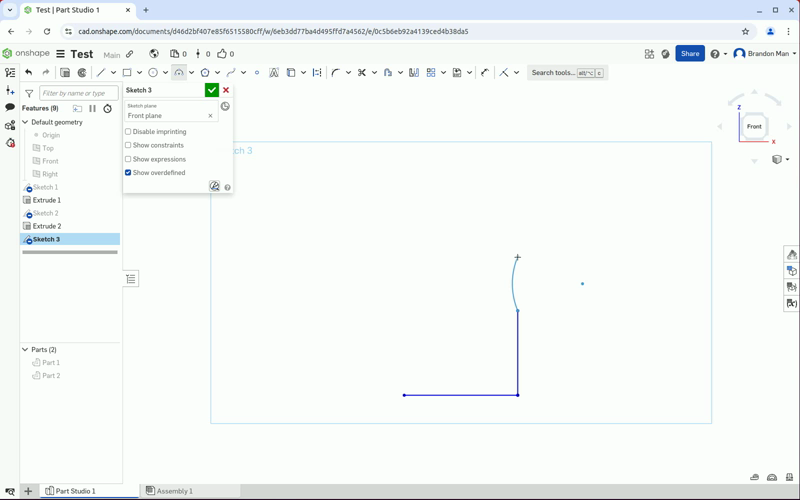
click(517, 256)
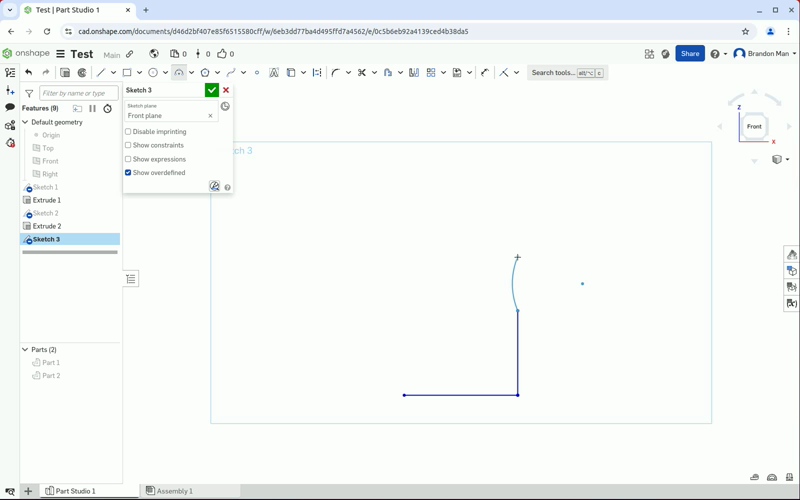
mouse_move(490, 283)
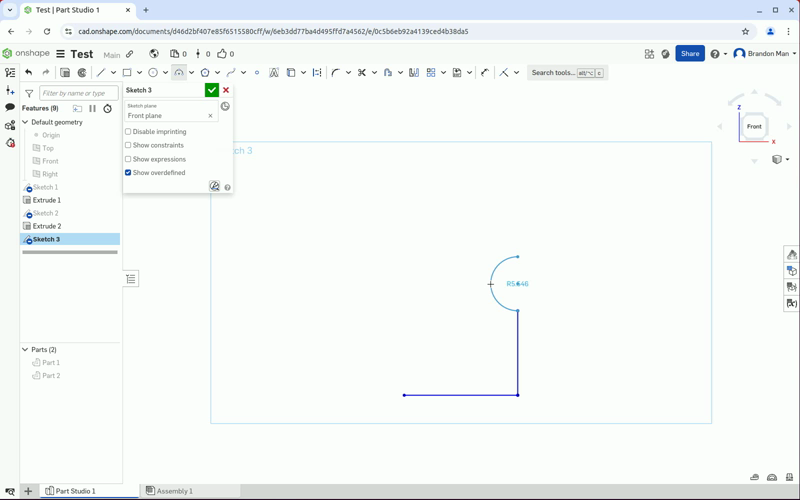
click(490, 283)
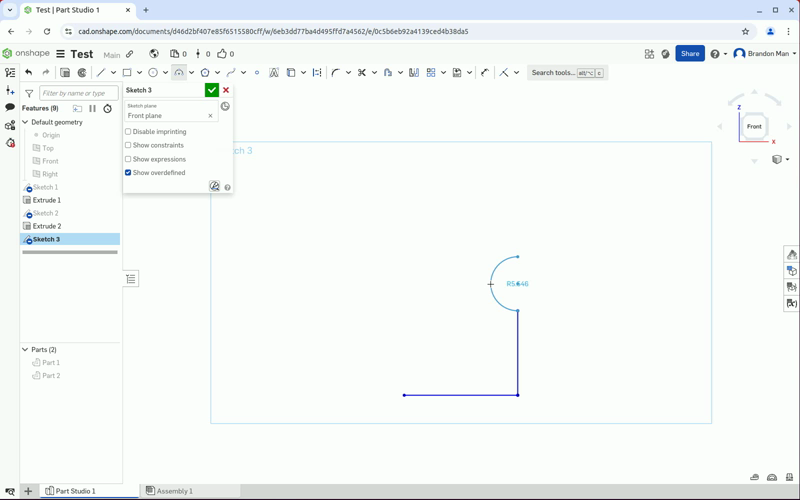
key_up(shift)
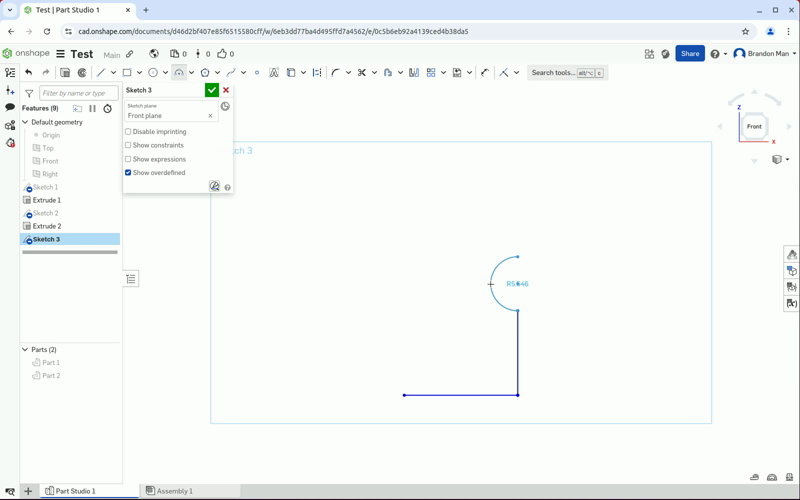
key(esc)
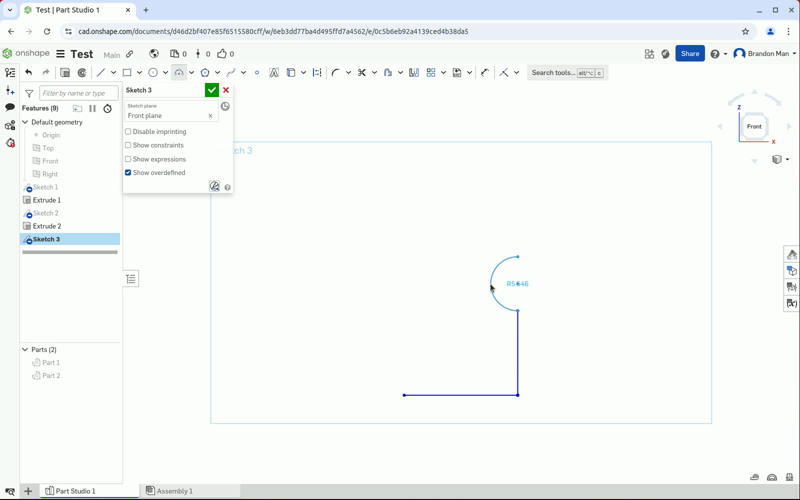
key(l)
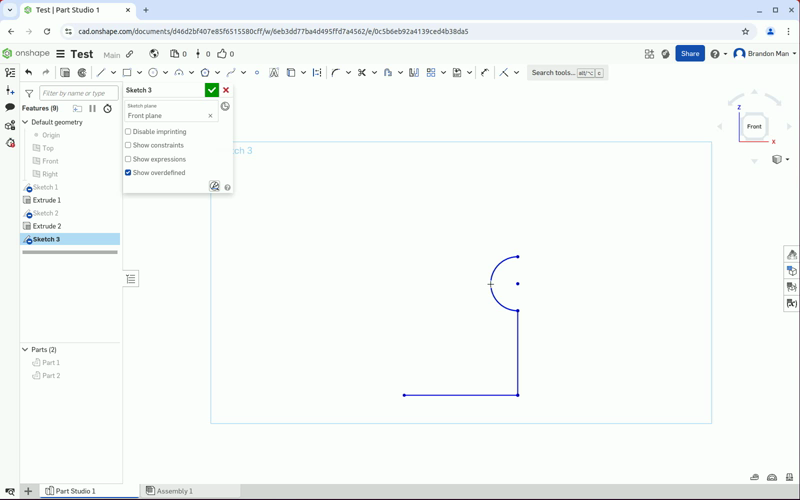
mouse_move(517, 256)
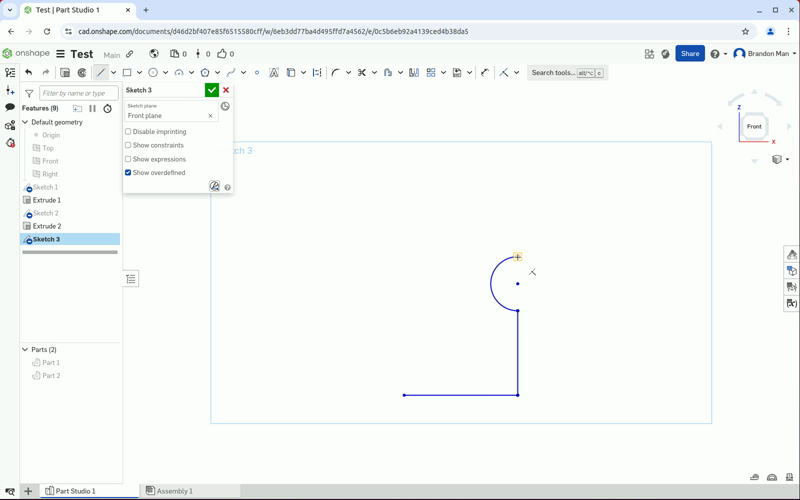
click(517, 256)
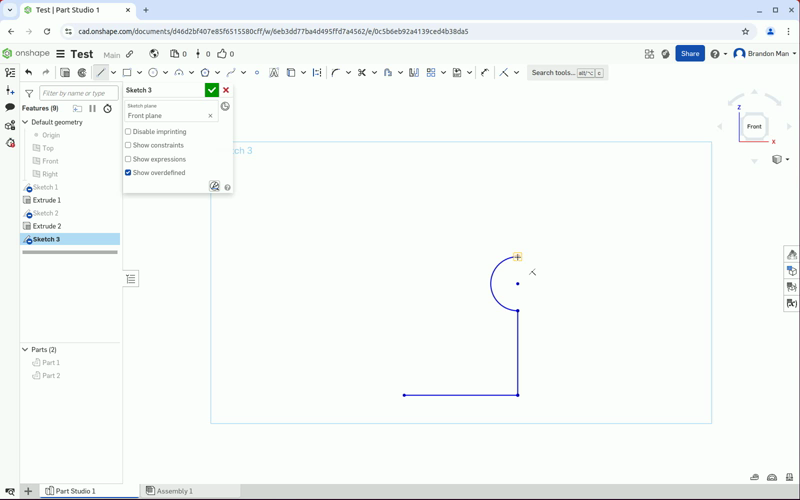
key_down(shift)
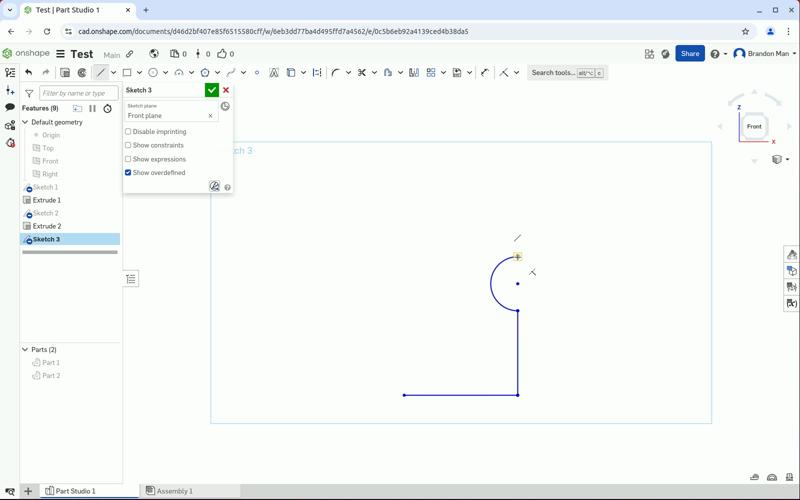
mouse_move(517, 171)
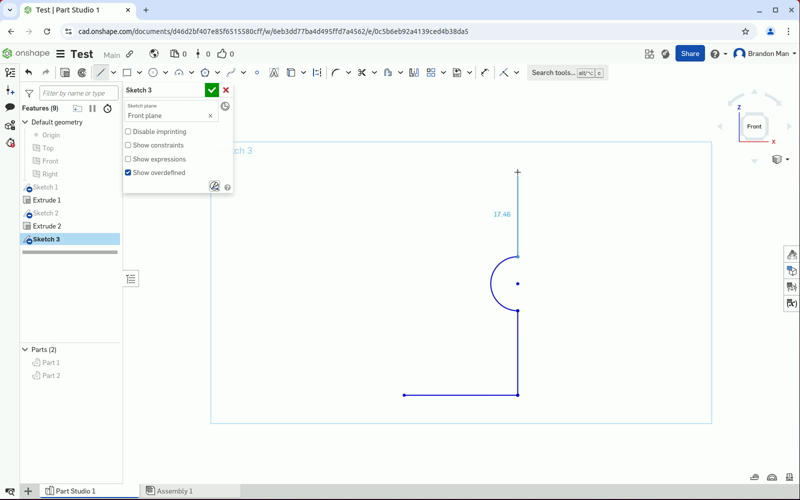
click(517, 171)
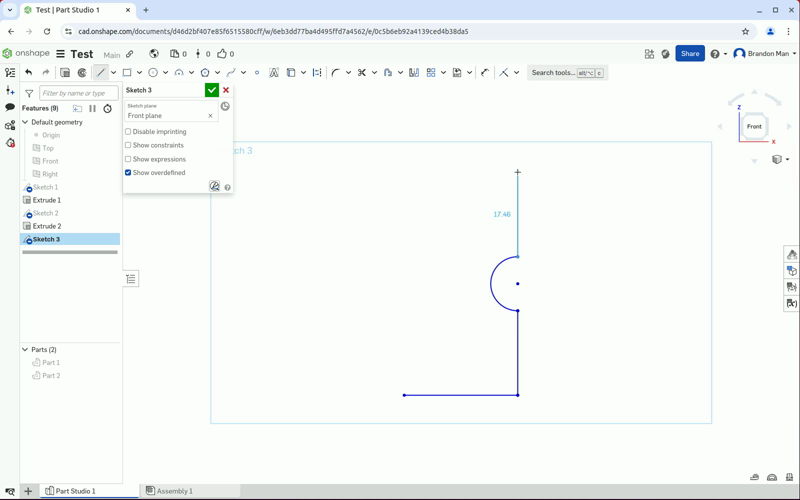
key_up(shift)
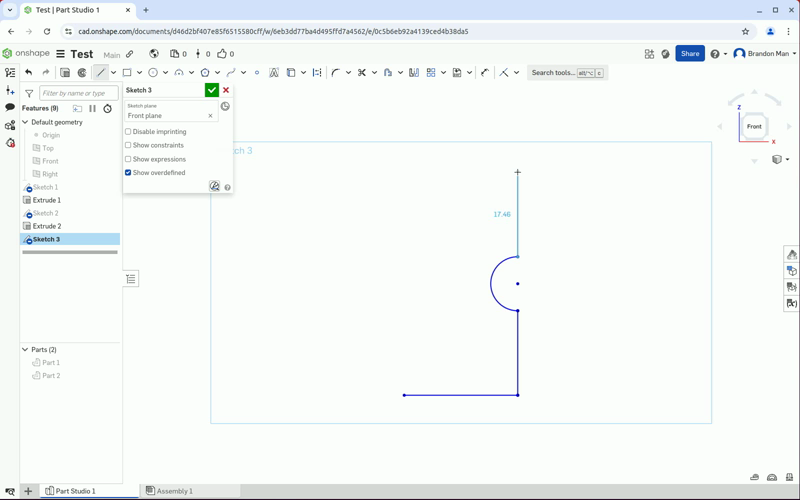
key_down(shift)
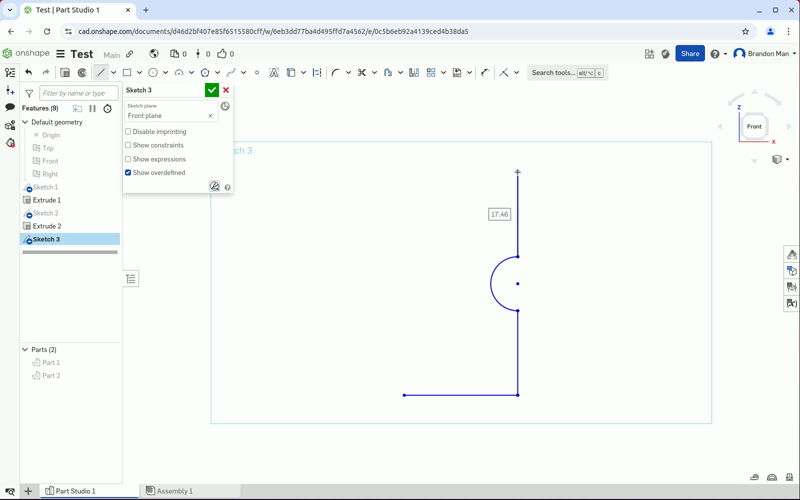
mouse_move(404, 171)
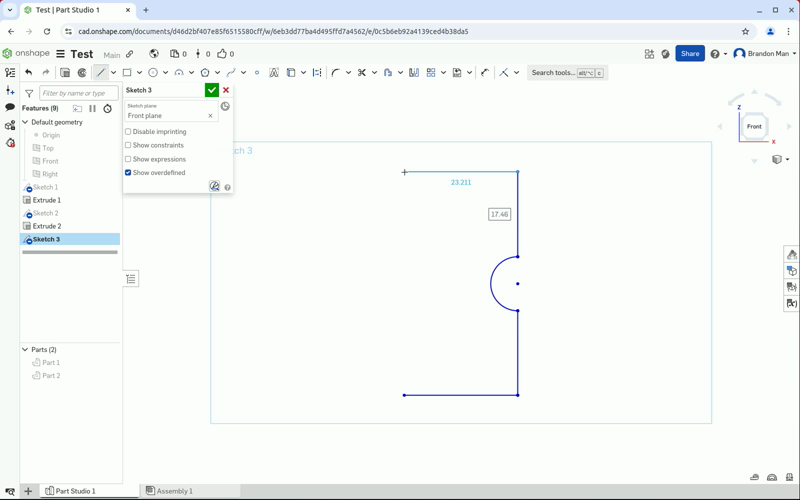
click(404, 171)
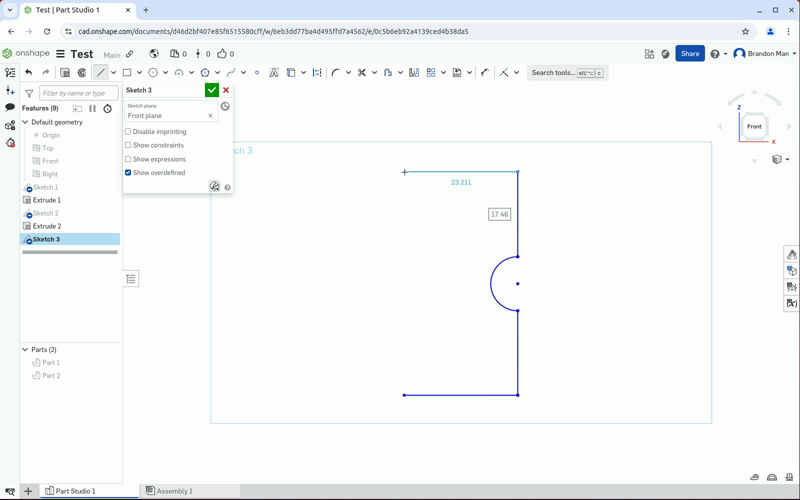
key_up(shift)
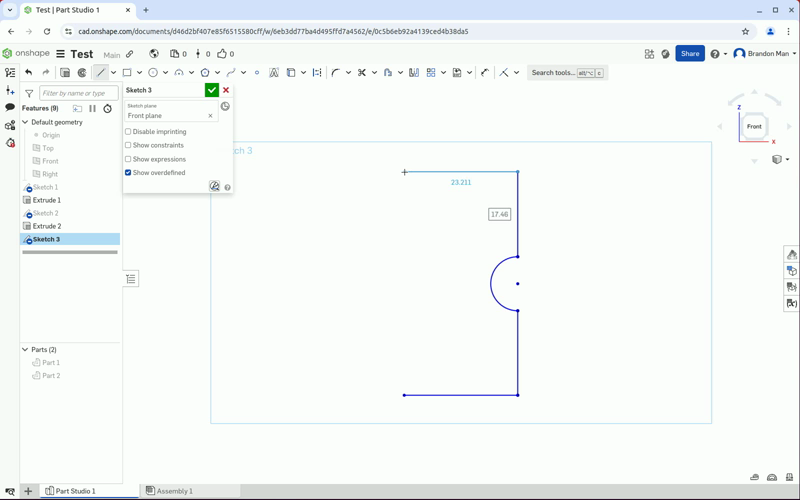
key_down(shift)
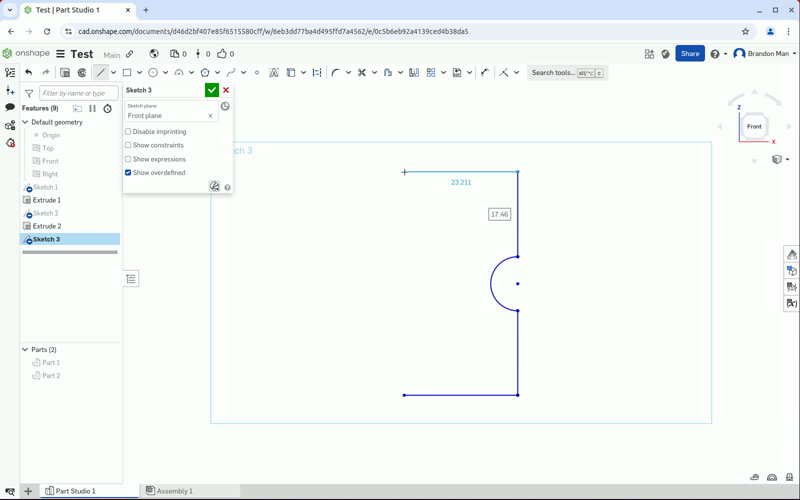
mouse_move(404, 256)
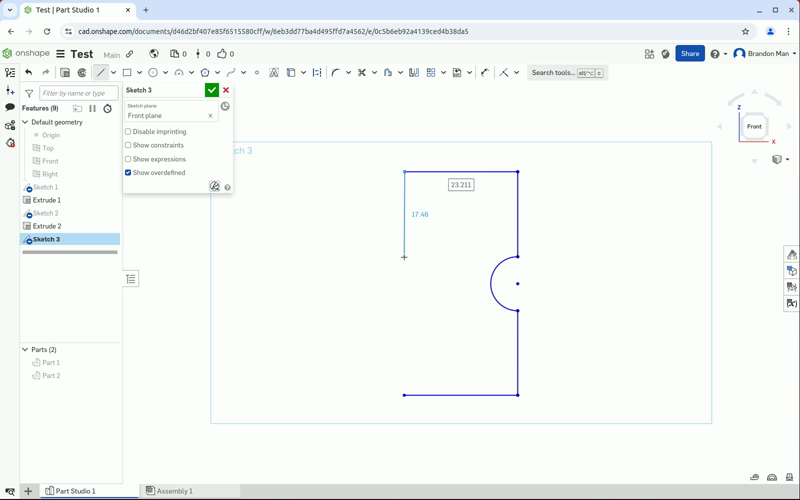
click(404, 256)
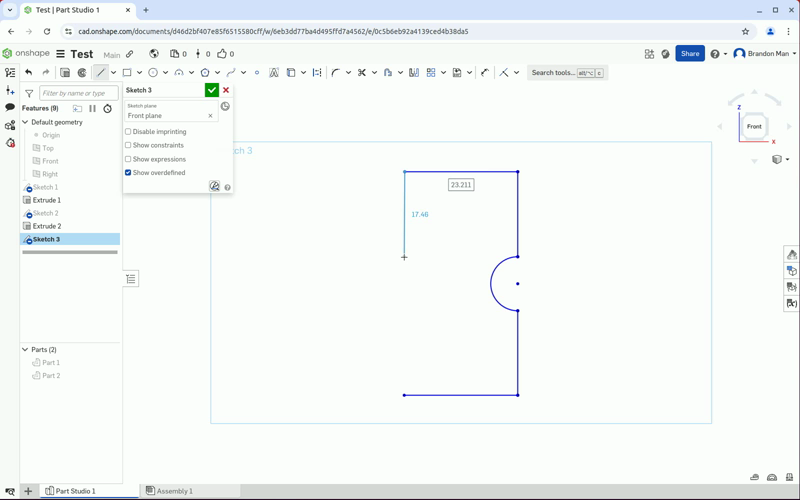
key_up(shift)
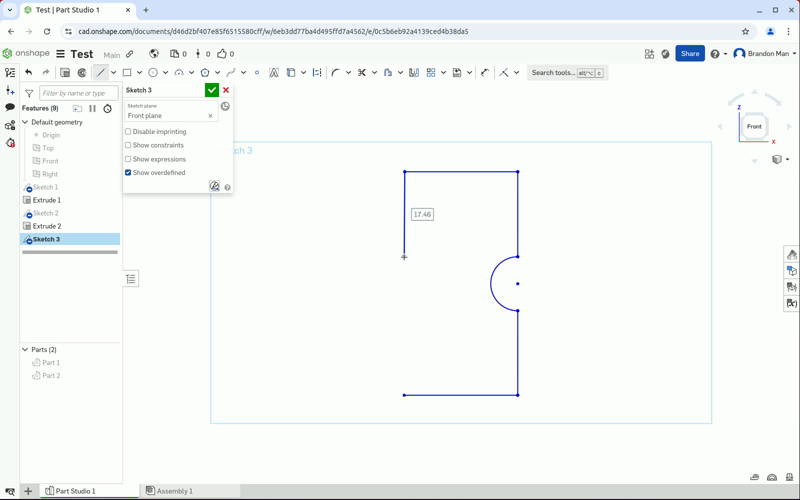
key(esc)
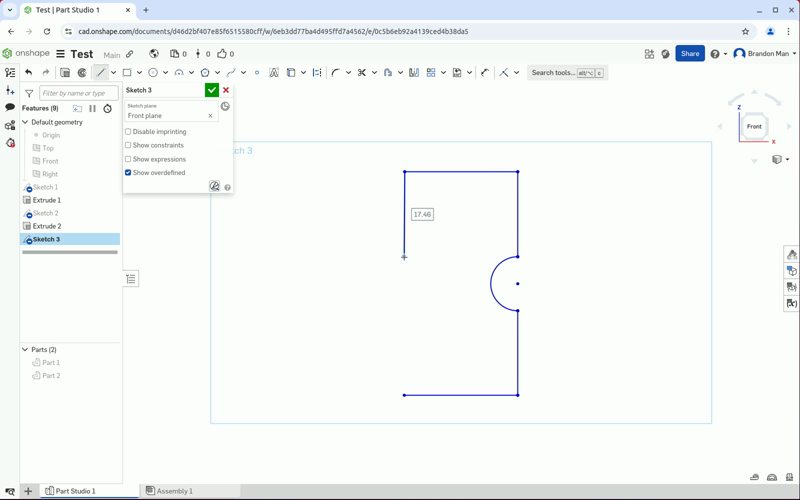
key(a)
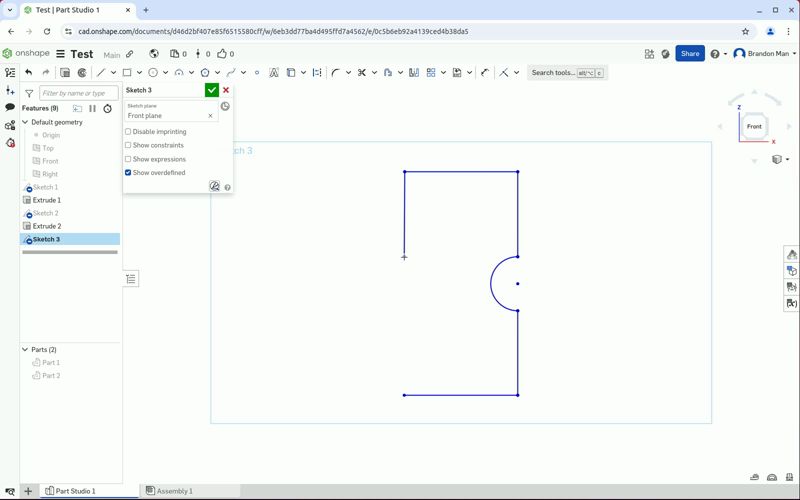
mouse_move(404, 256)
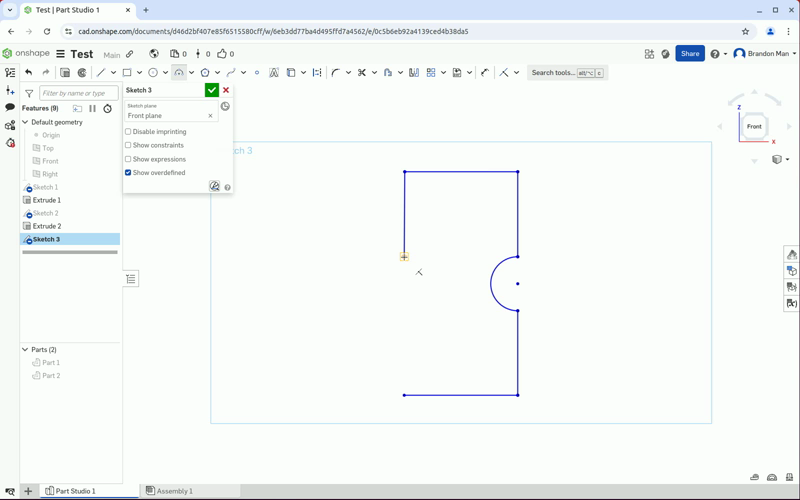
click(404, 256)
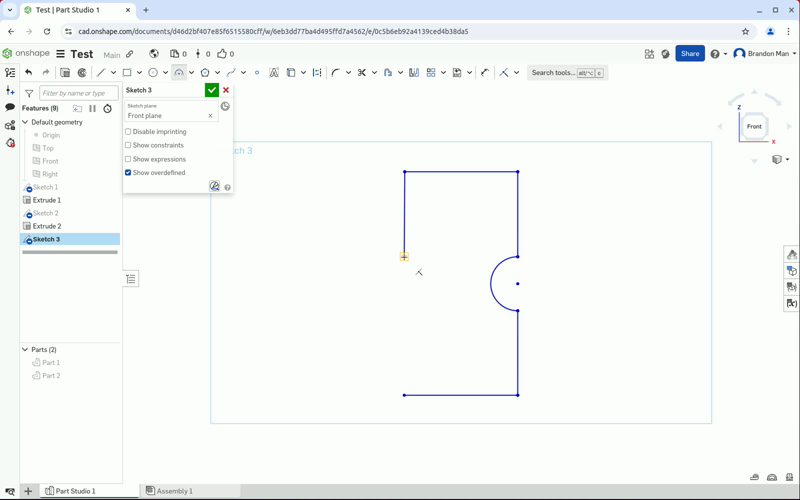
key_down(shift)
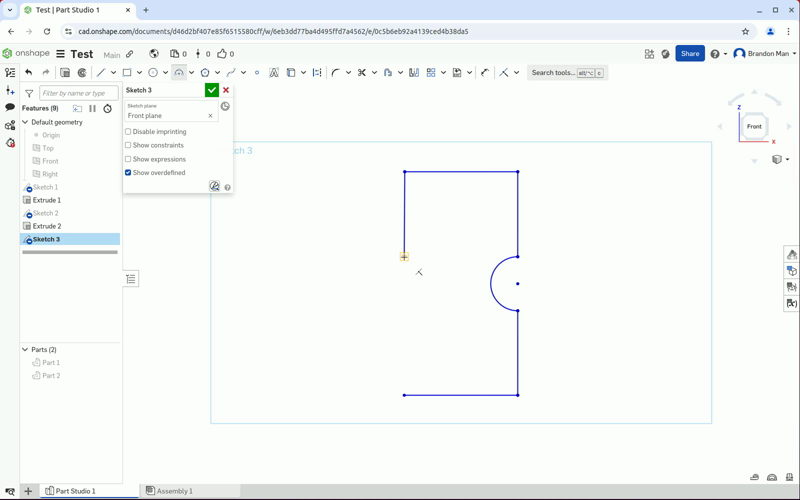
mouse_move(404, 310)
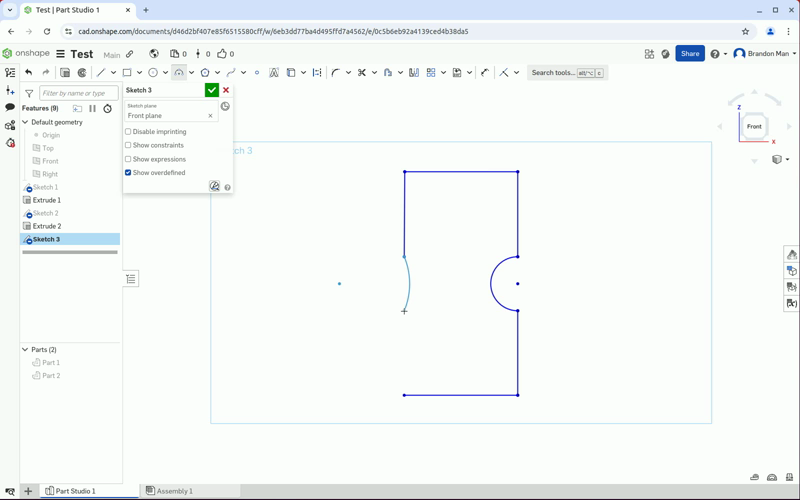
click(404, 310)
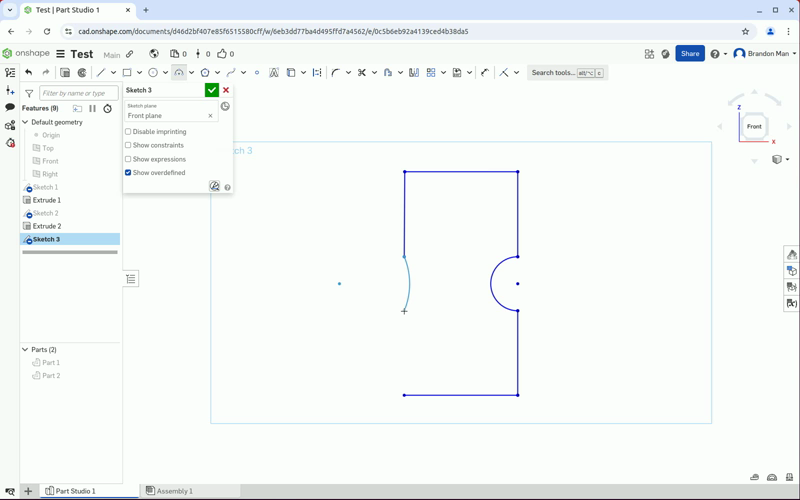
mouse_move(431, 283)
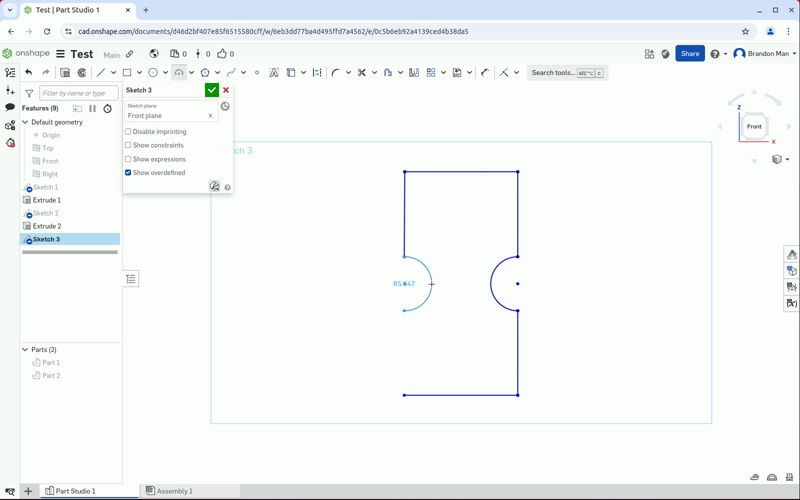
click(431, 283)
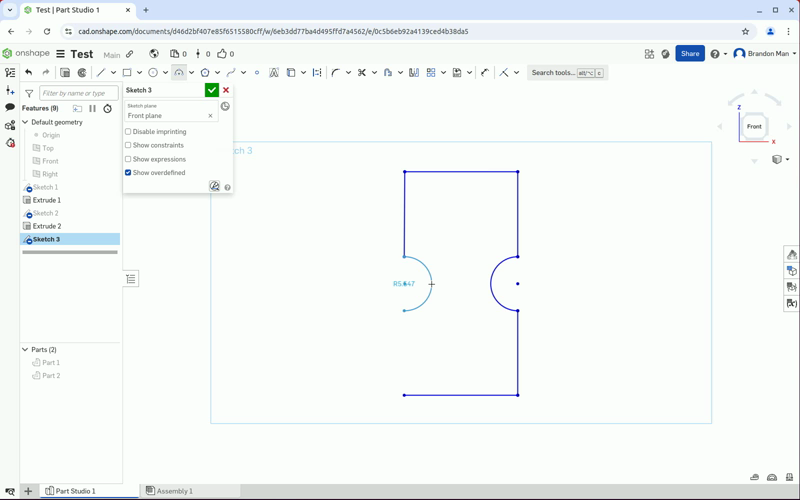
key_up(shift)
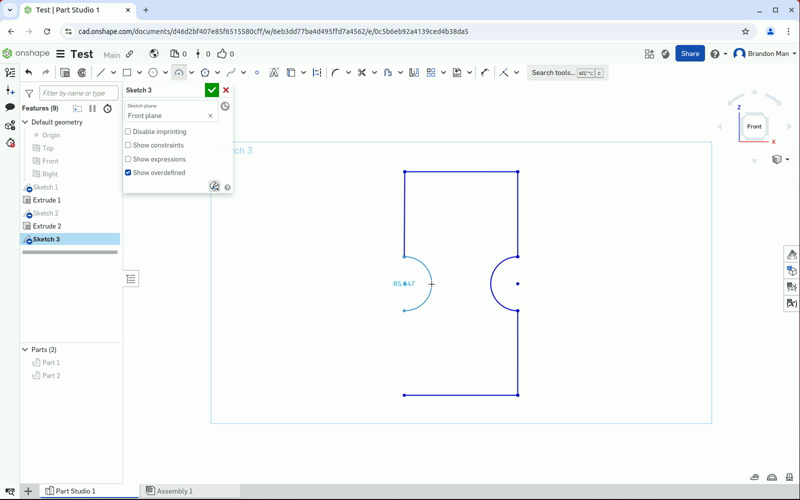
key(esc)
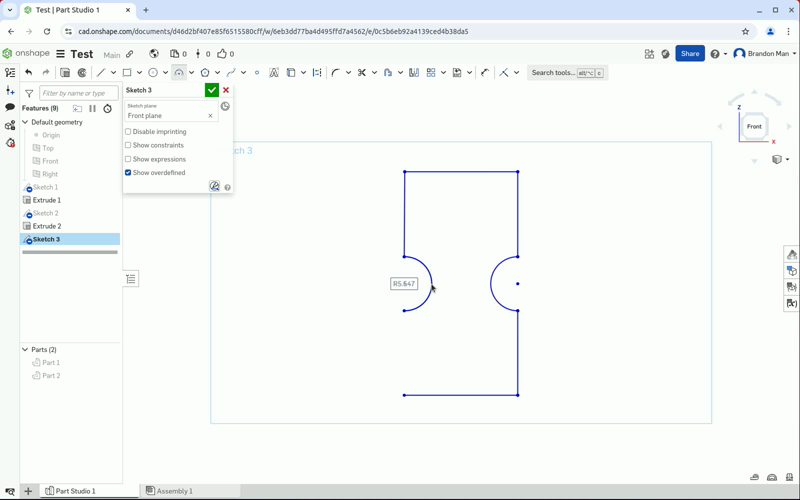
key(l)
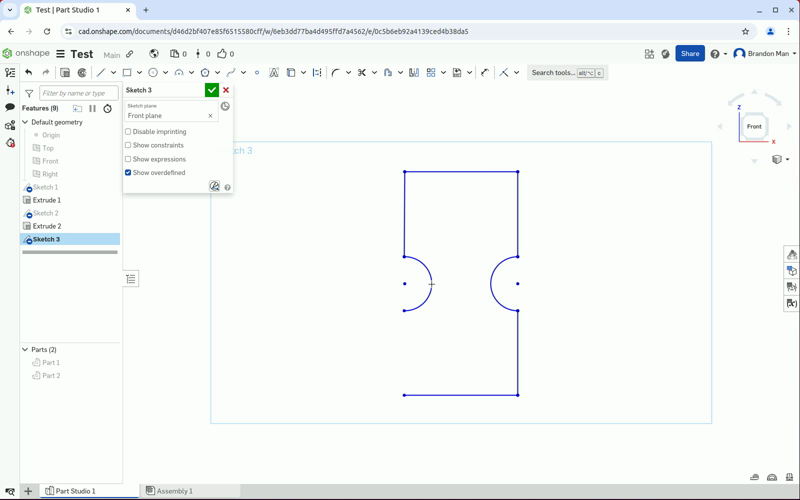
mouse_move(404, 310)
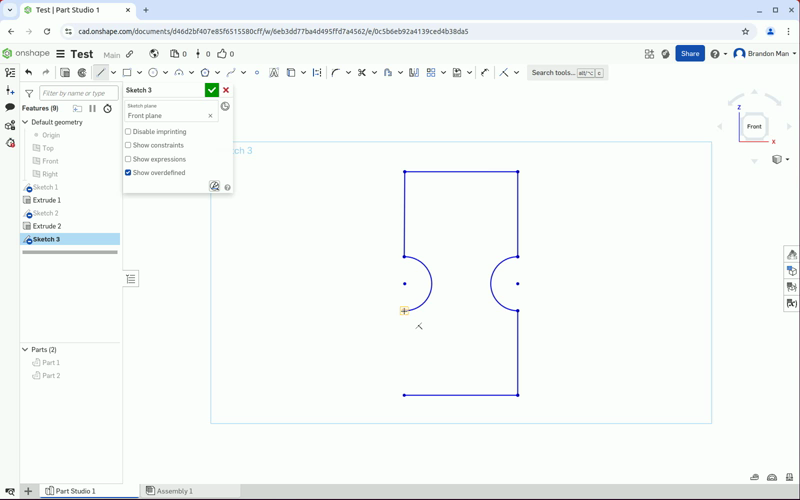
click(404, 310)
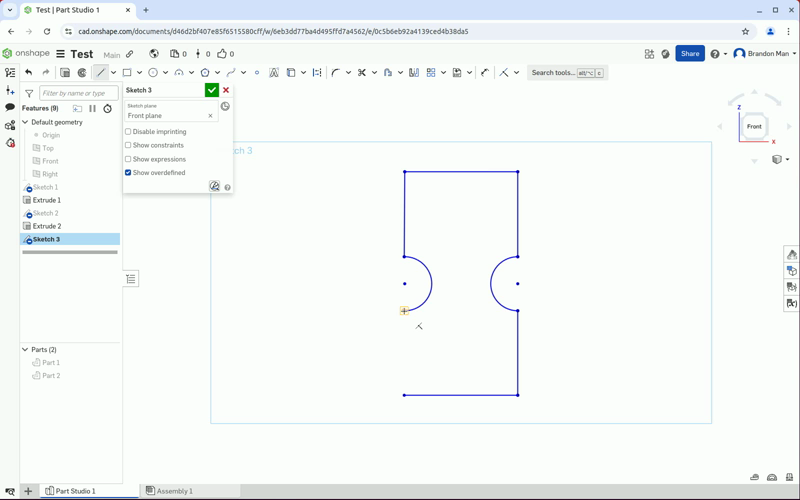
key_down(shift)
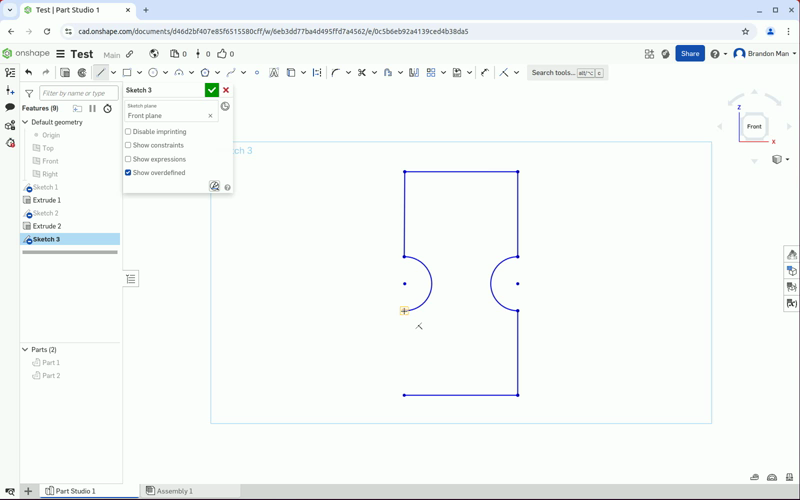
mouse_move(404, 395)
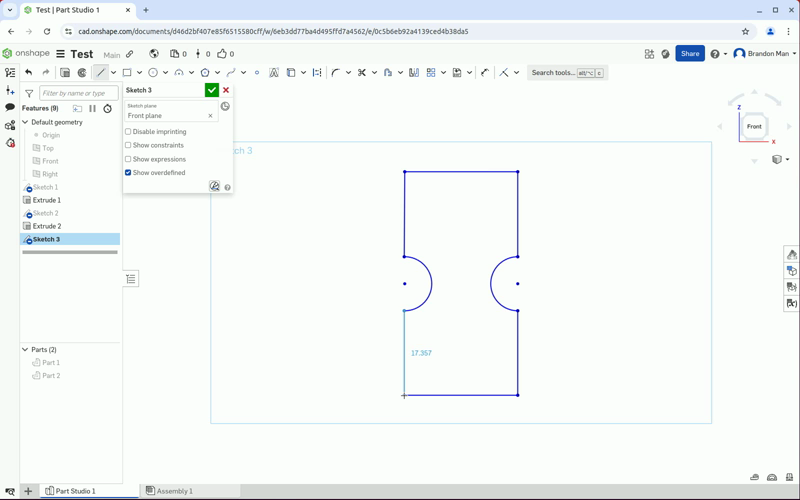
key_up(shift)
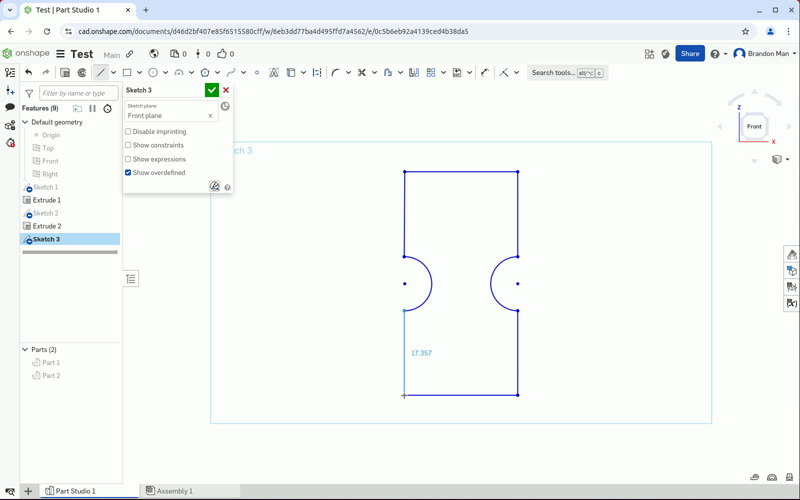
click(404, 395)
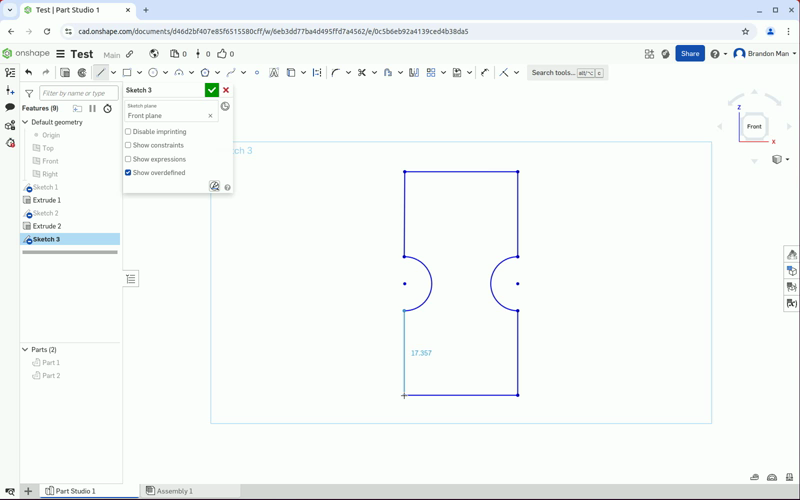
key(esc)
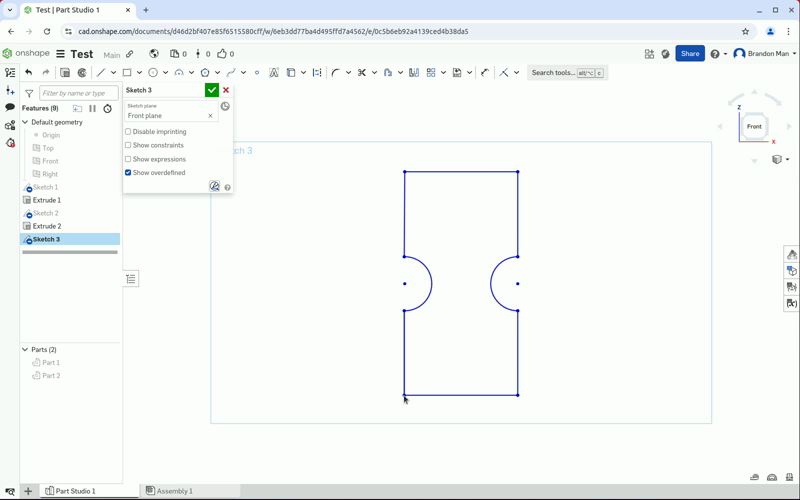
mouse_move(476, 252)
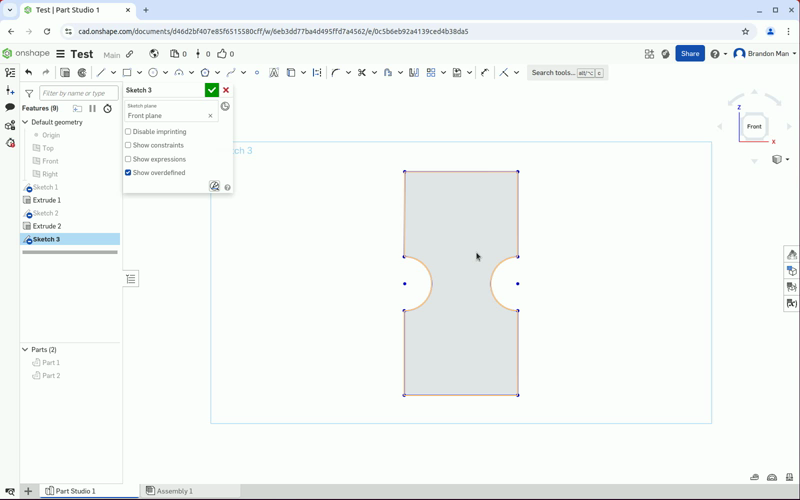
scroll(6)
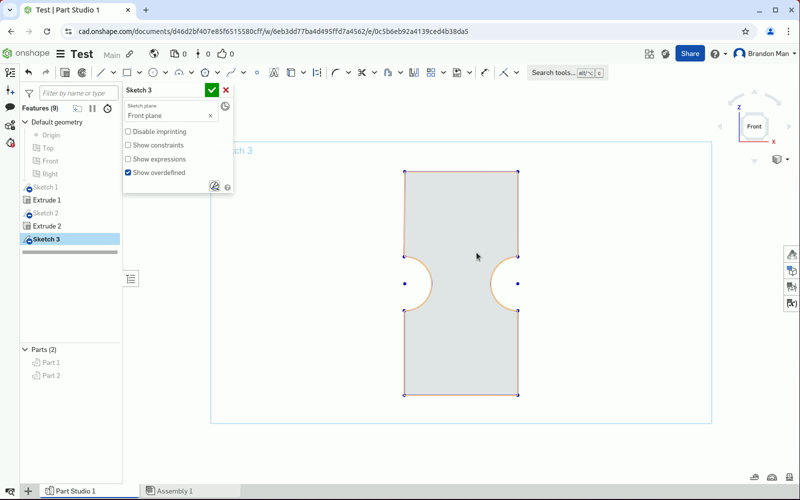
scroll(6)
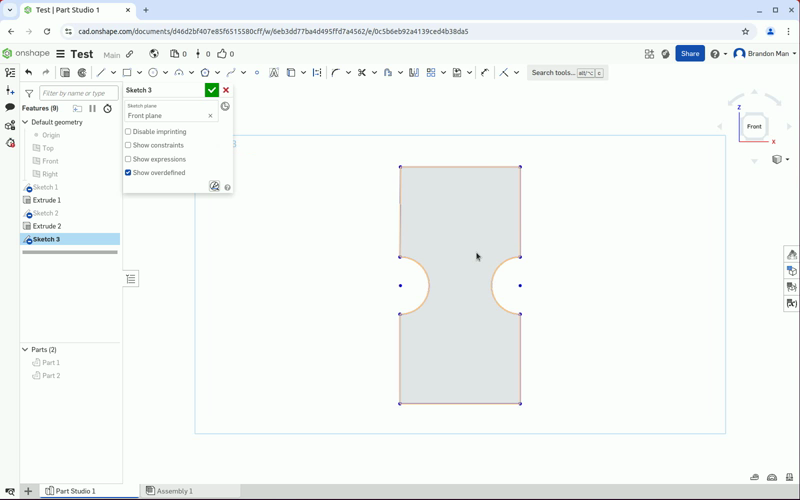
scroll(6)
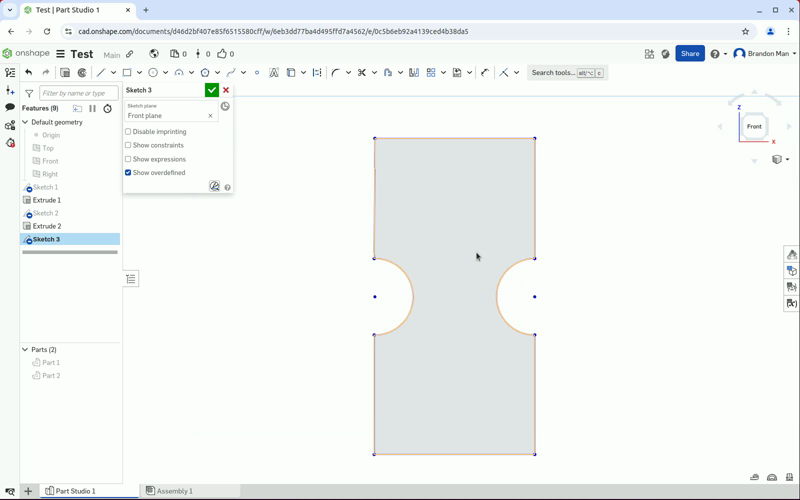
scroll(6)
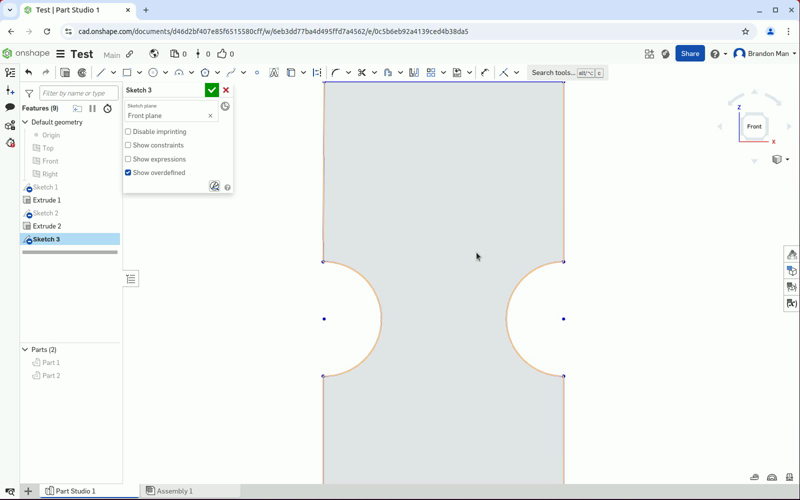
scroll(6)
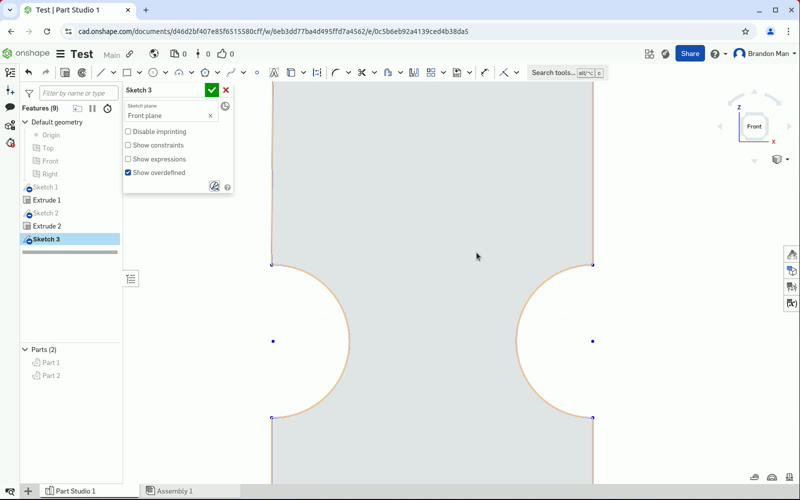
scroll(6)
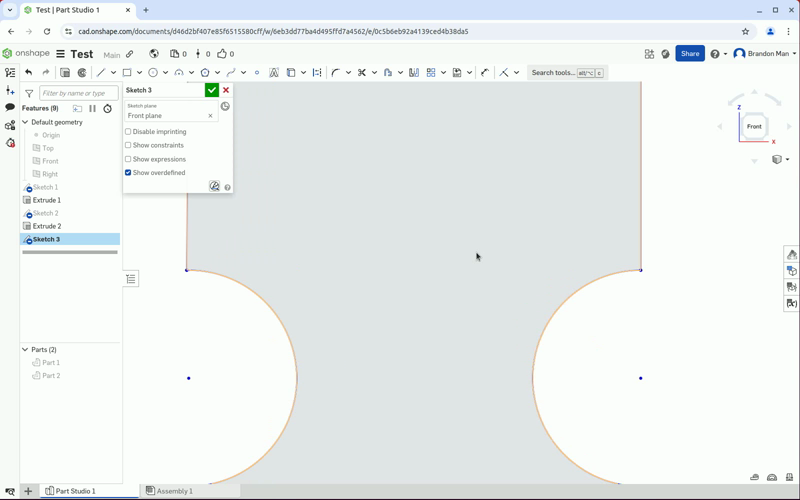
scroll(6)
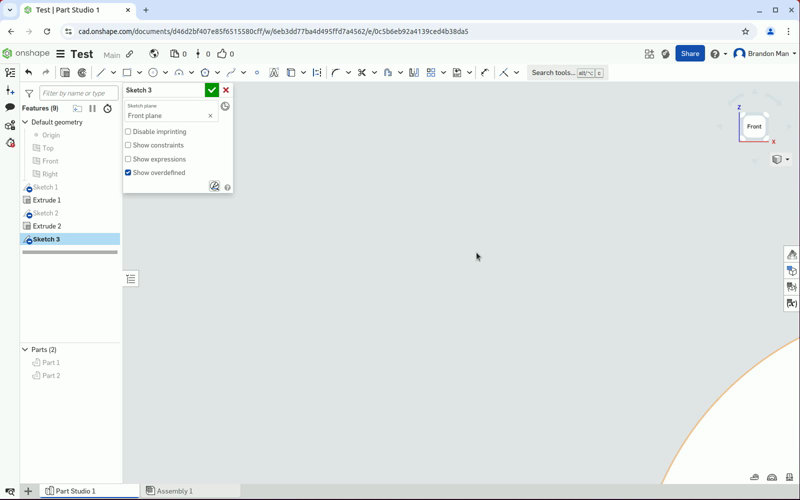
click(476, 252)
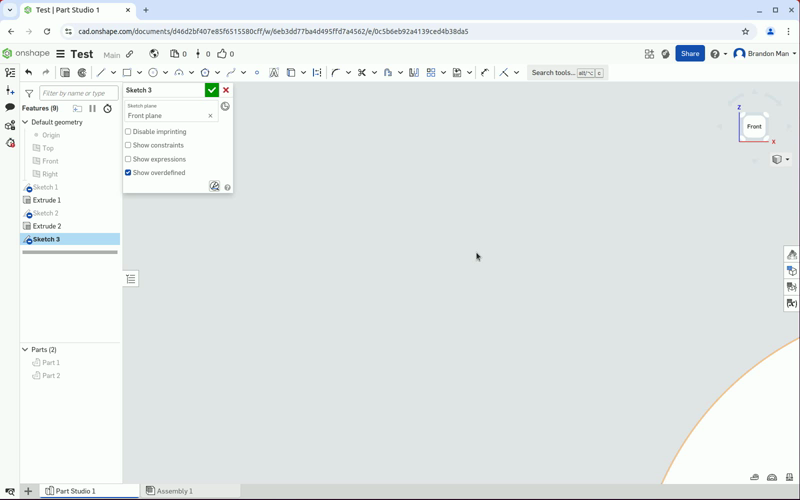
scroll(-6)
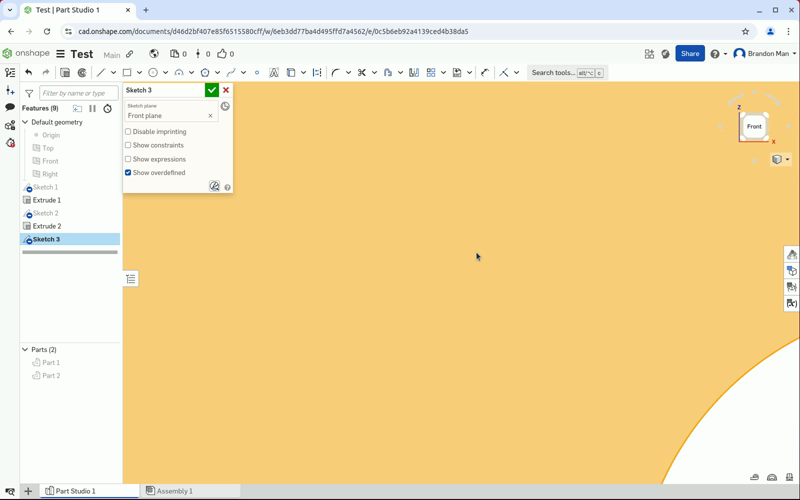
scroll(-6)
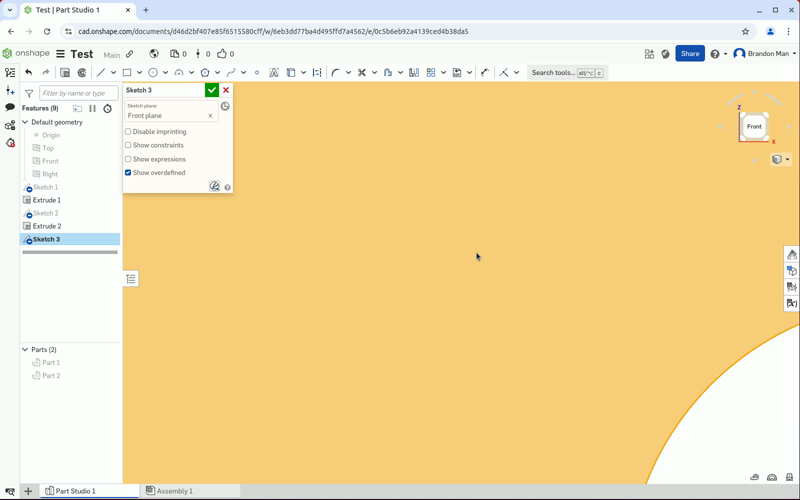
scroll(-6)
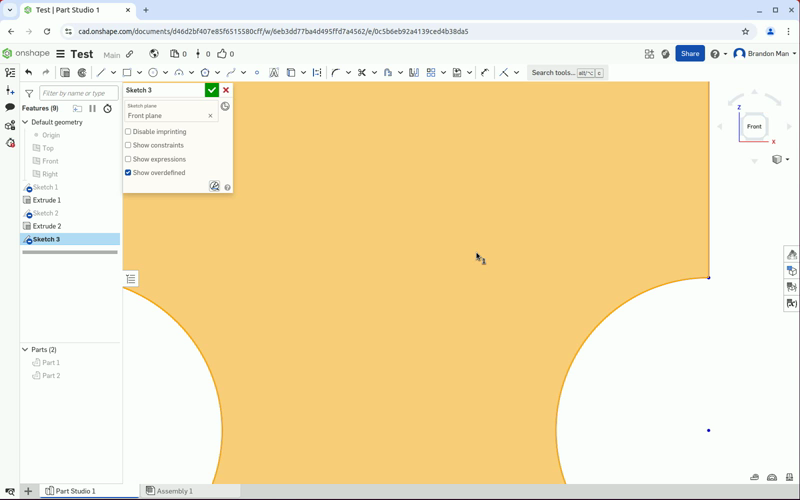
scroll(-6)
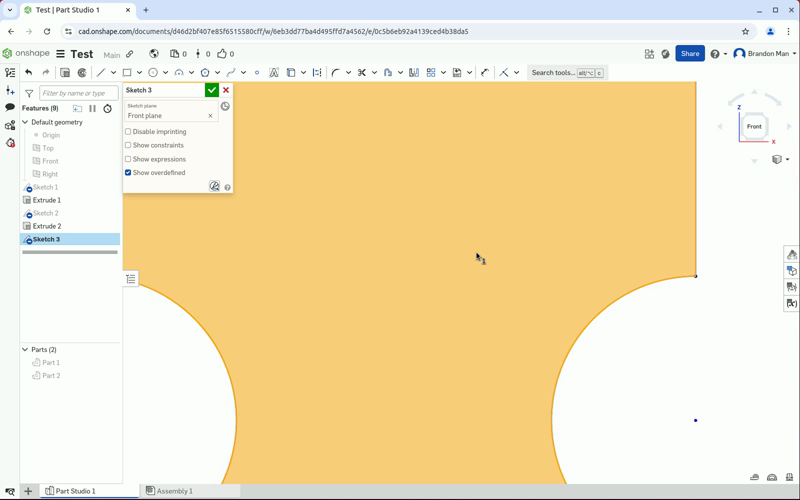
scroll(-6)
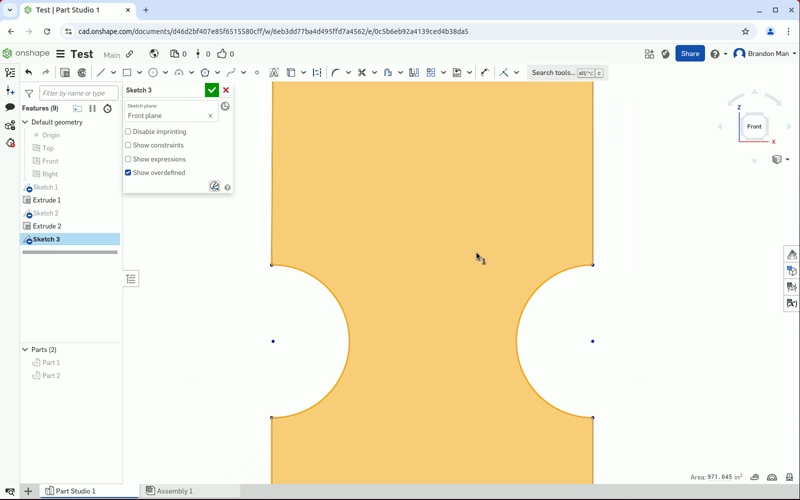
scroll(-6)
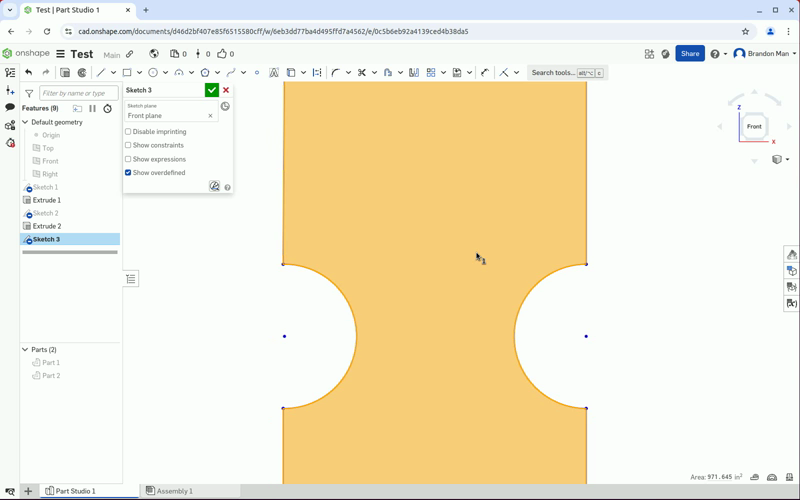
scroll(-6)
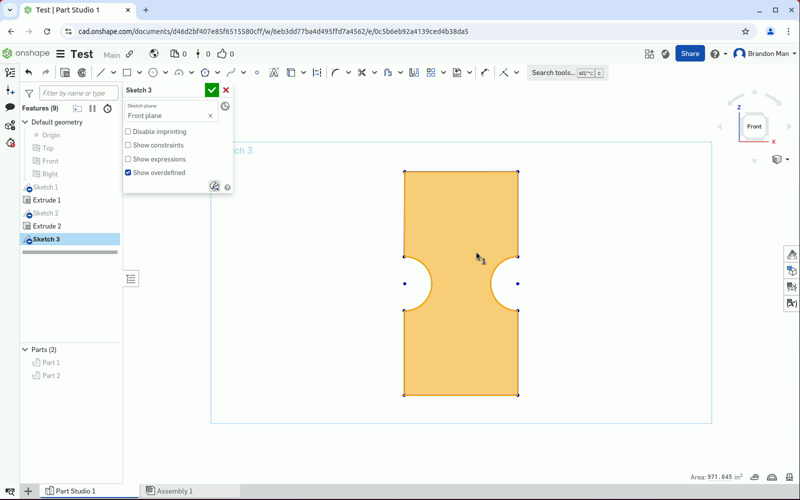
mouse_move(73, 352)
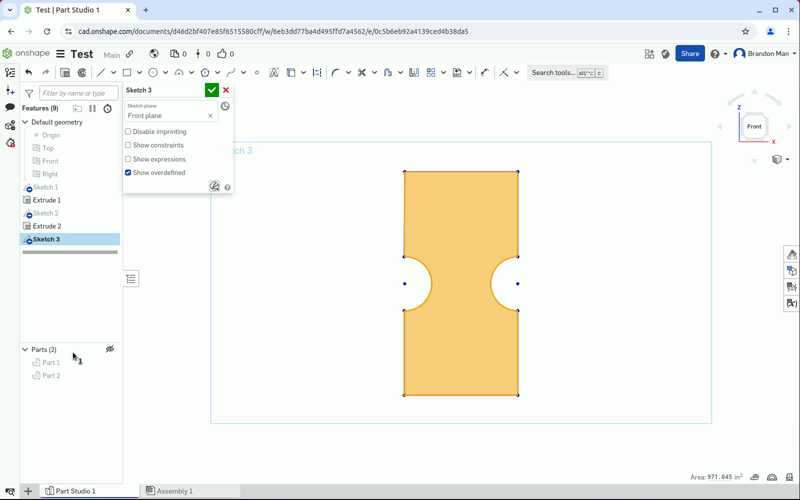
key(shift+y)
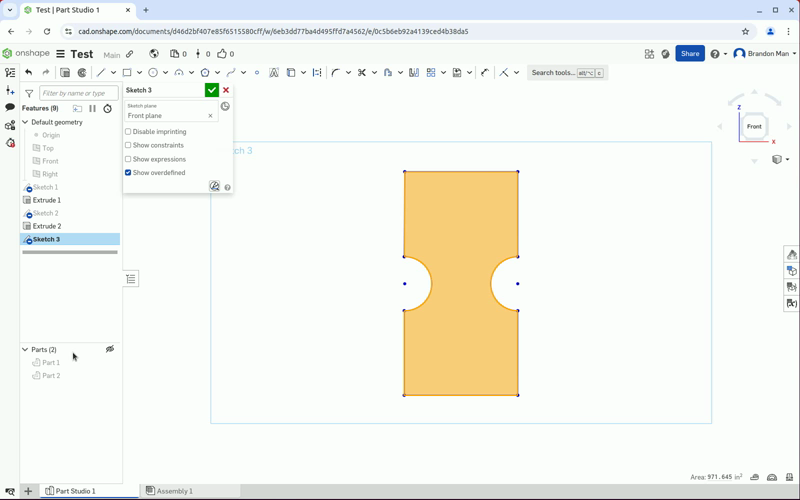
key(shift+e)
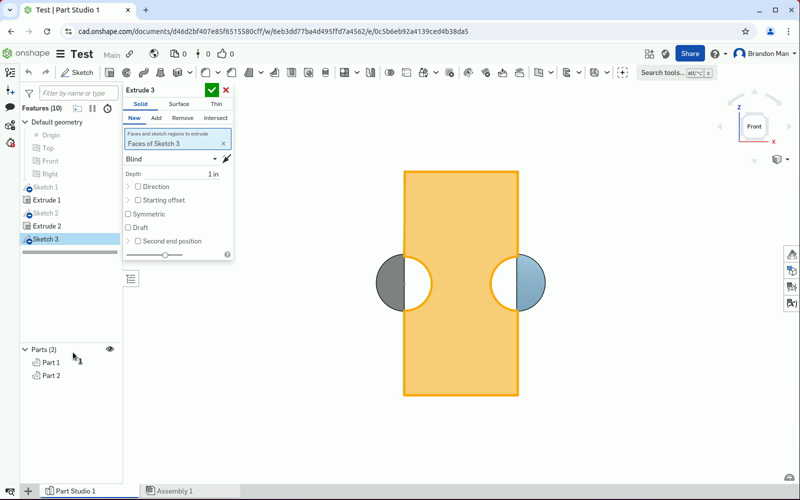
mouse_move(143, 106)
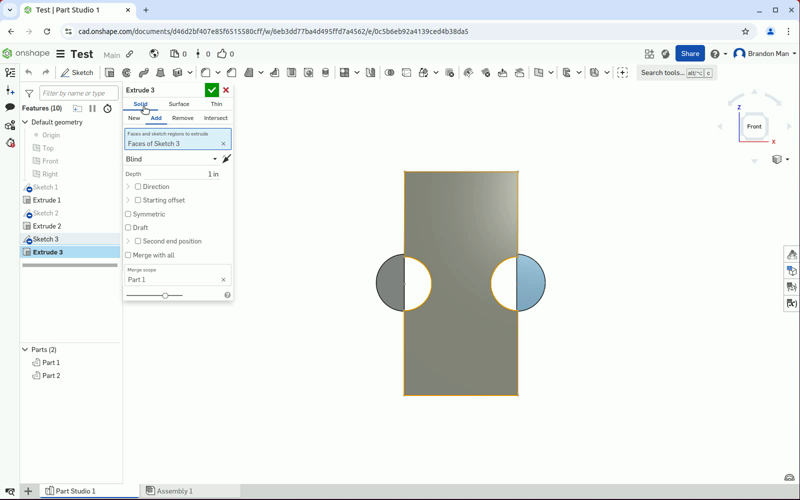
click(143, 106)
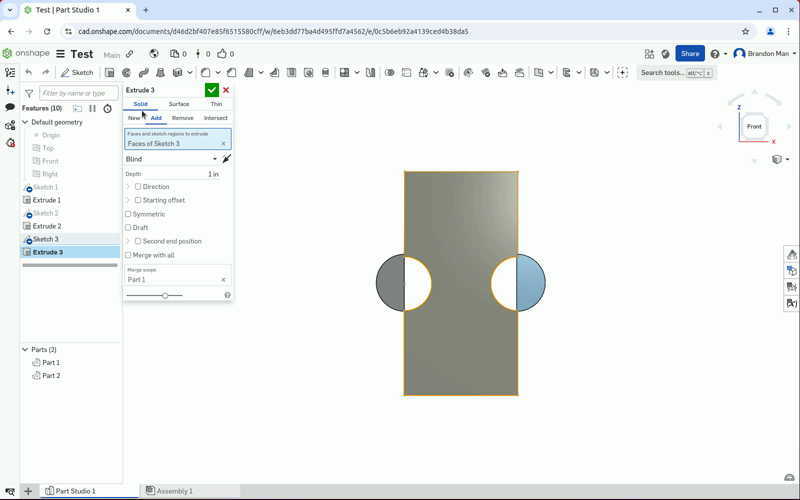
mouse_move(137, 120)
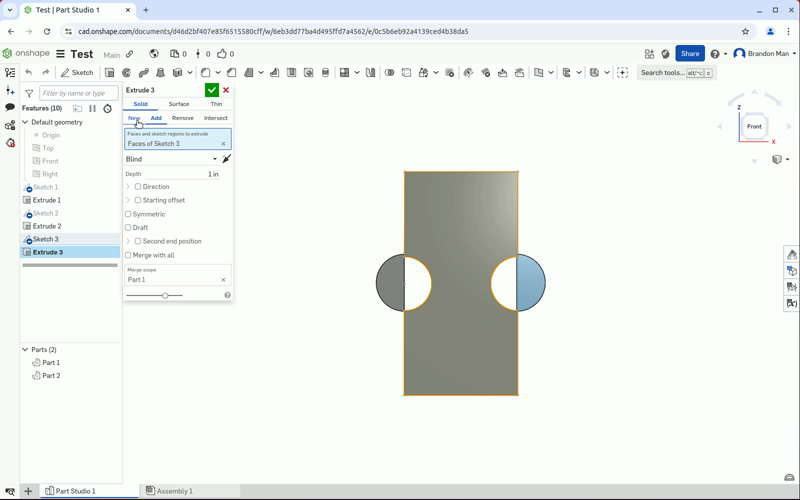
click(137, 120)
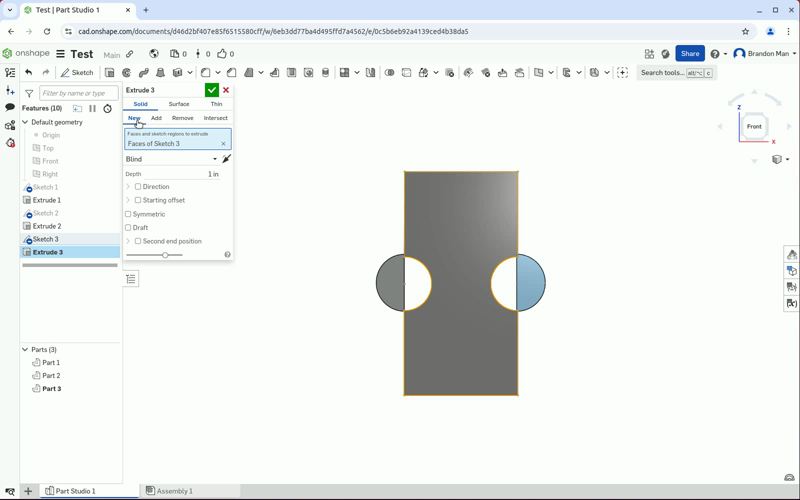
key(tab, 4)
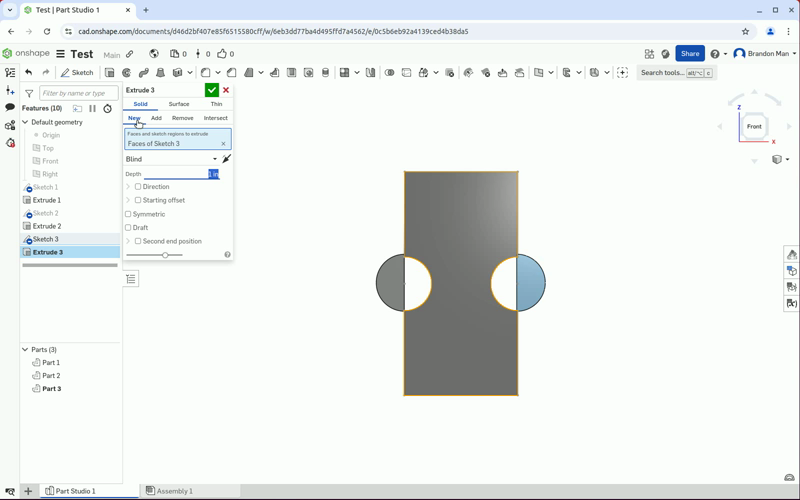
text(-7.703)
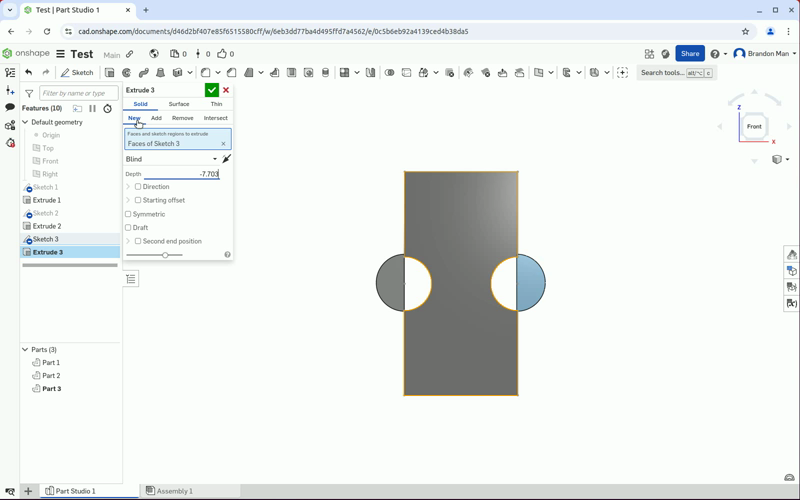
key(enter)
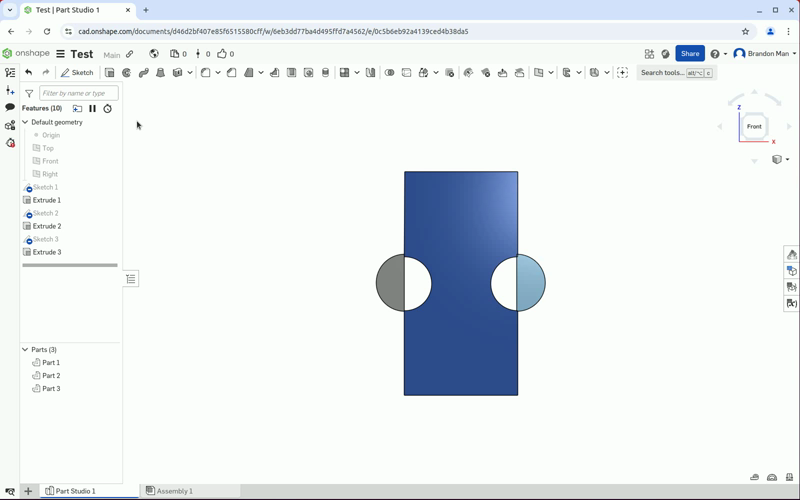
key(shift+h)
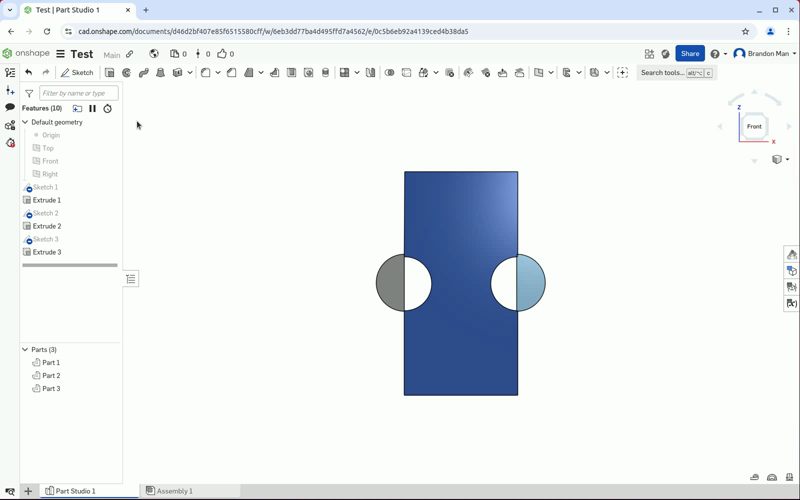
key(shift+h)
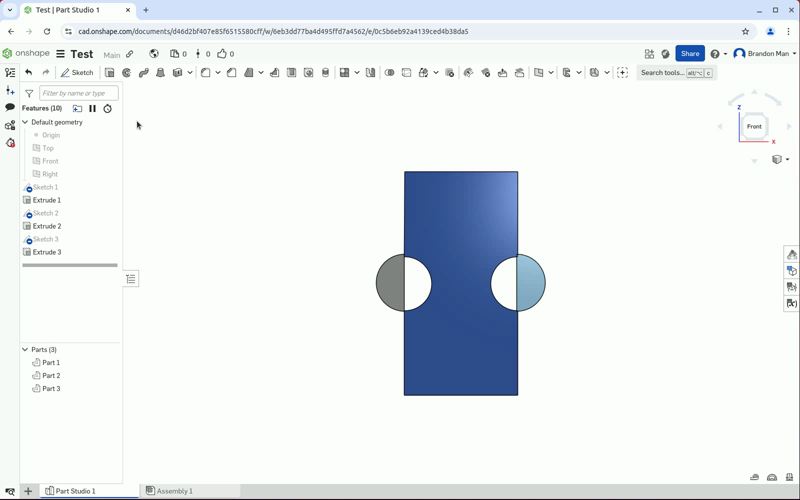
mouse_move(73, 189)
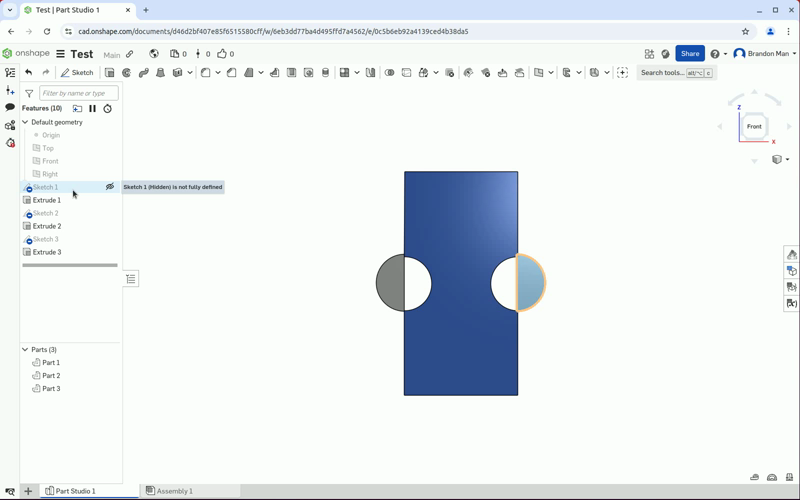
click(73, 189)
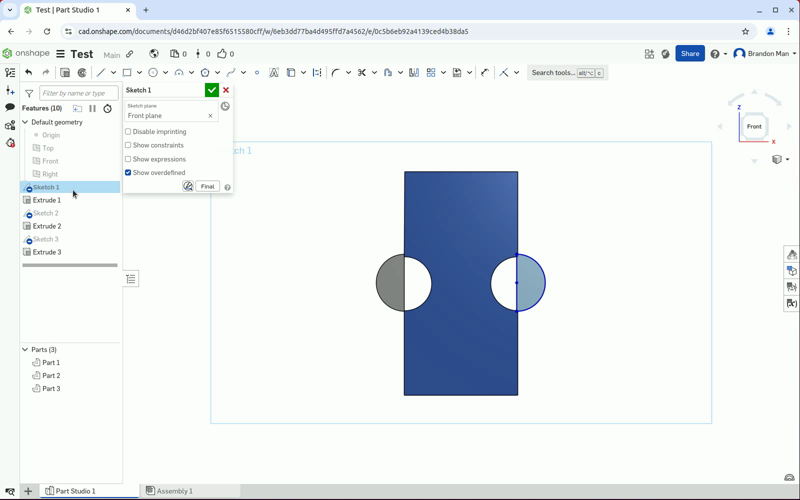
mouse_move(229, 92)
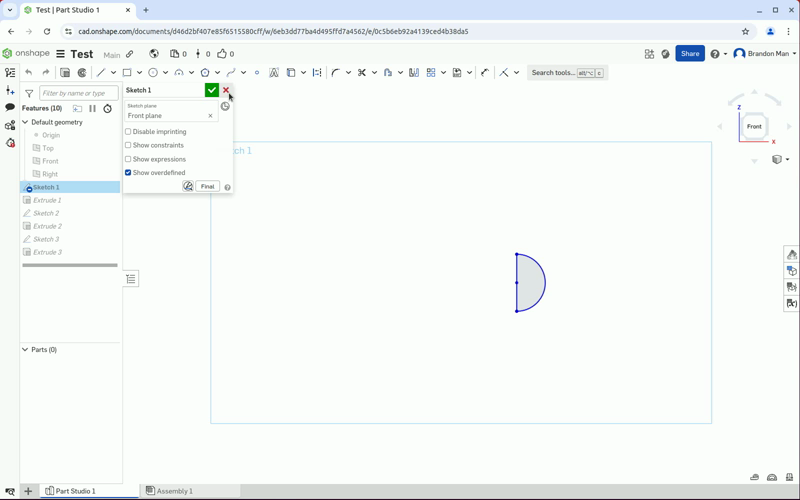
click(229, 92)
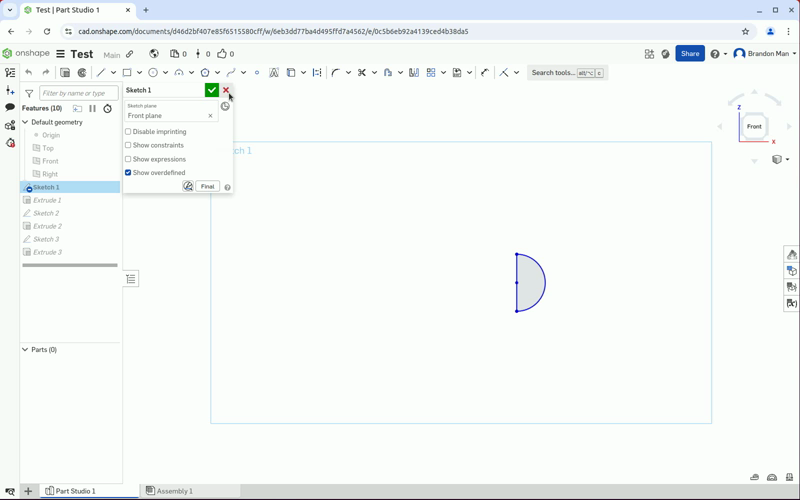
key(shift+s)
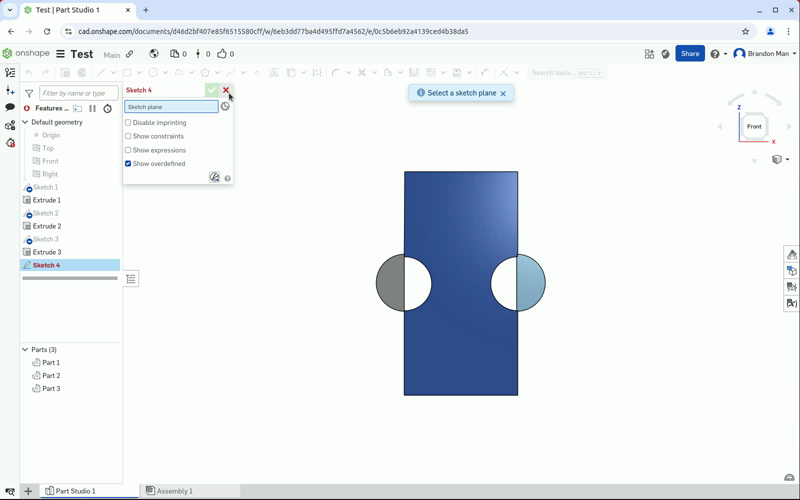
mouse_move(73, 163)
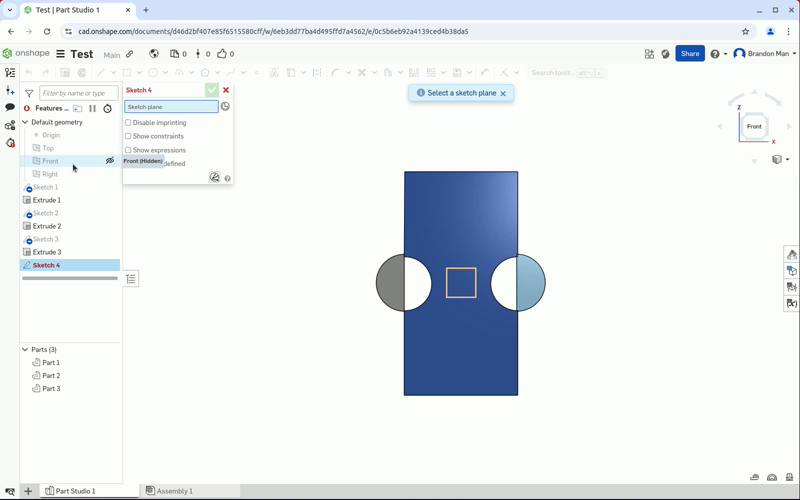
click(73, 163)
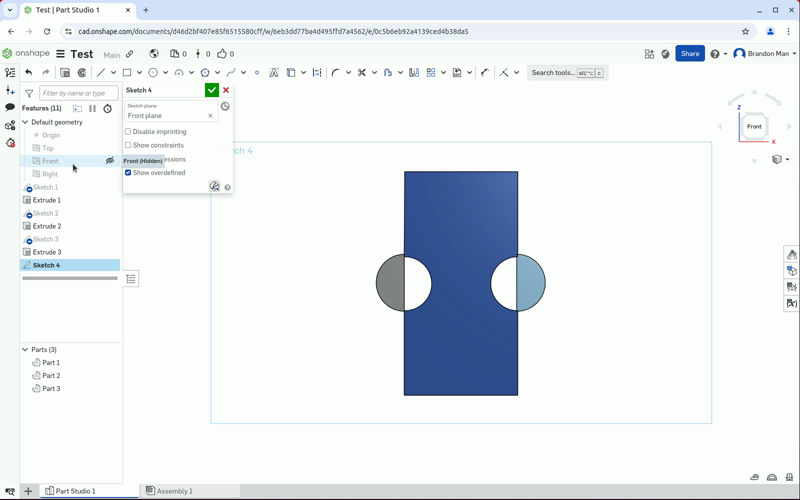
mouse_move(73, 352)
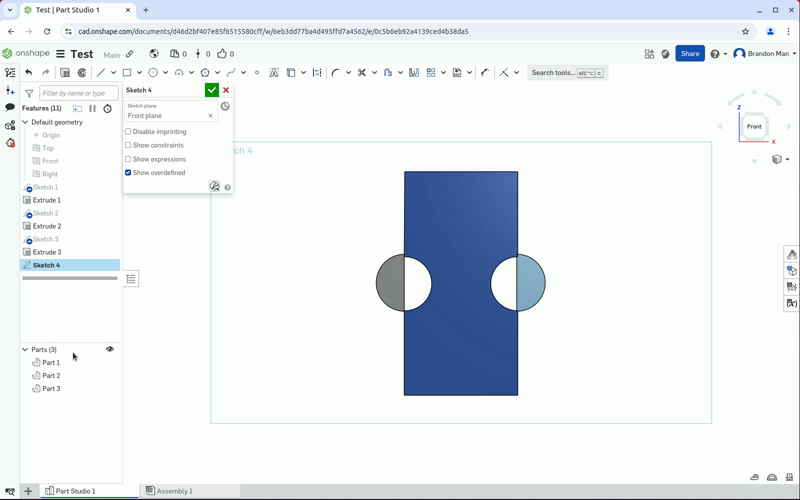
key(y)
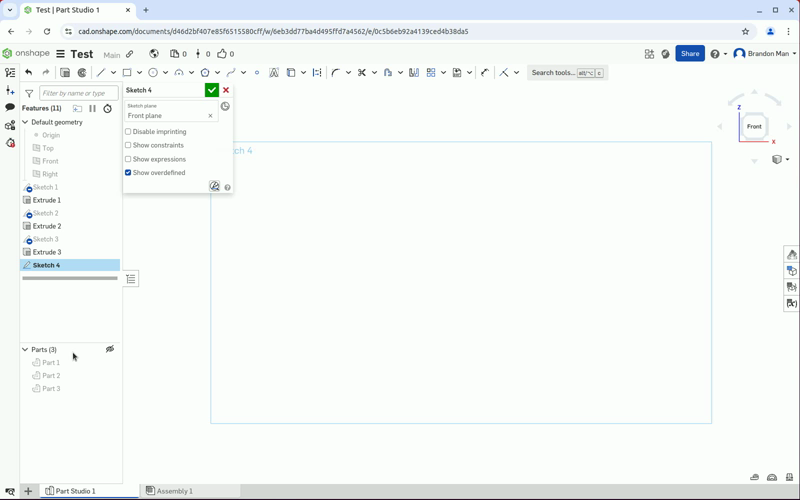
key(l)
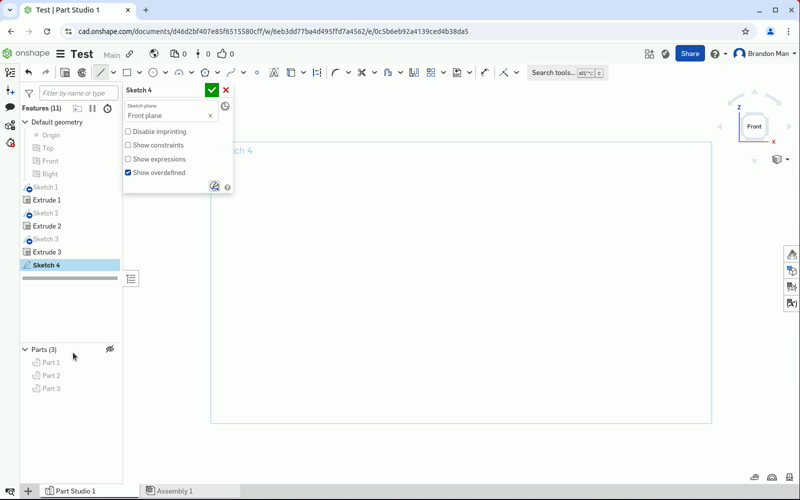
key_down(shift)
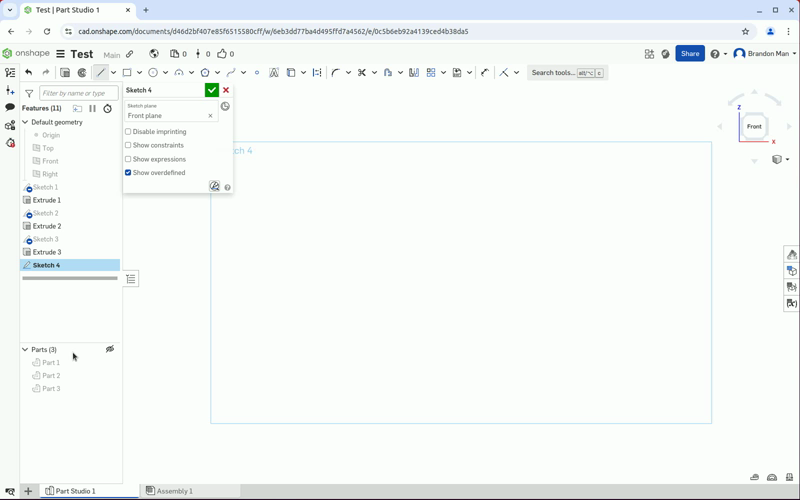
mouse_move(516, 311)
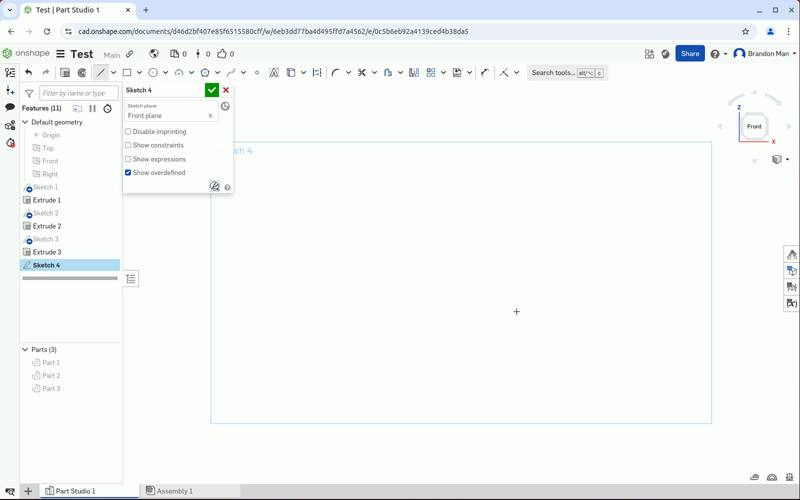
click(516, 311)
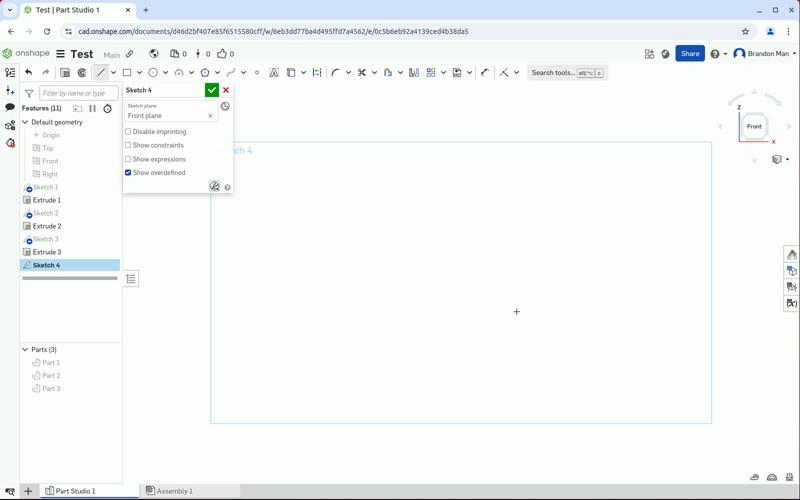
key_up(shift)
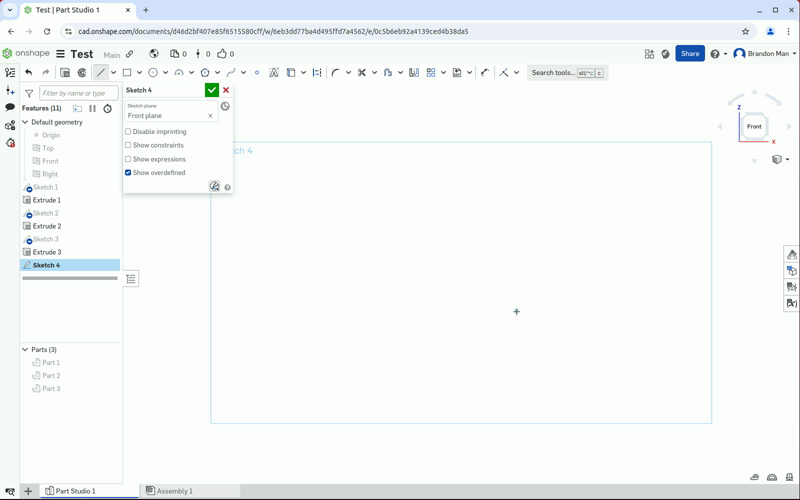
key_down(shift)
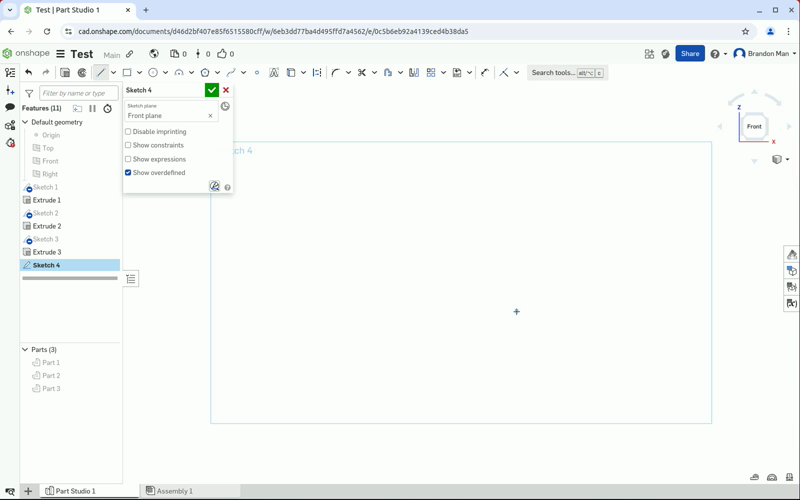
mouse_move(546, 311)
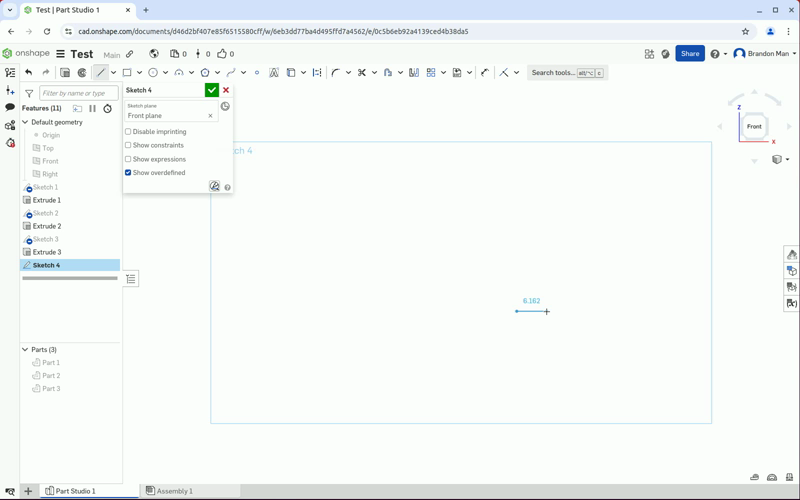
mouse_move(516, 254)
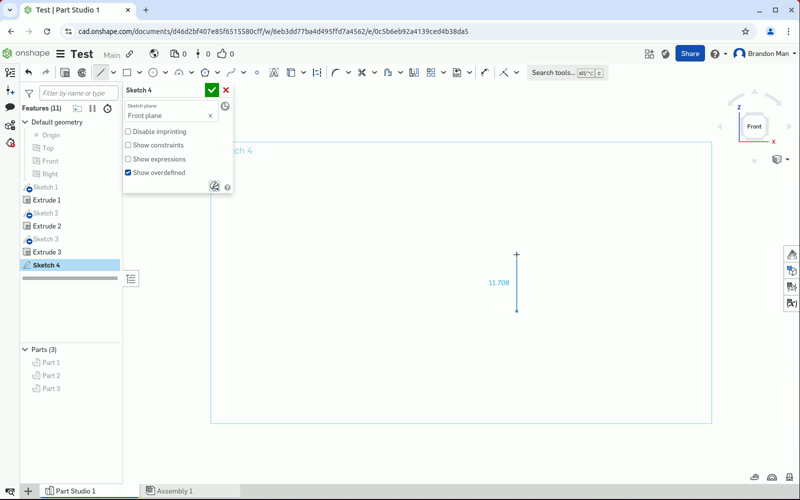
click(516, 254)
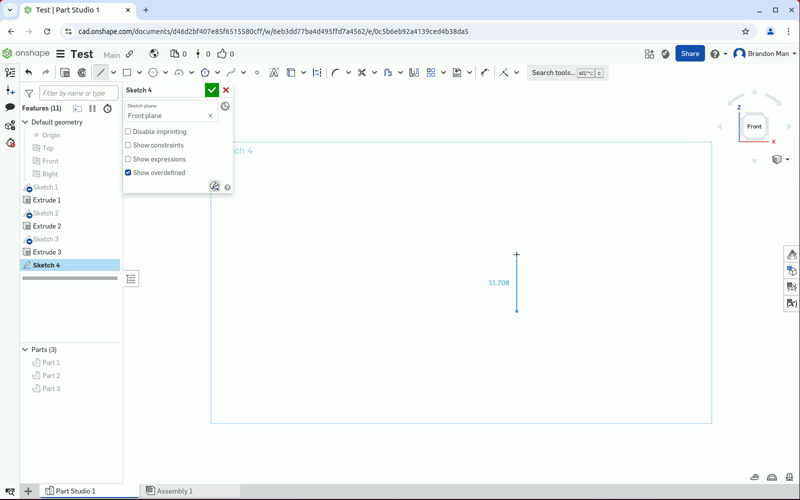
key_up(shift)
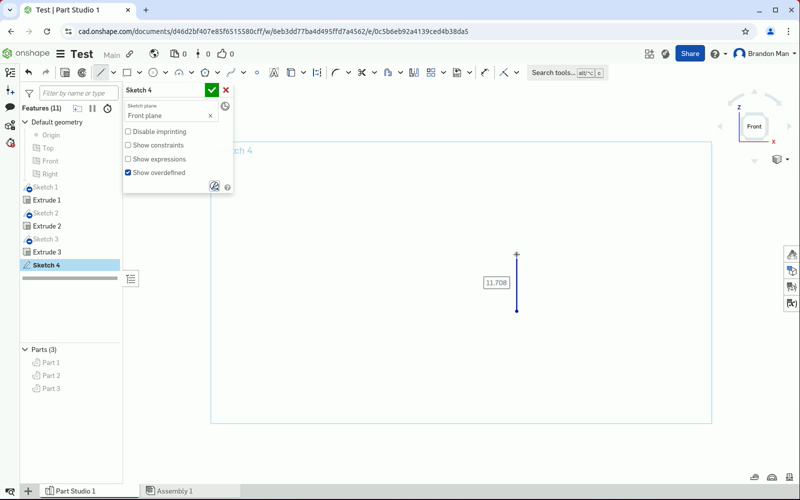
key(esc)
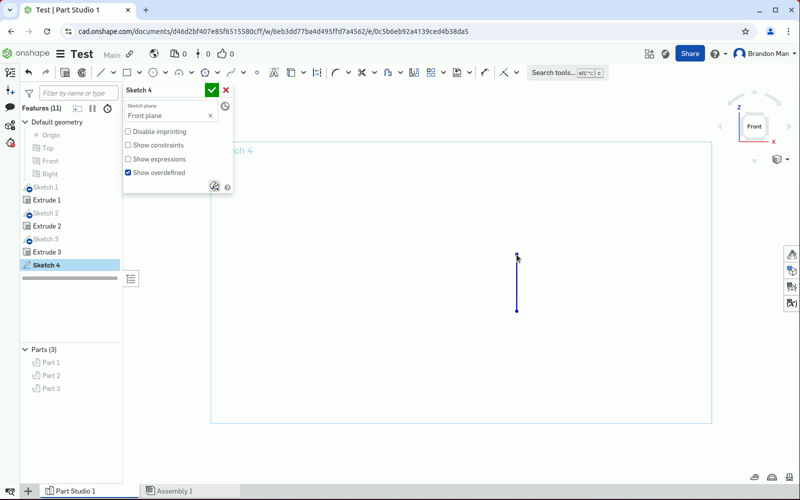
key(a)
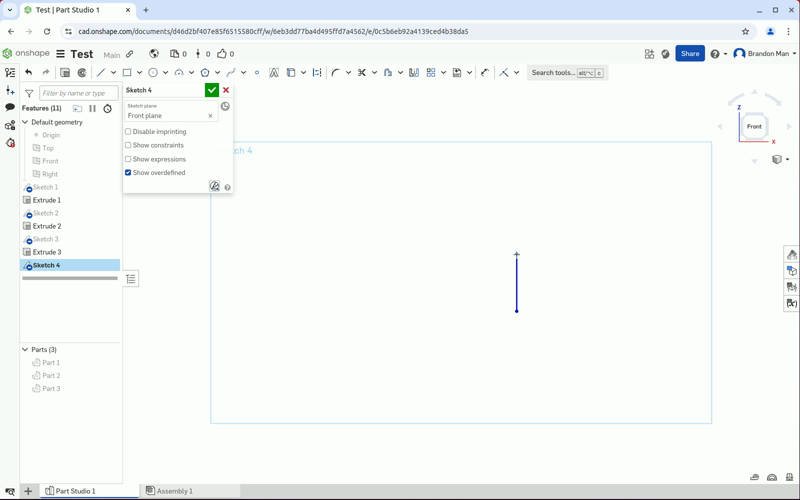
mouse_move(516, 254)
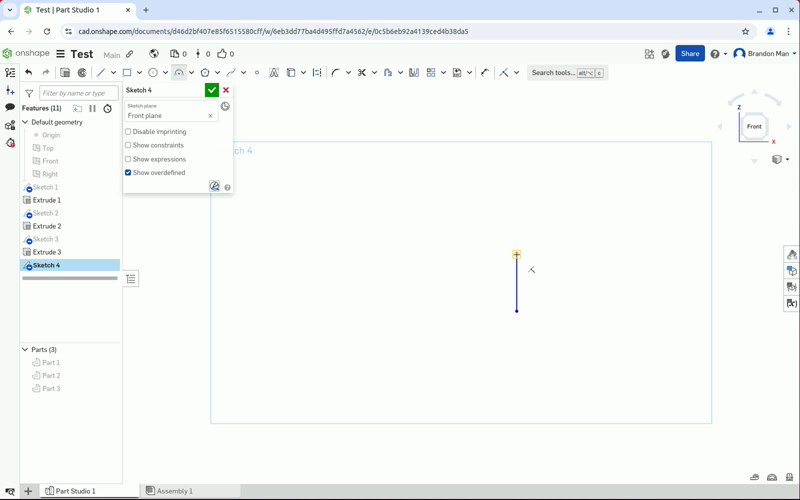
click(516, 254)
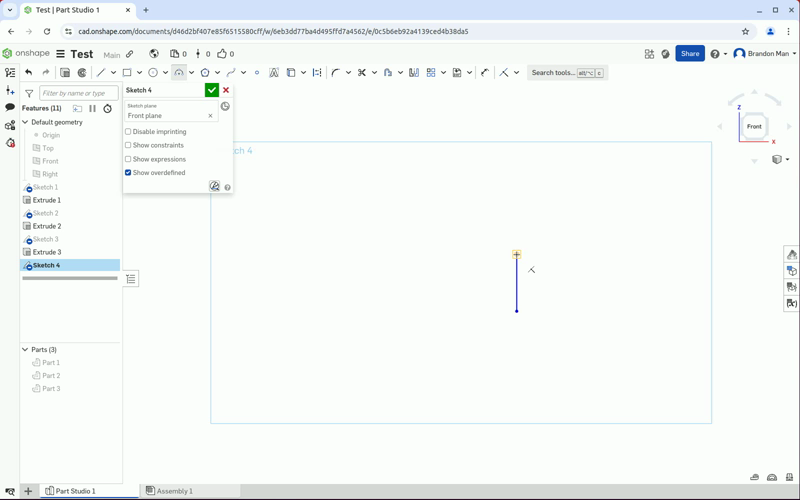
mouse_move(516, 311)
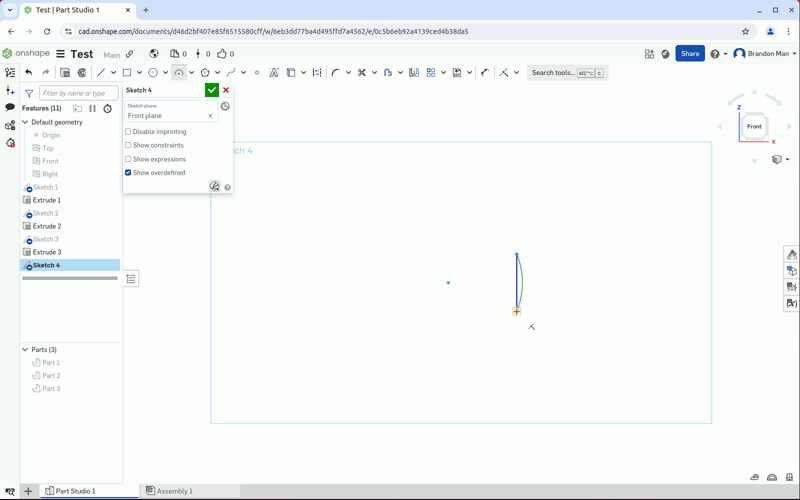
click(516, 311)
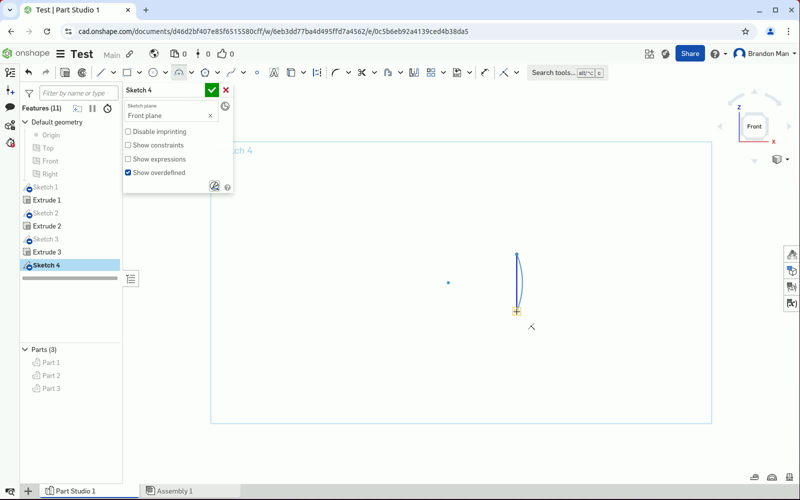
key_down(shift)
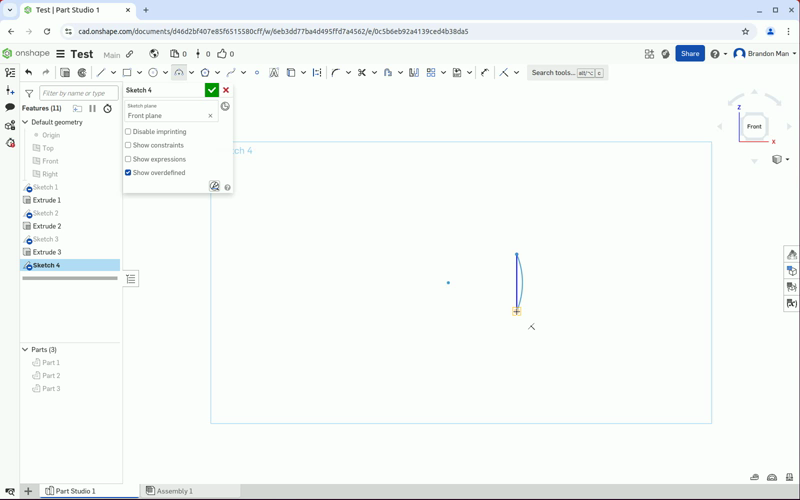
mouse_move(488, 282)
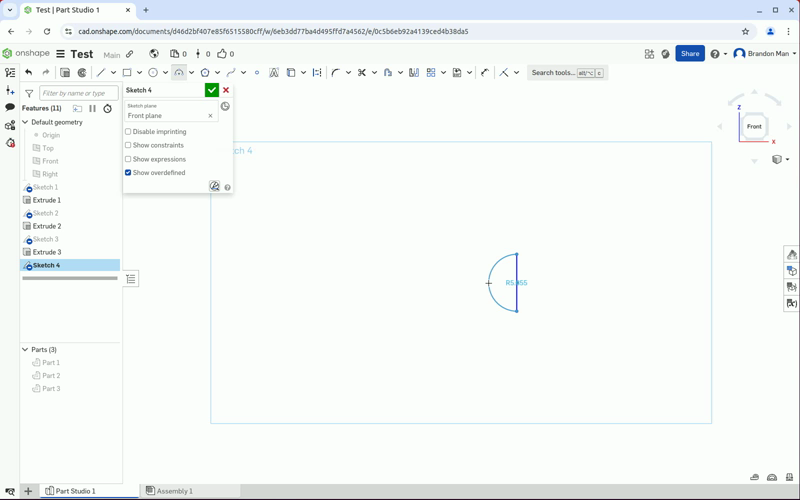
click(488, 282)
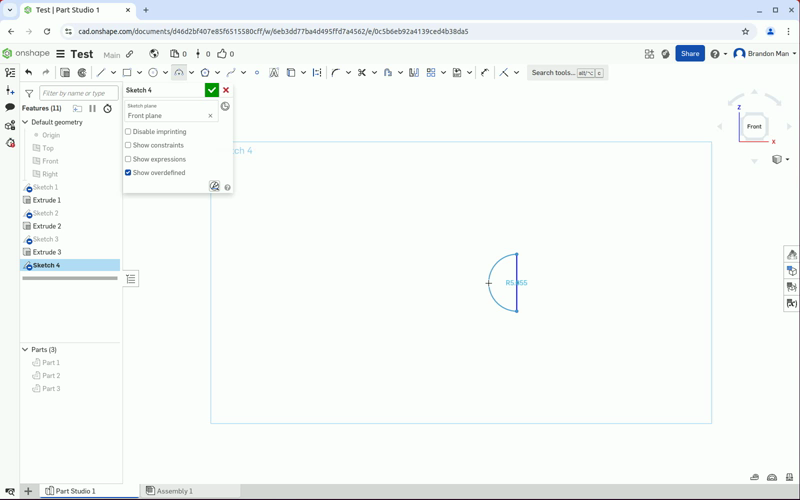
key_up(shift)
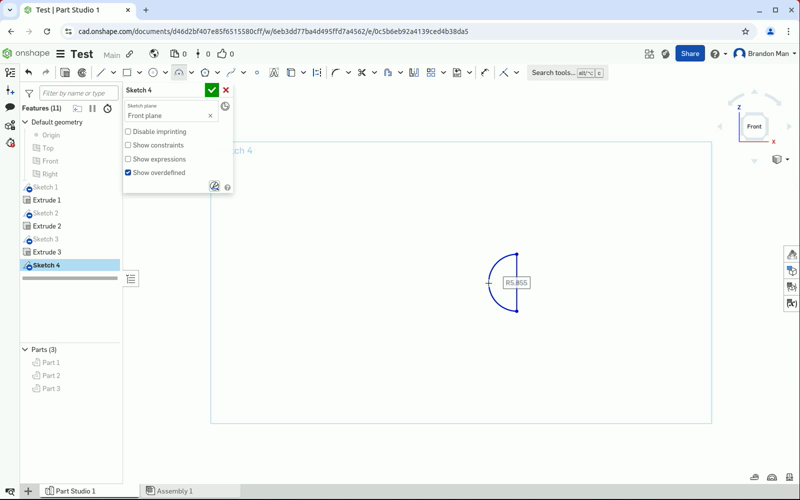
key(esc)
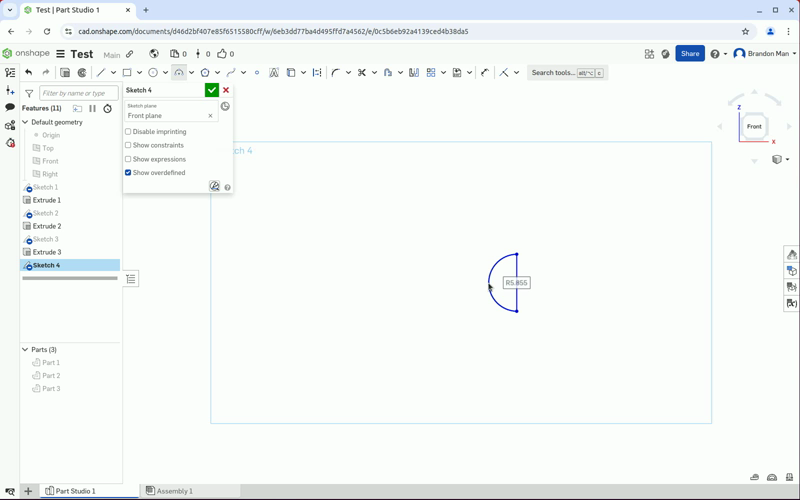
mouse_move(504, 303)
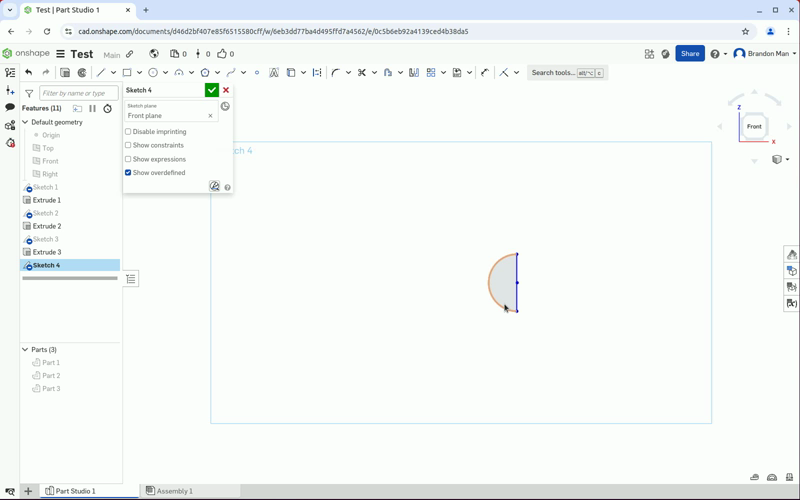
scroll(6)
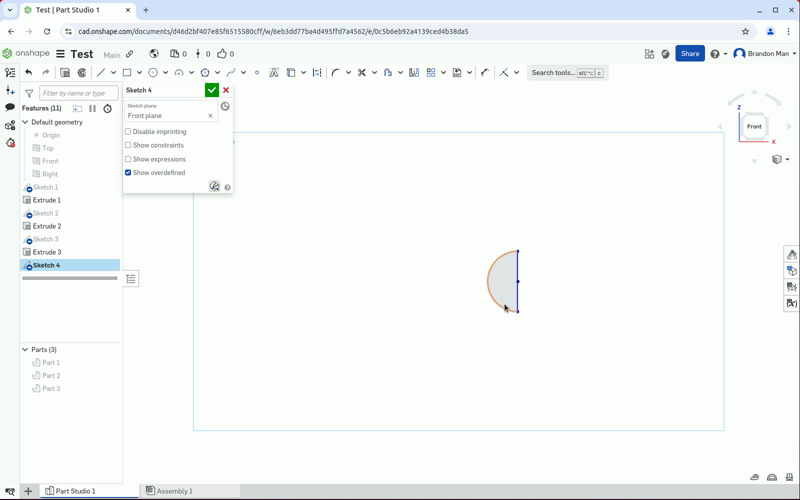
scroll(6)
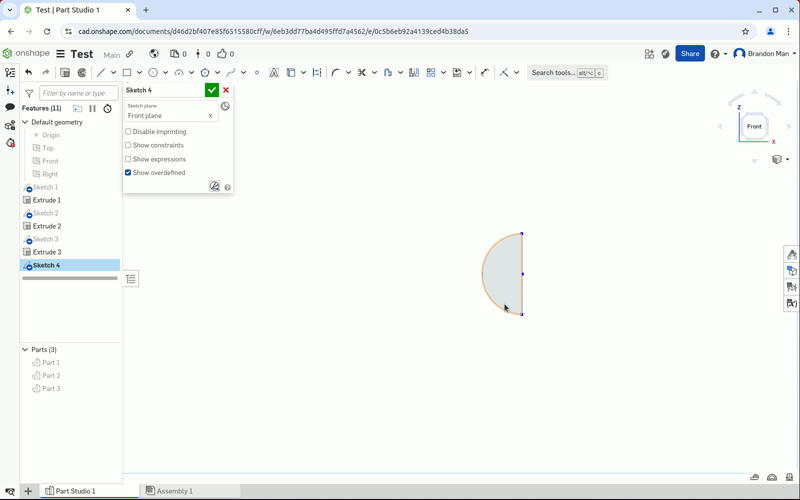
scroll(6)
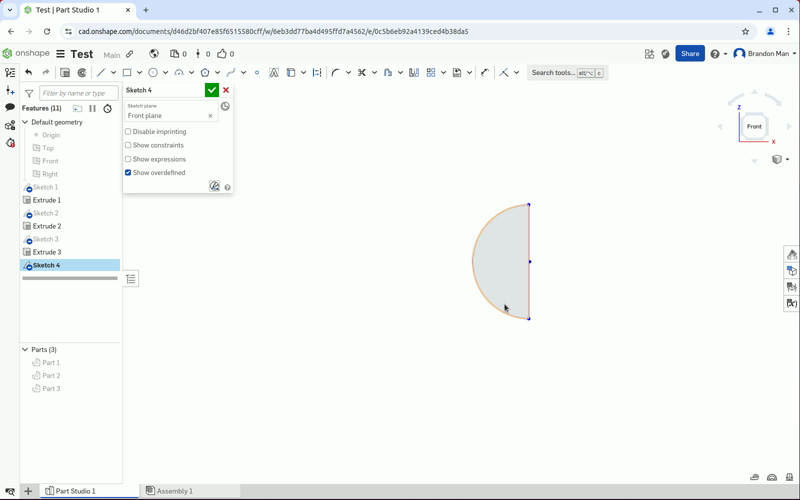
scroll(6)
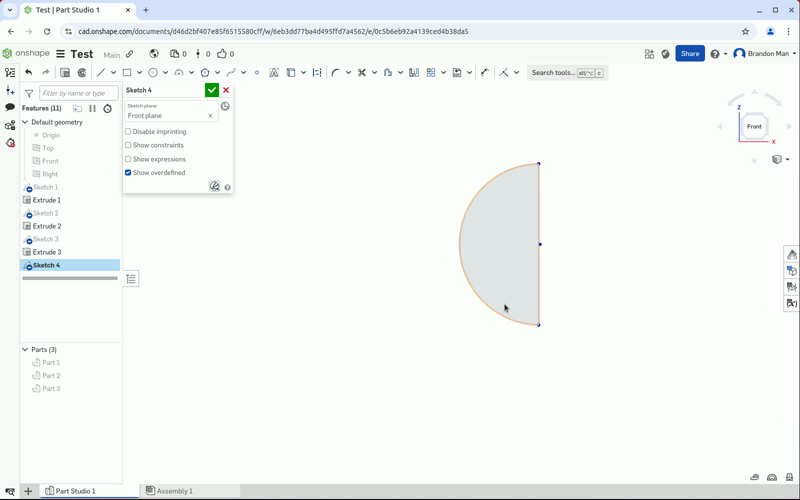
scroll(6)
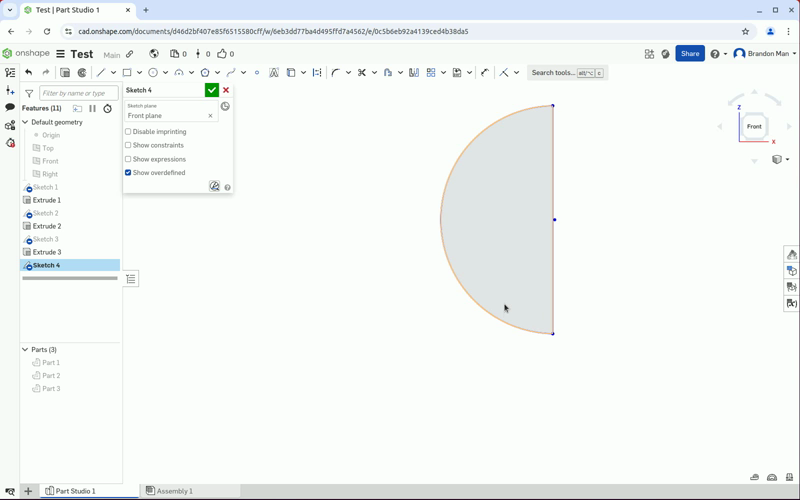
scroll(6)
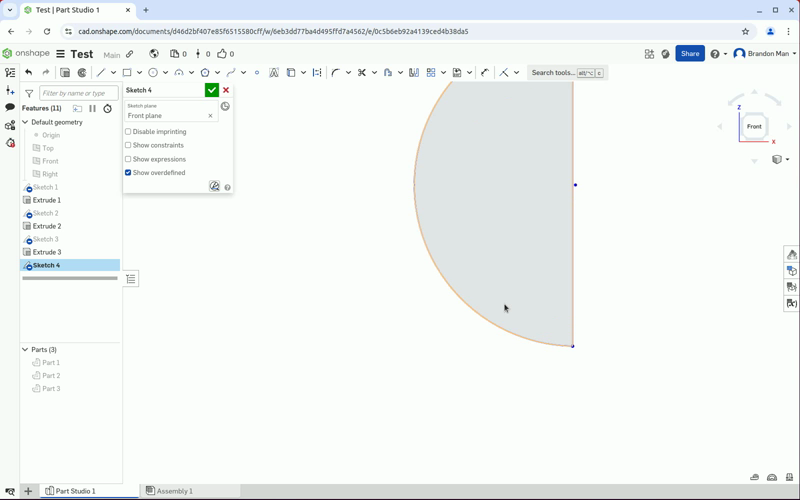
scroll(6)
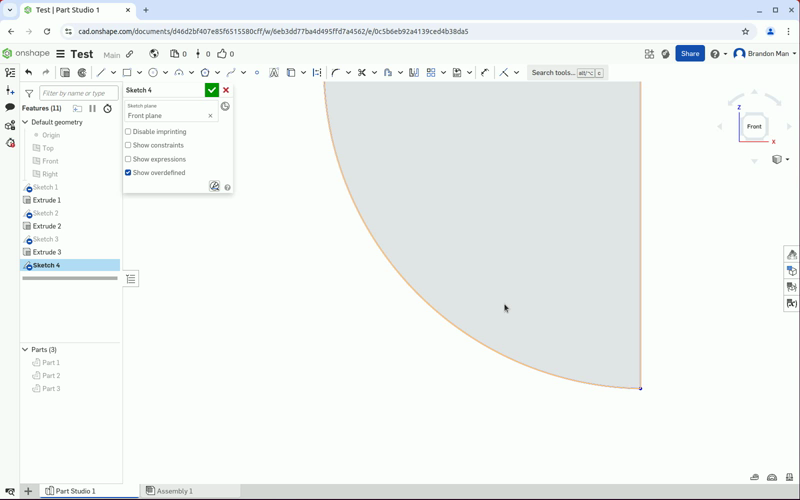
click(504, 303)
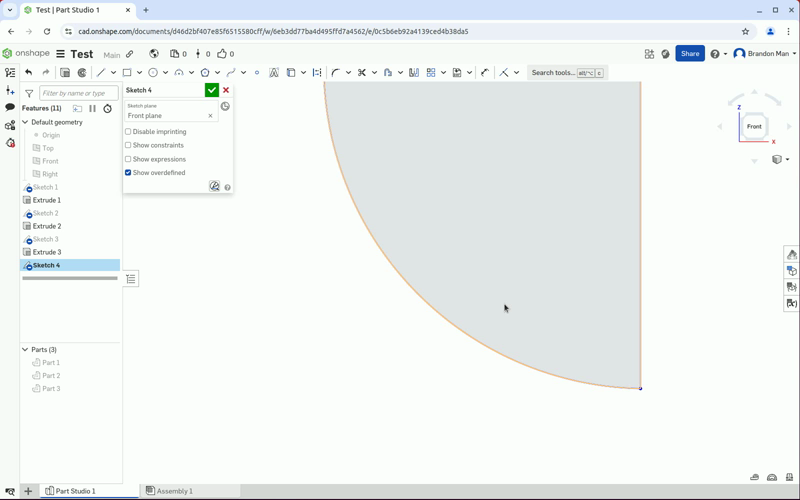
scroll(-6)
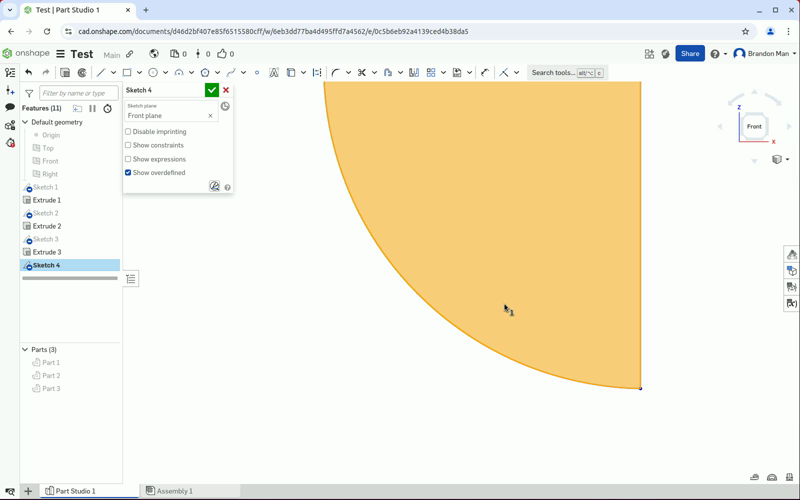
scroll(-6)
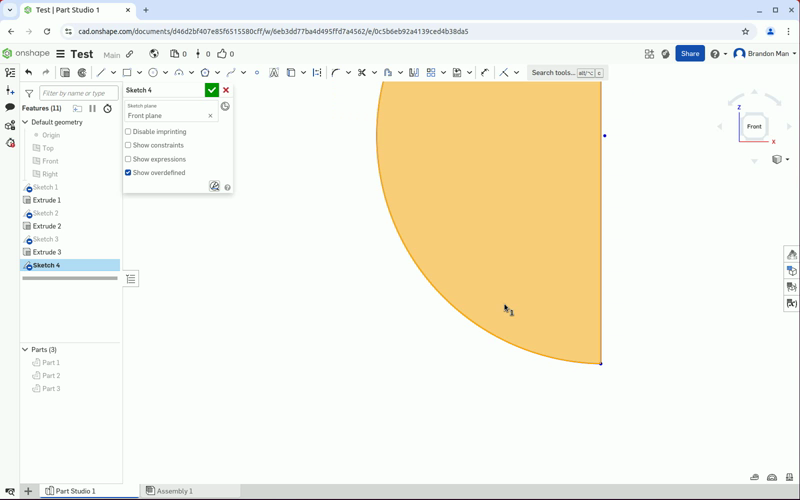
scroll(-6)
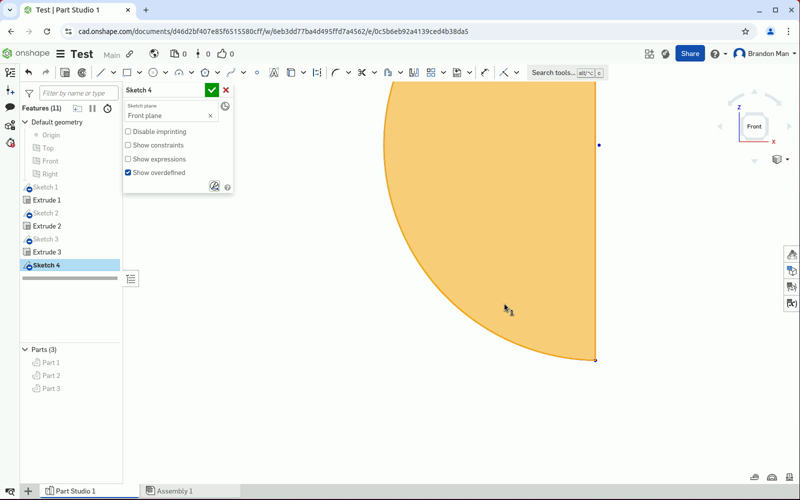
scroll(-6)
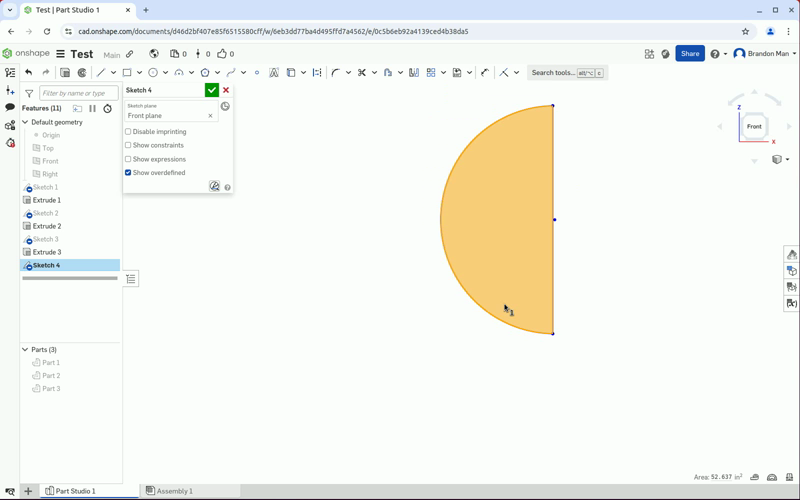
scroll(-6)
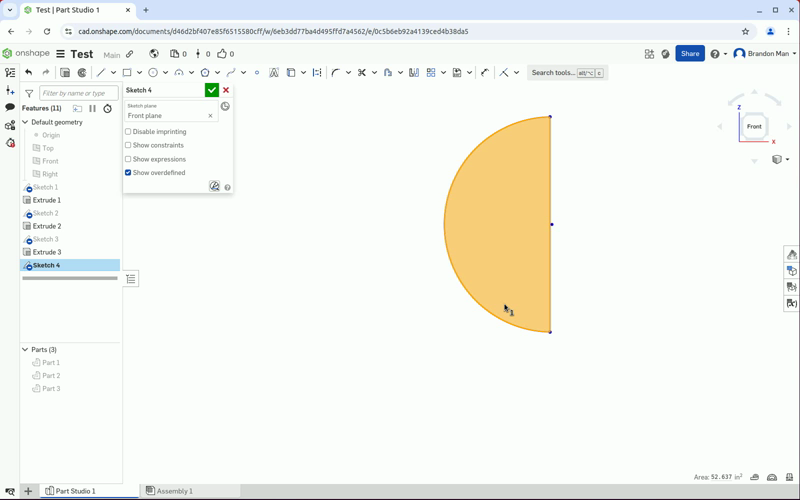
scroll(-6)
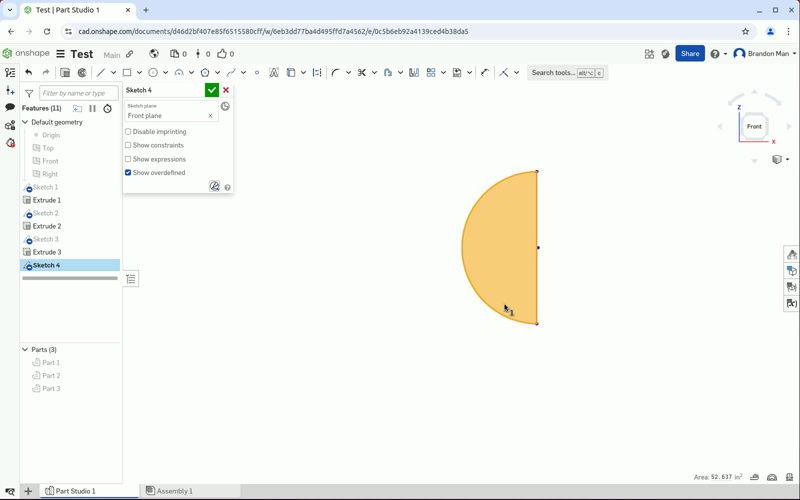
scroll(-6)
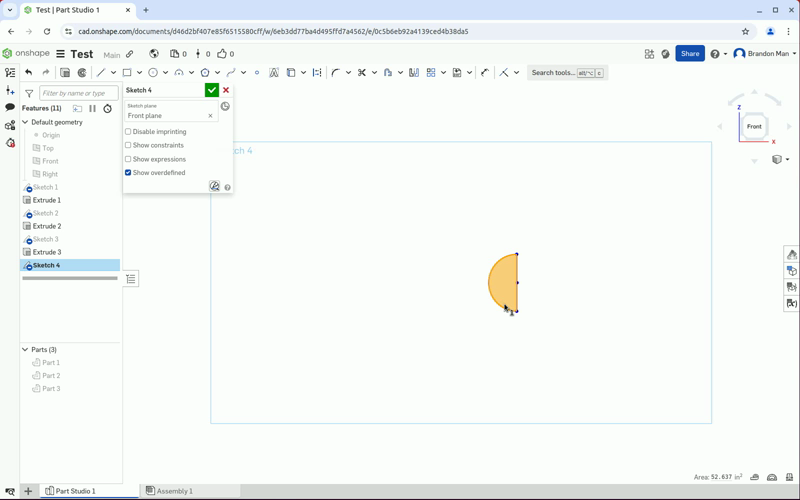
mouse_move(73, 352)
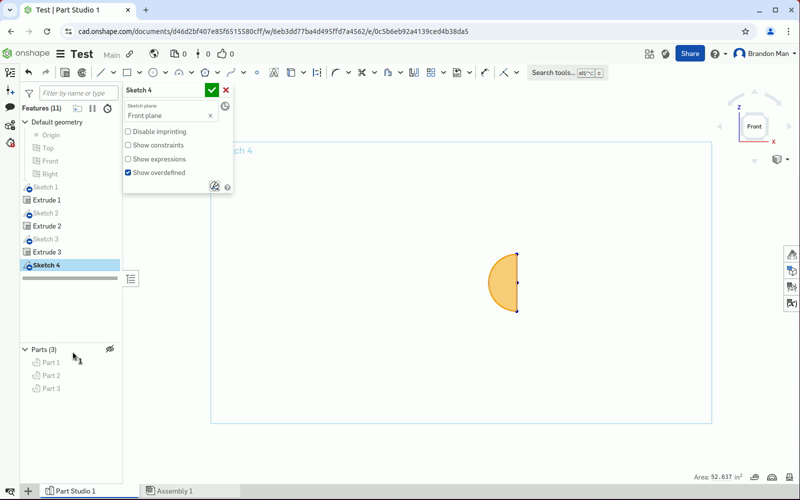
key(shift+y)
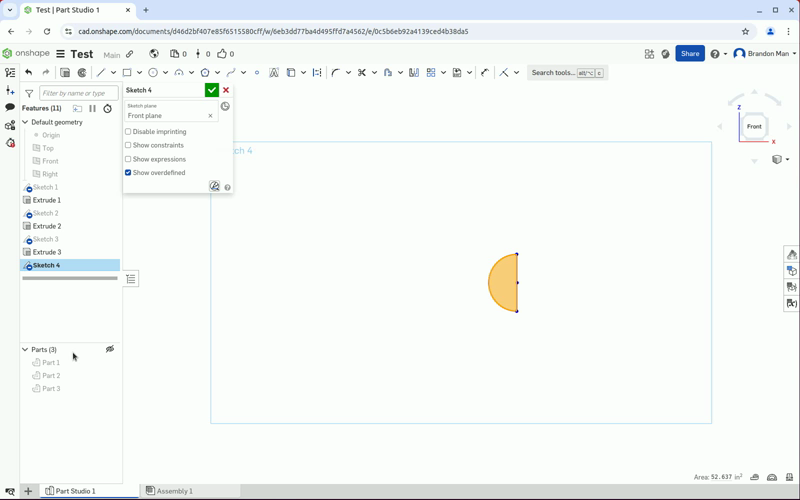
key(shift+e)
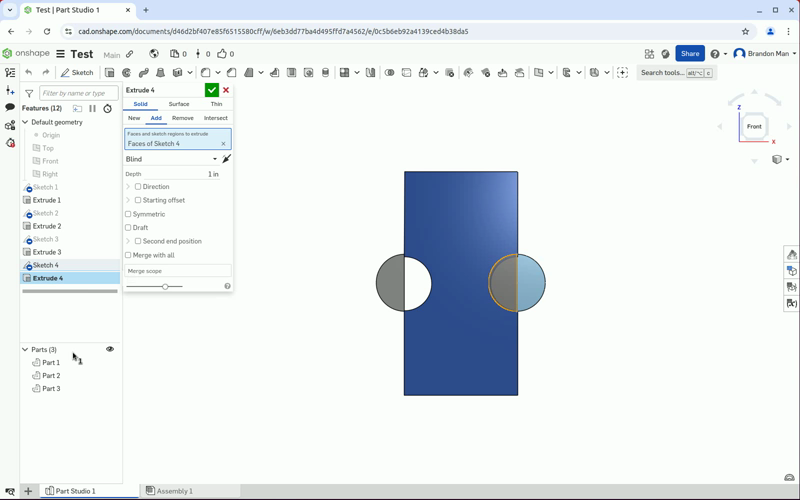
mouse_move(143, 106)
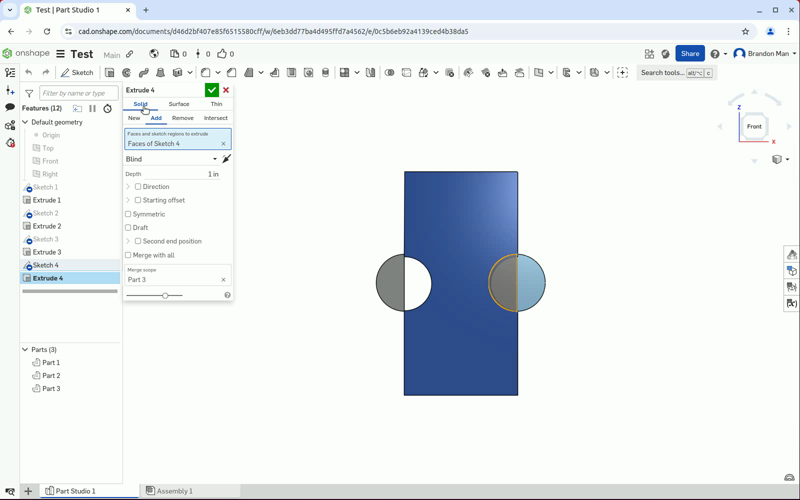
click(143, 106)
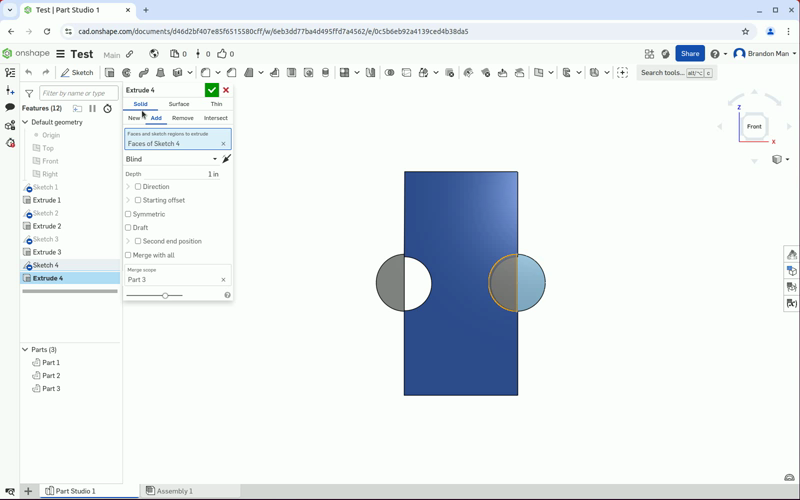
mouse_move(137, 120)
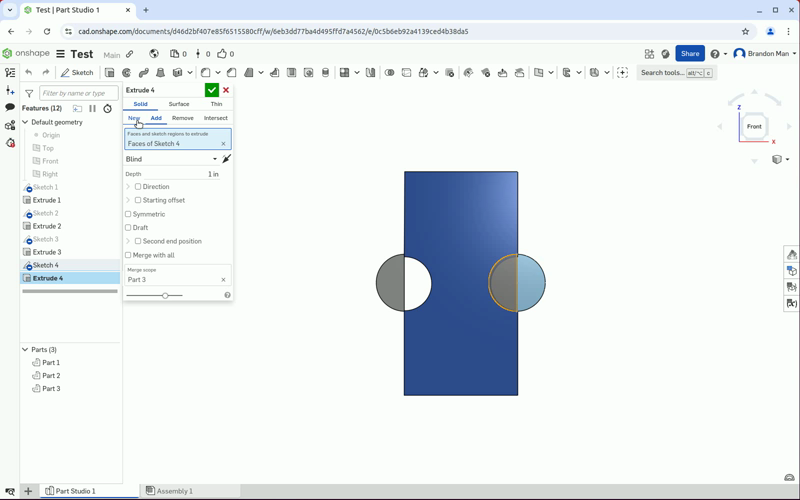
click(137, 120)
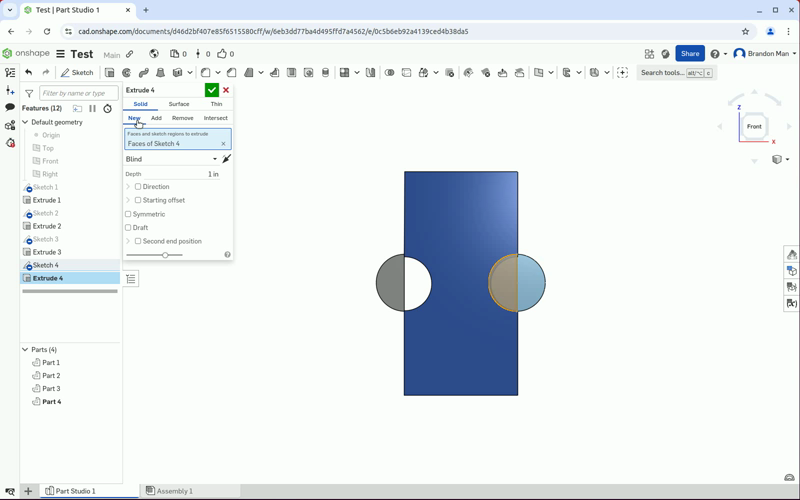
key(tab, 4)
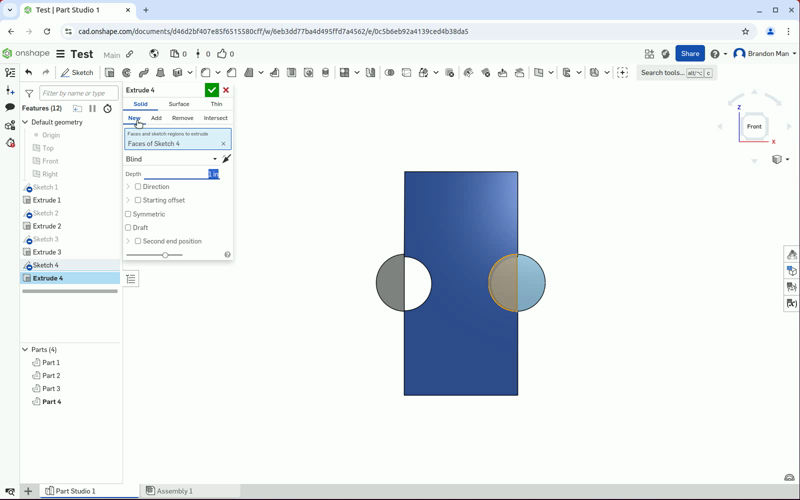
text(-7.703)
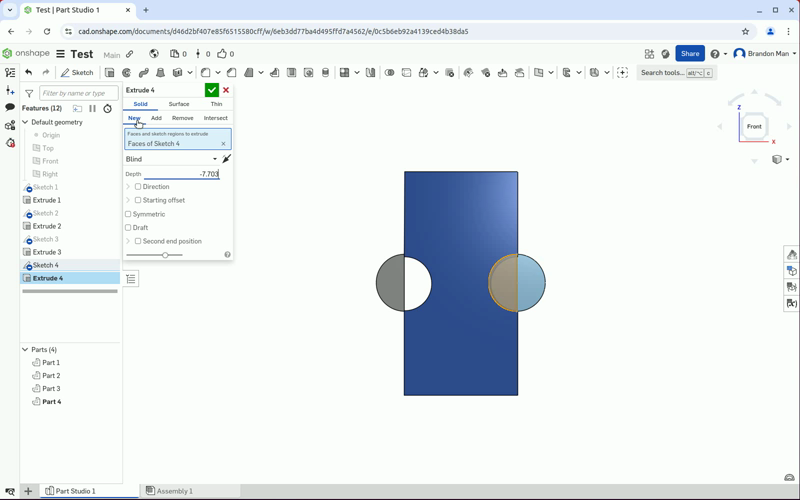
key(enter)
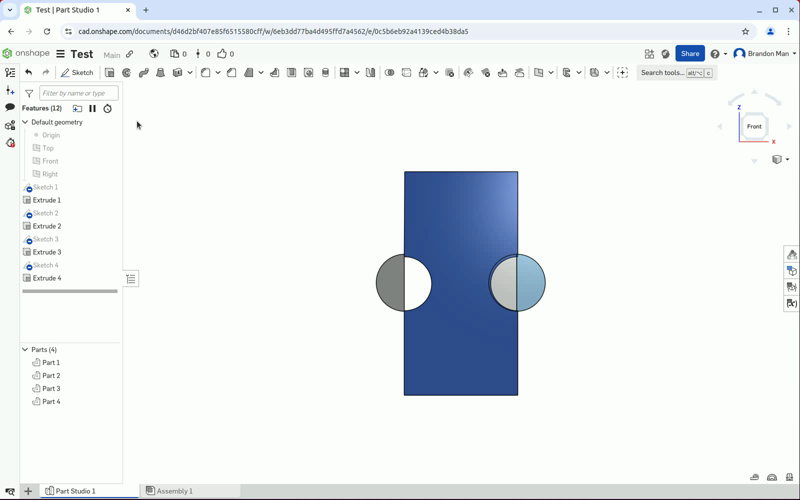
key(shift+h)
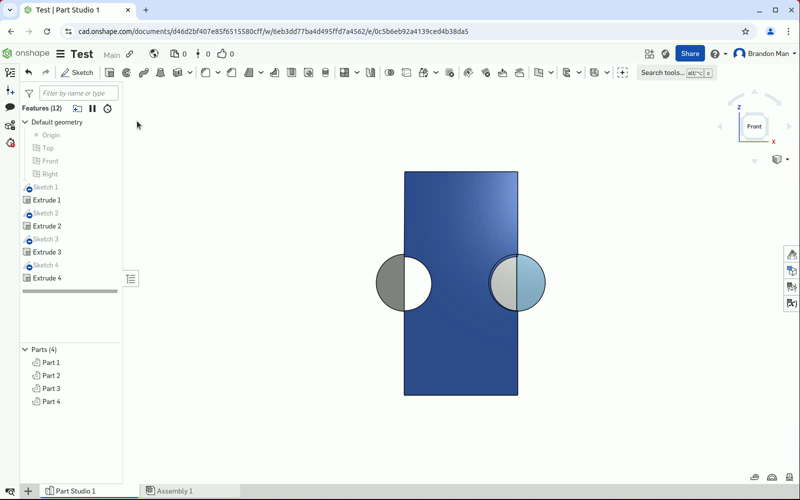
key(shift+h)
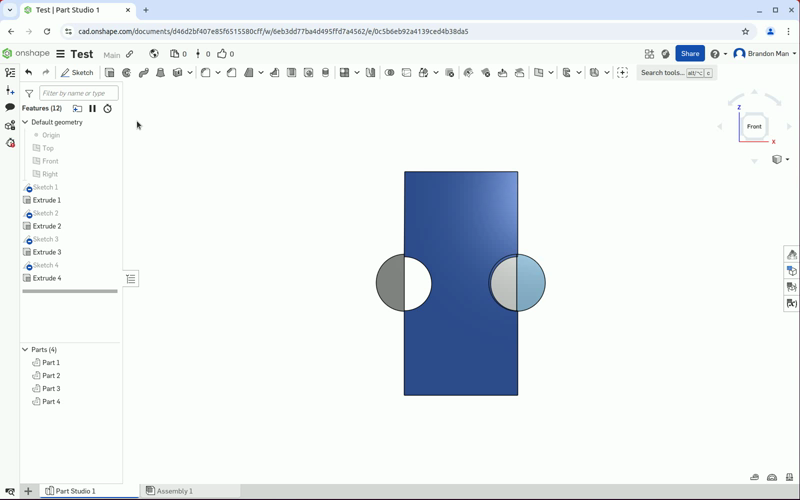
mouse_move(73, 189)
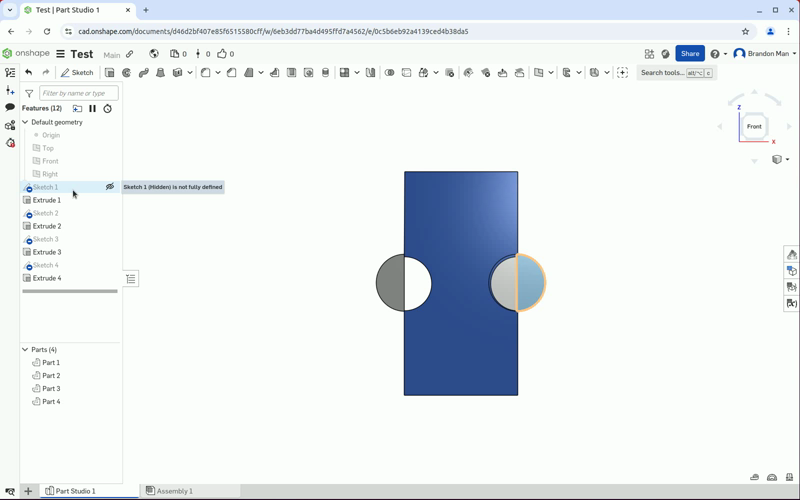
click(73, 189)
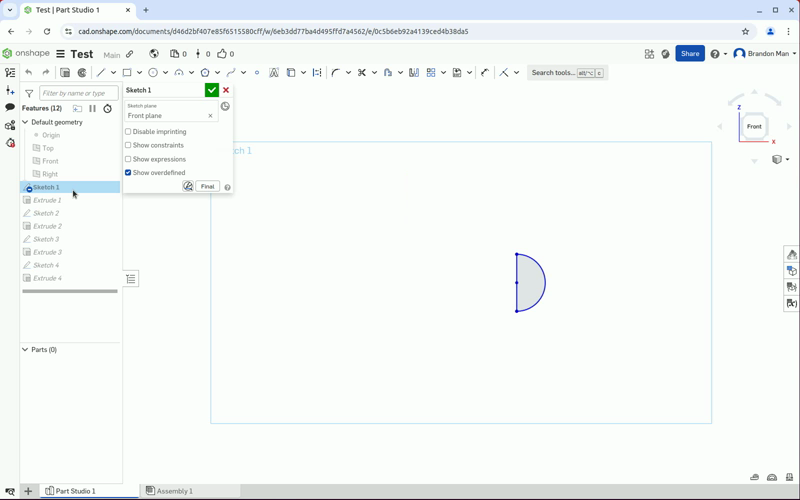
mouse_move(229, 92)
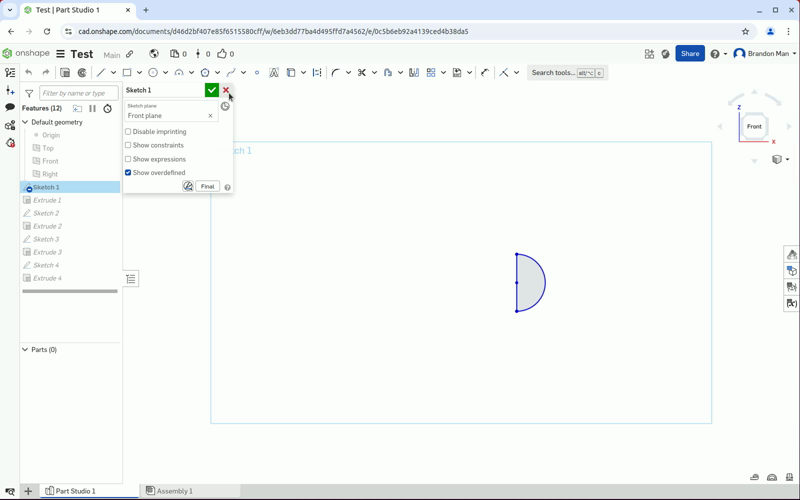
click(229, 92)
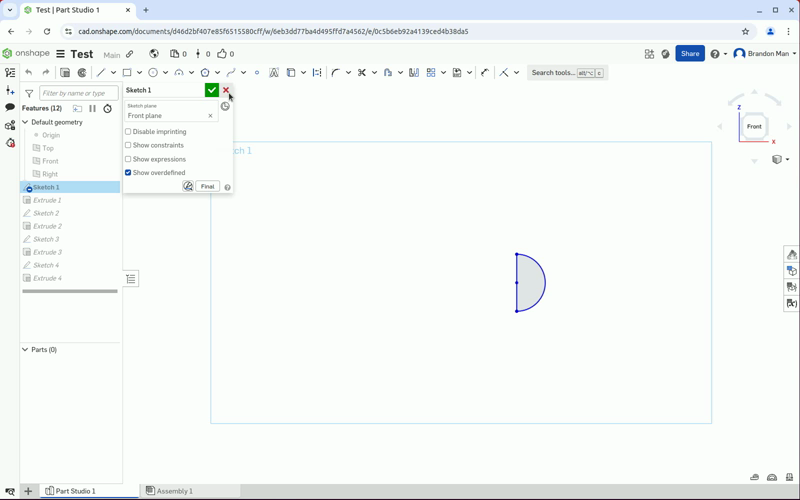
key(shift+s)
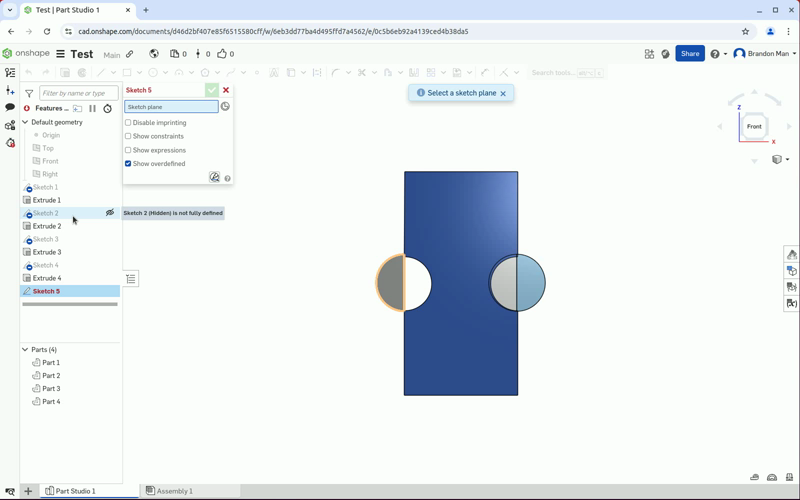
scroll(3)
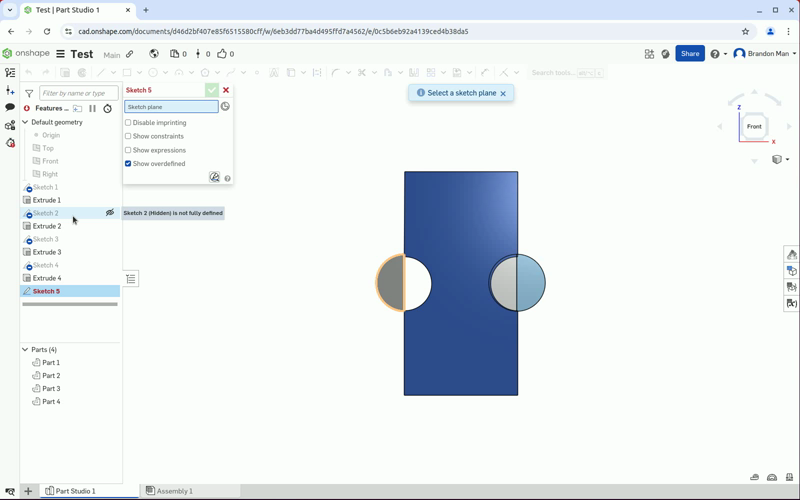
mouse_move(73, 163)
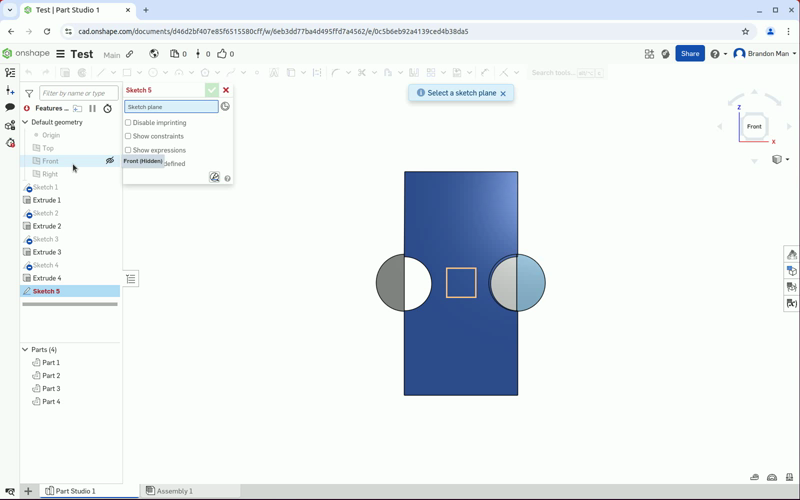
click(73, 163)
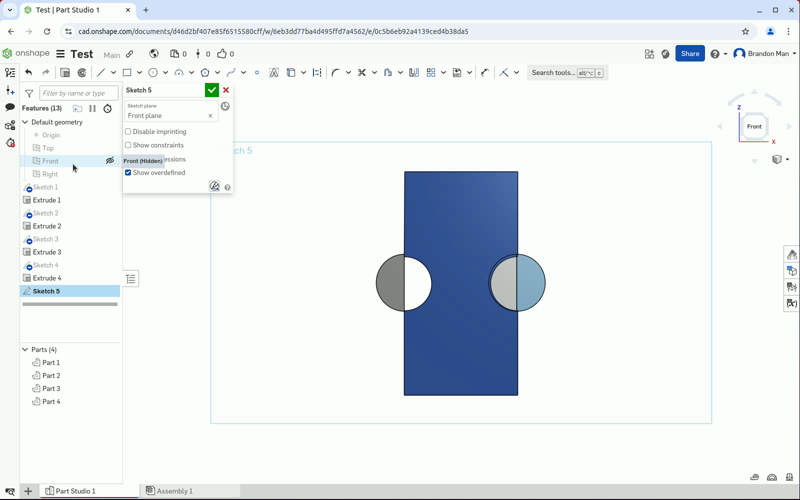
mouse_move(73, 352)
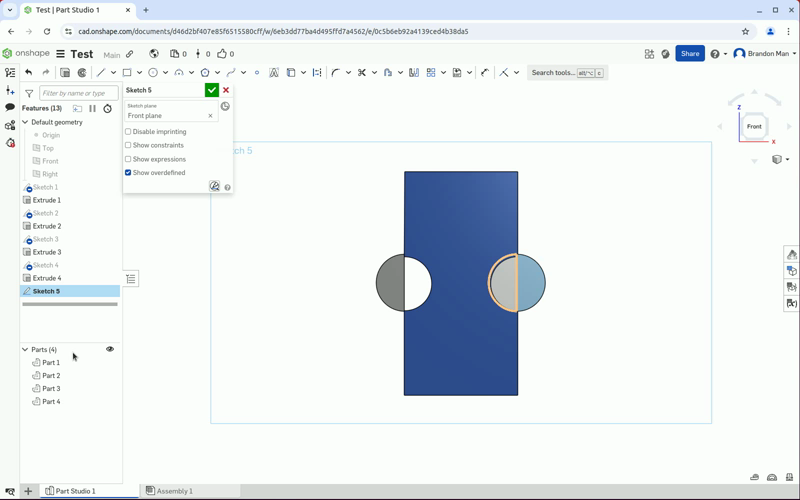
key(y)
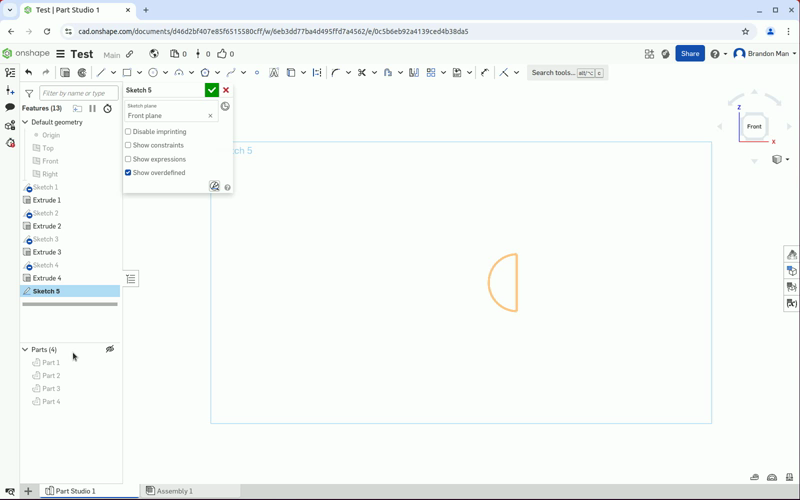
key(a)
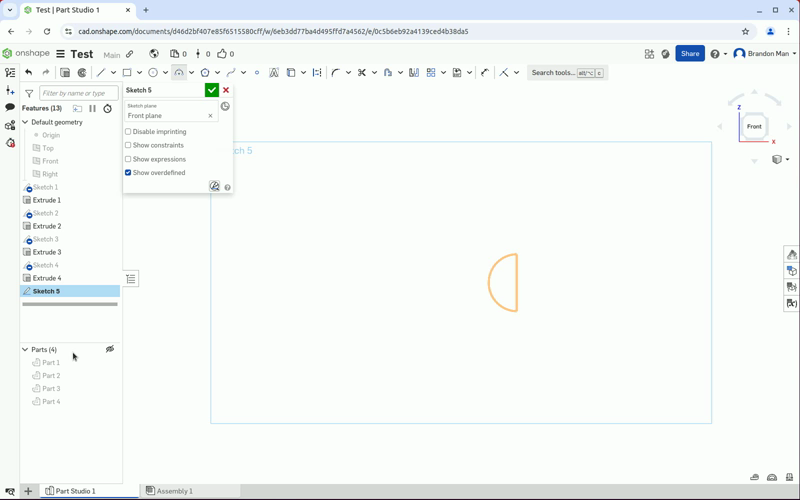
key_down(shift)
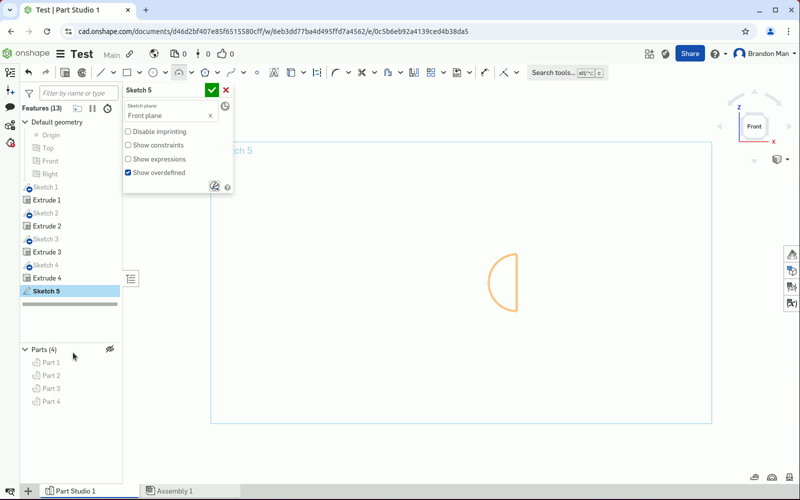
mouse_move(404, 311)
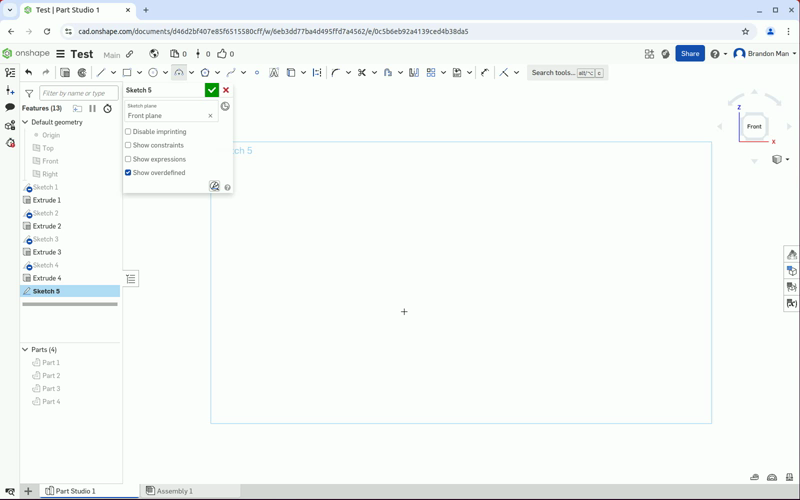
click(404, 311)
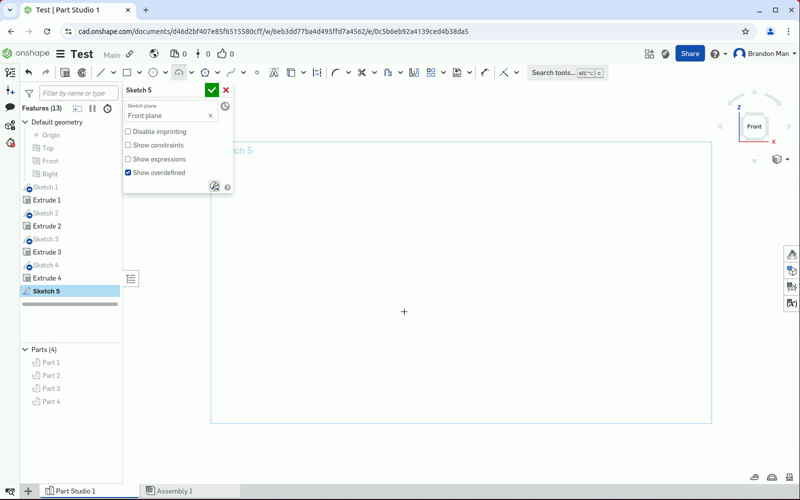
key_up(shift)
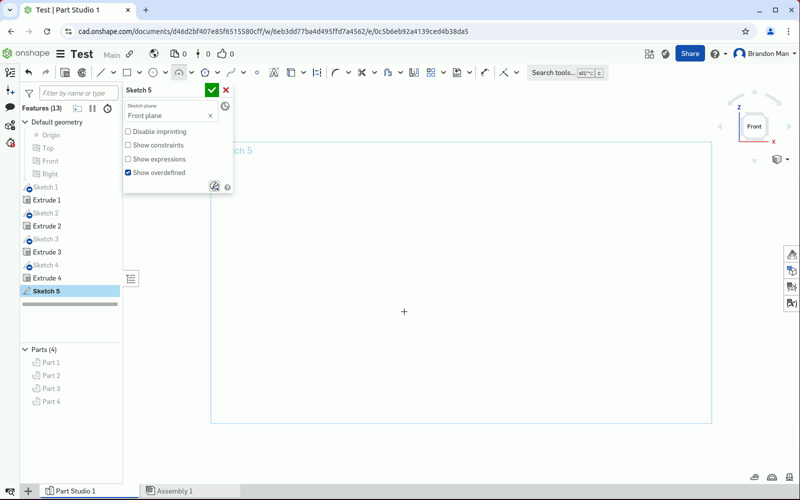
key_down(shift)
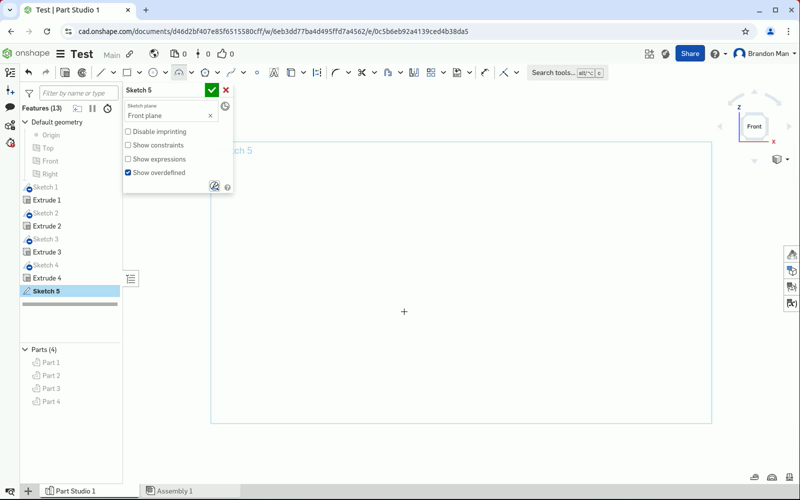
mouse_move(404, 254)
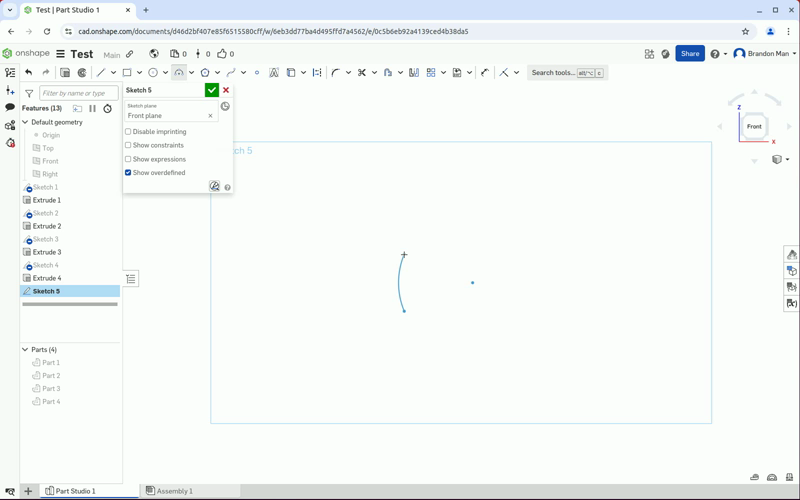
click(404, 254)
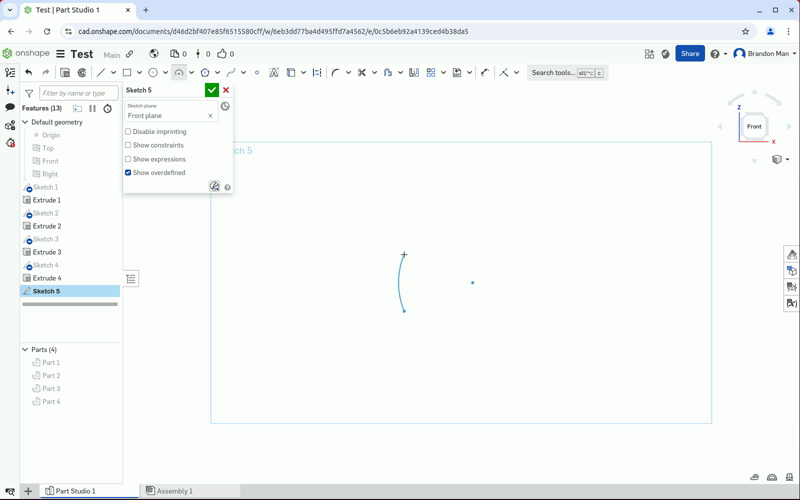
mouse_move(432, 282)
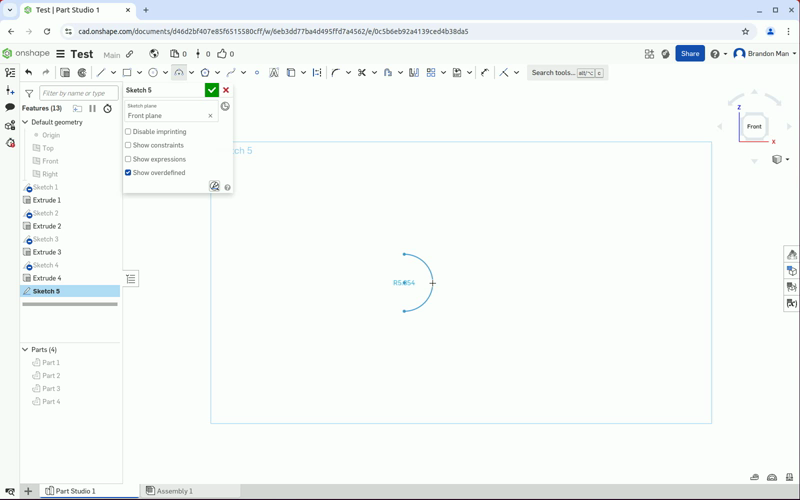
click(432, 282)
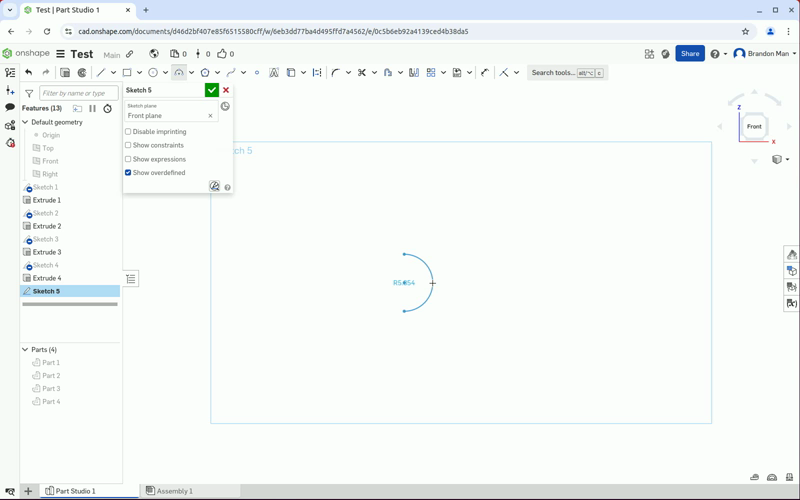
key_up(shift)
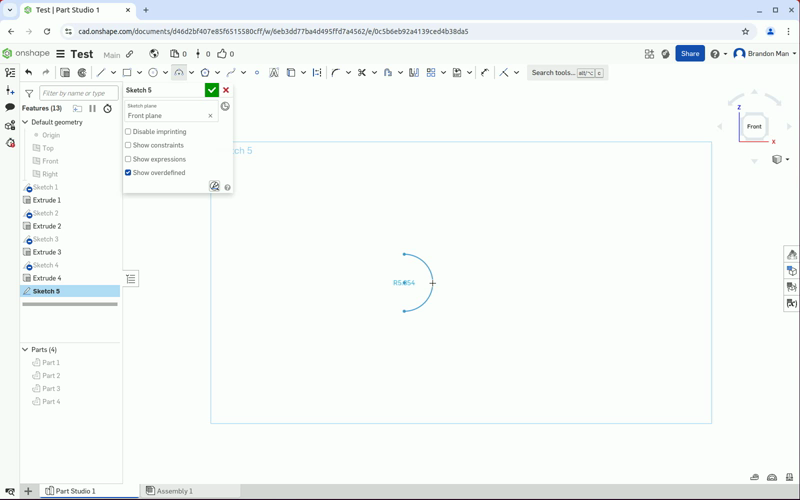
key(esc)
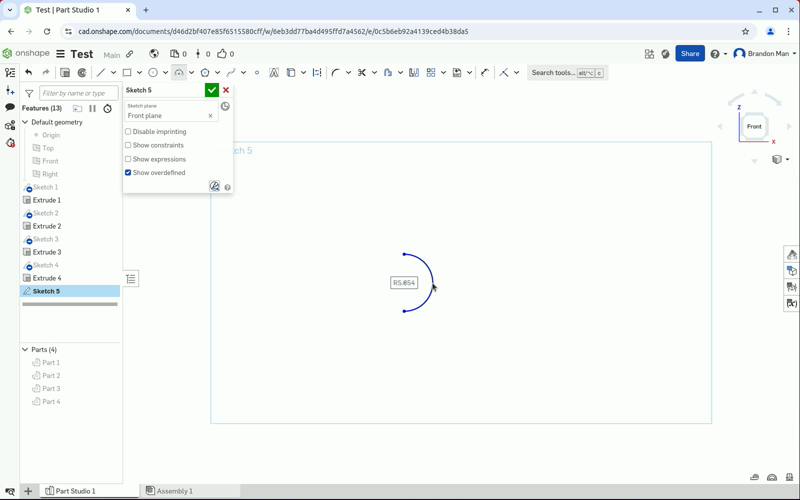
key(l)
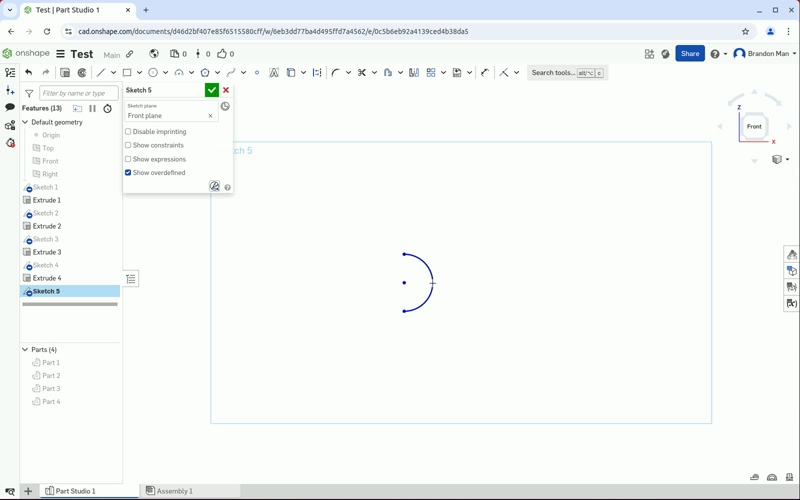
mouse_move(404, 254)
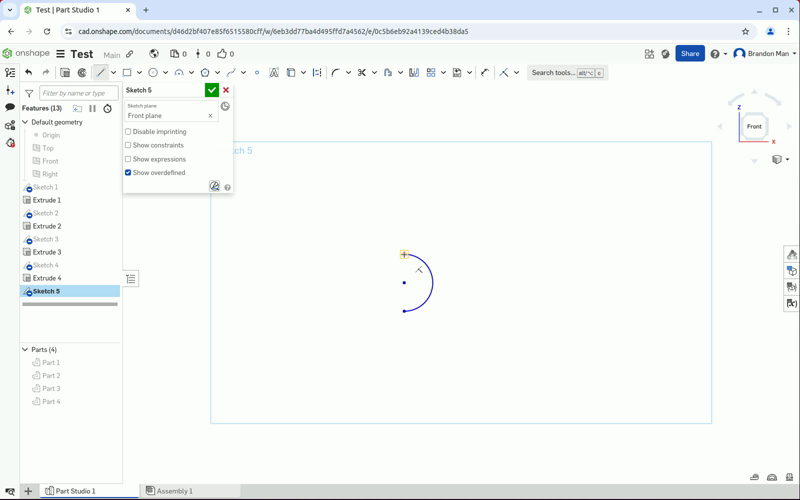
click(404, 254)
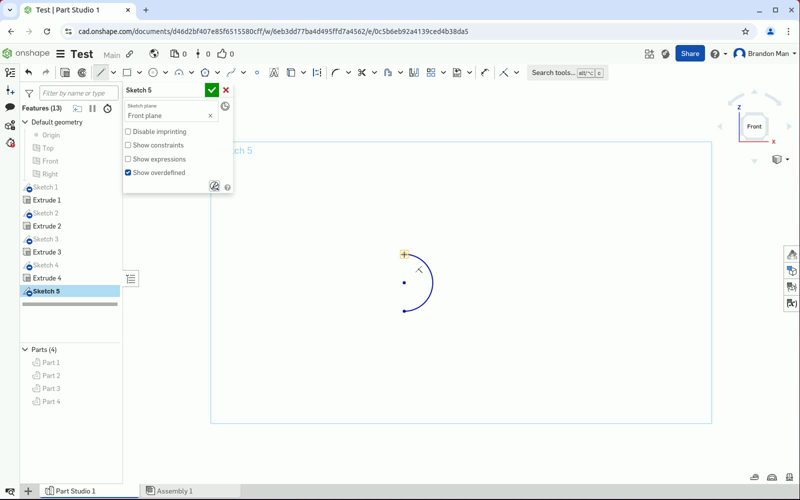
mouse_move(434, 254)
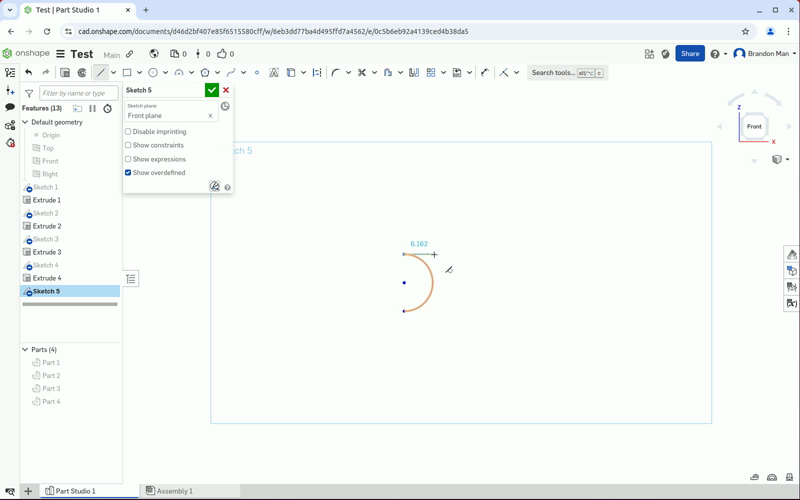
key_down(shift)
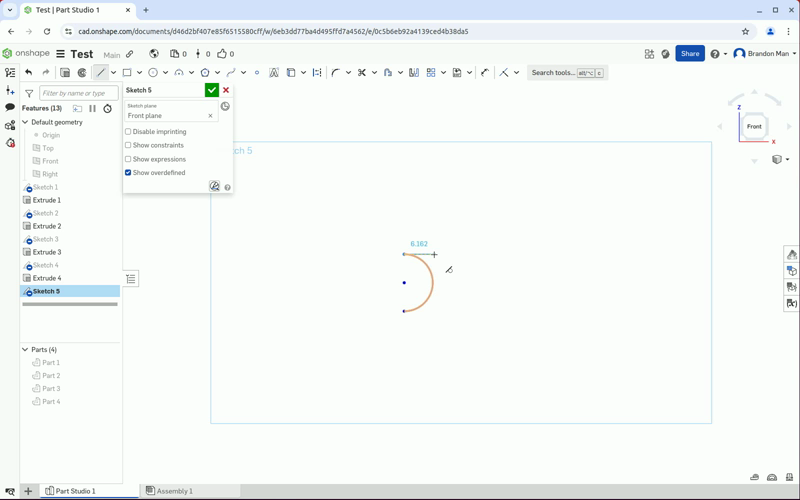
mouse_move(404, 311)
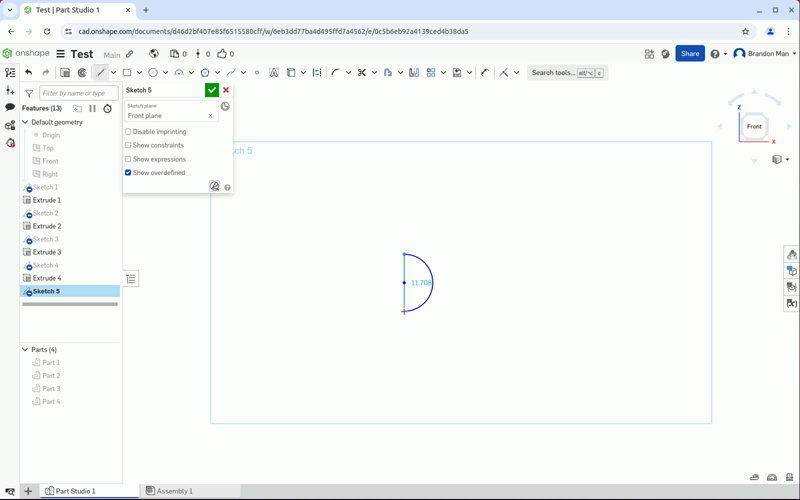
key_up(shift)
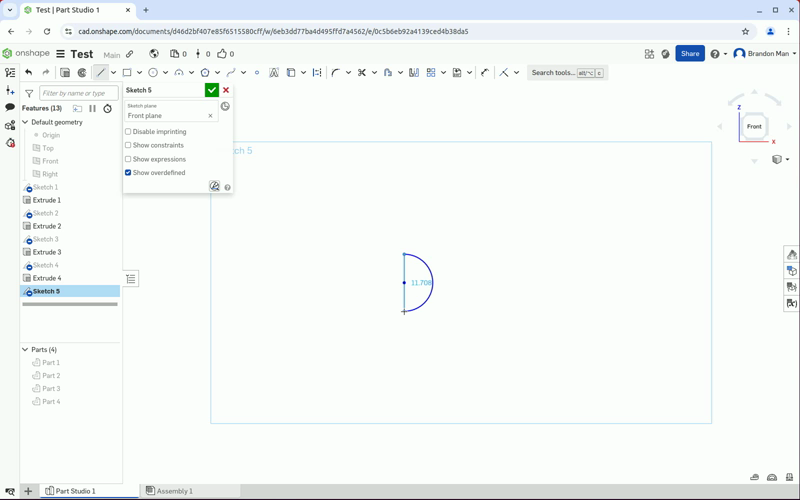
click(404, 311)
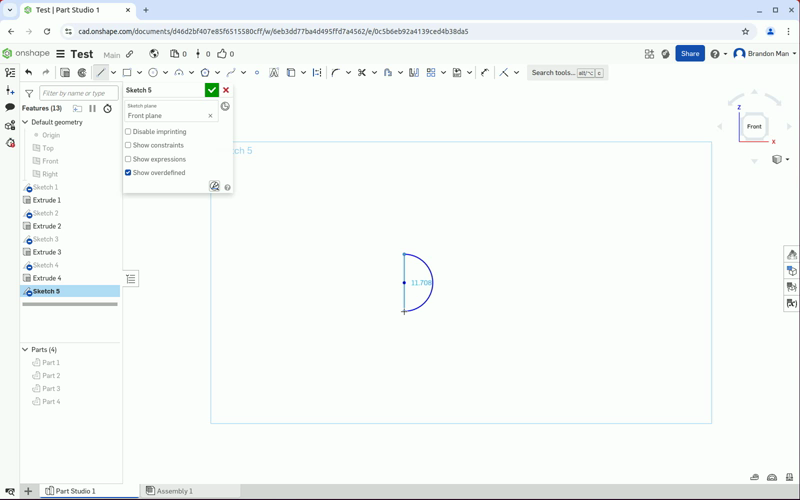
key(esc)
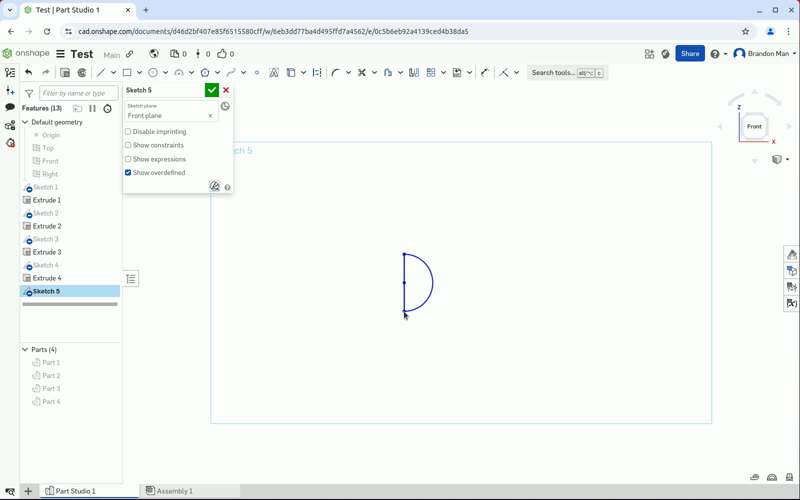
mouse_move(413, 289)
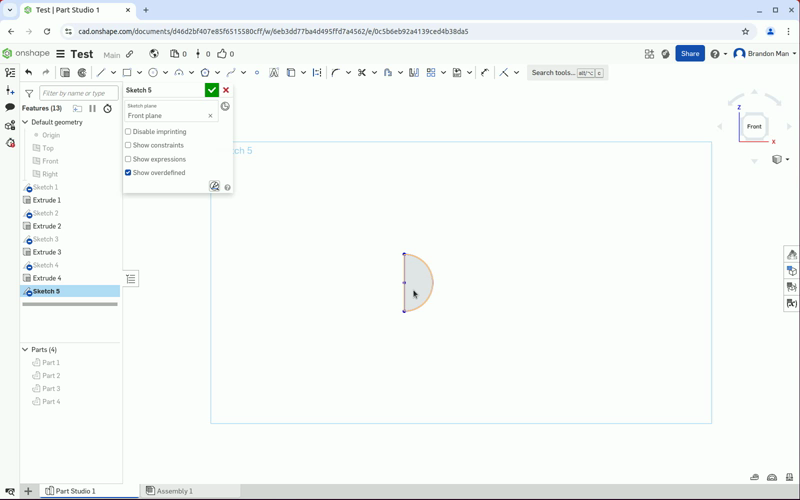
scroll(6)
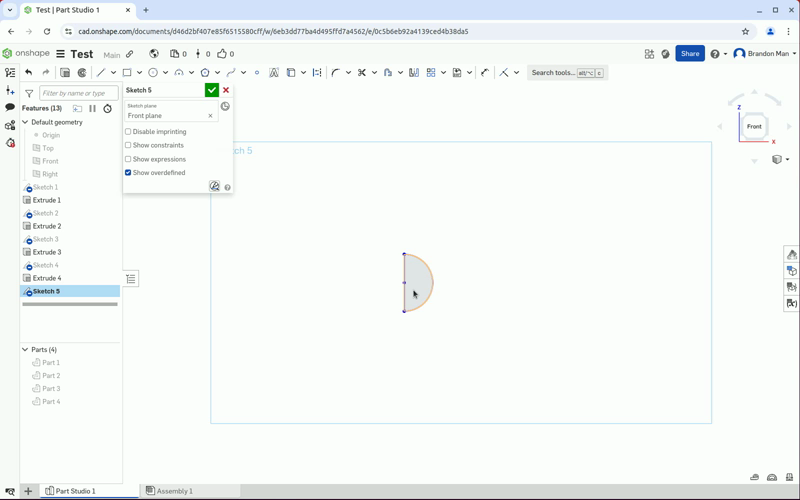
scroll(6)
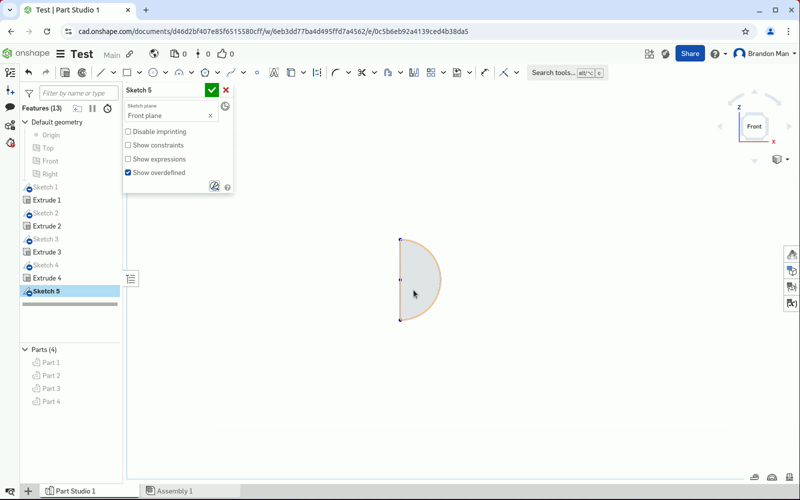
scroll(6)
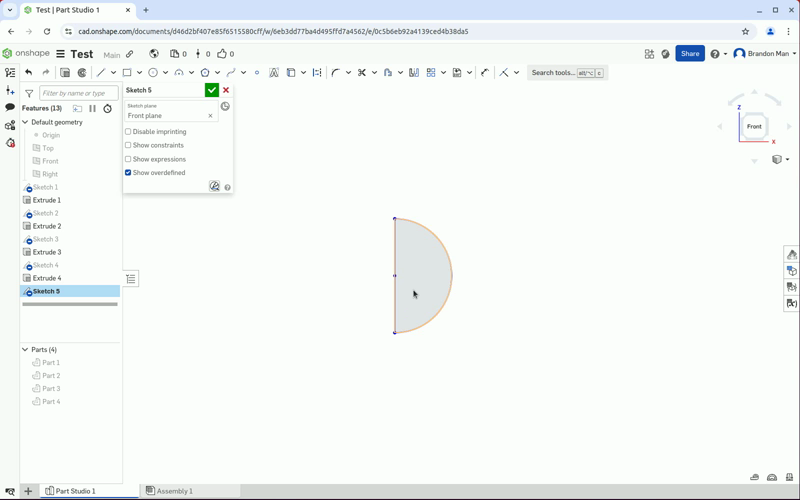
scroll(6)
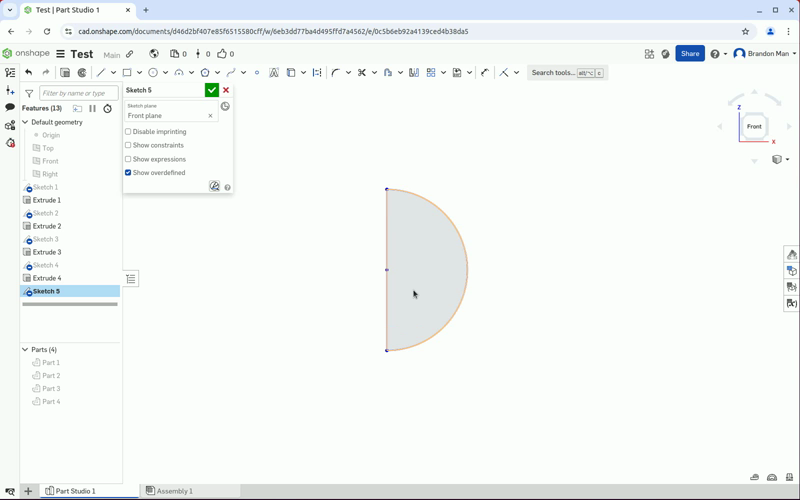
scroll(6)
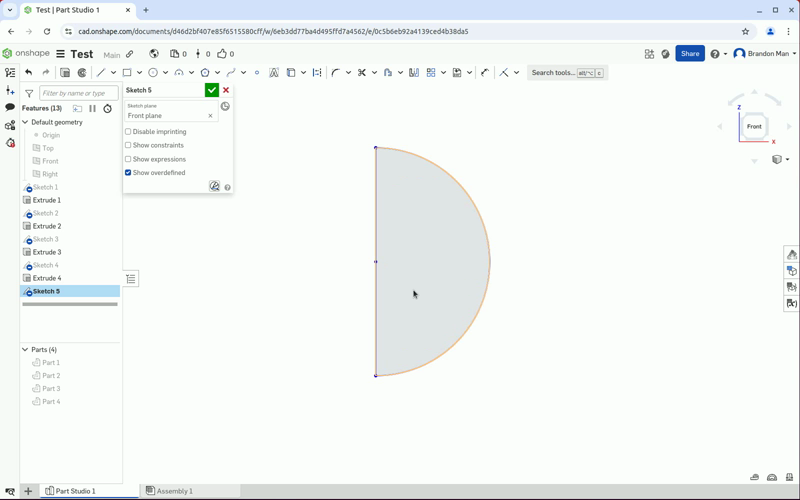
scroll(6)
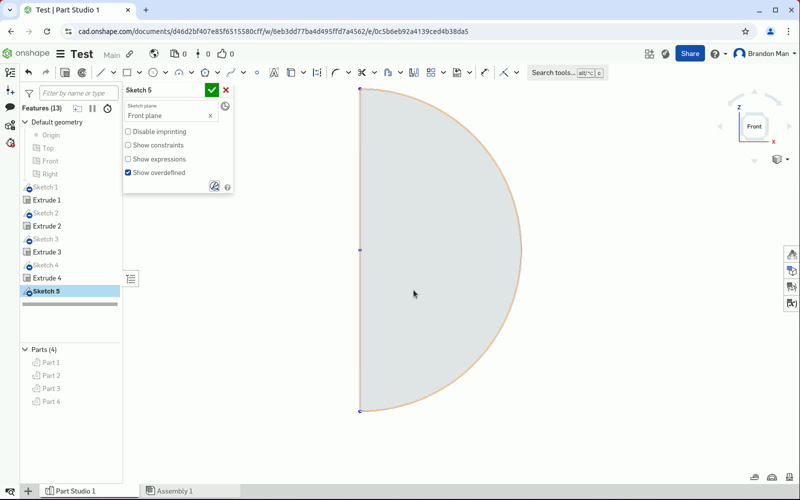
scroll(6)
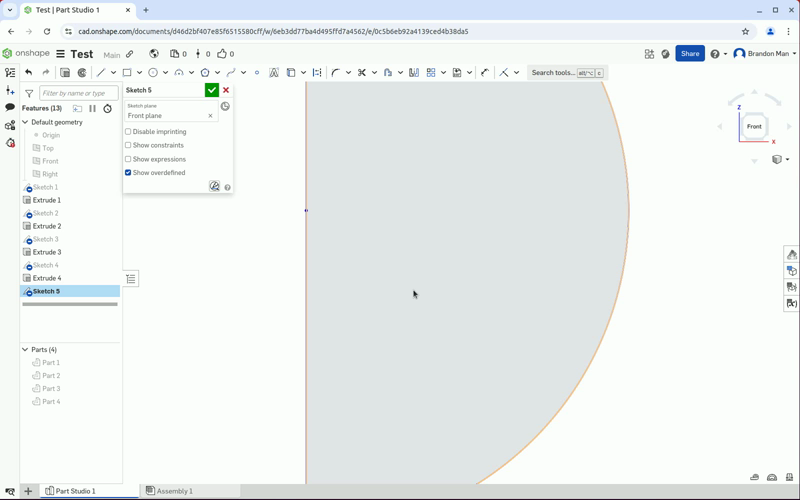
click(413, 289)
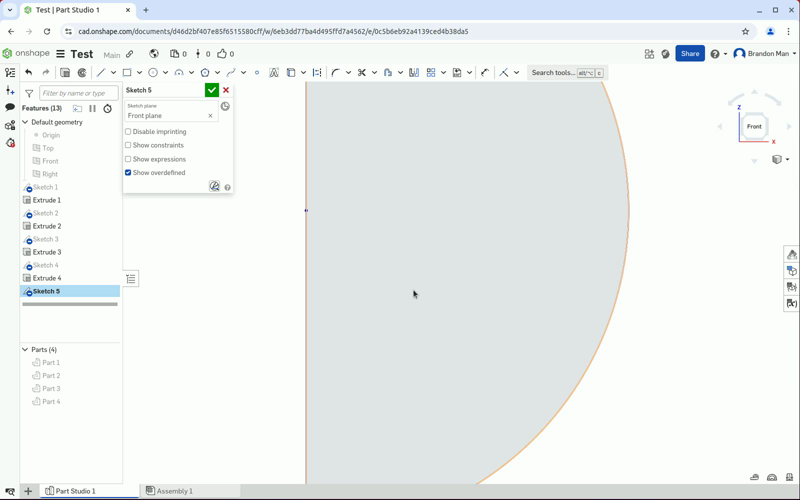
scroll(-6)
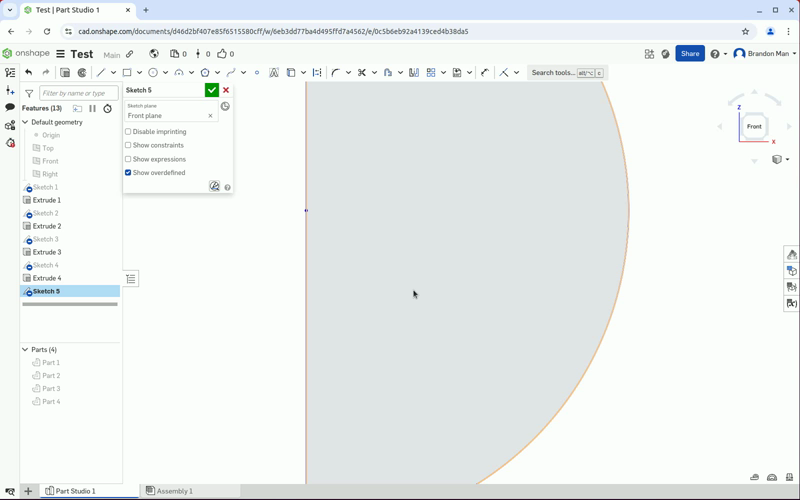
scroll(-6)
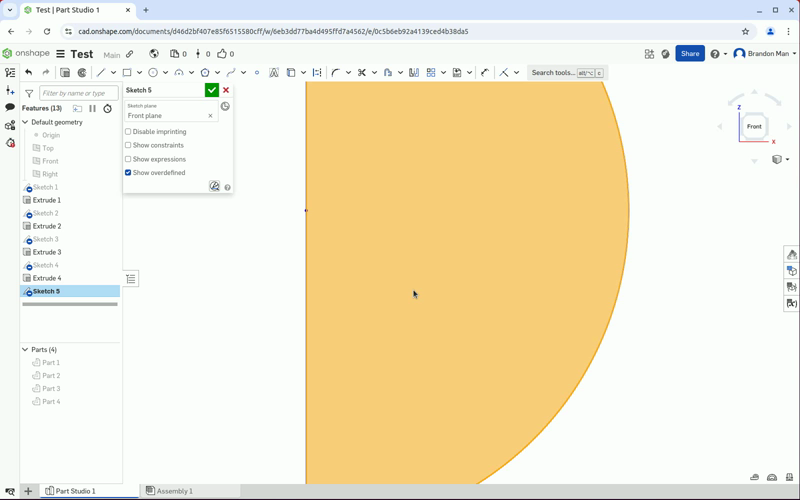
scroll(-6)
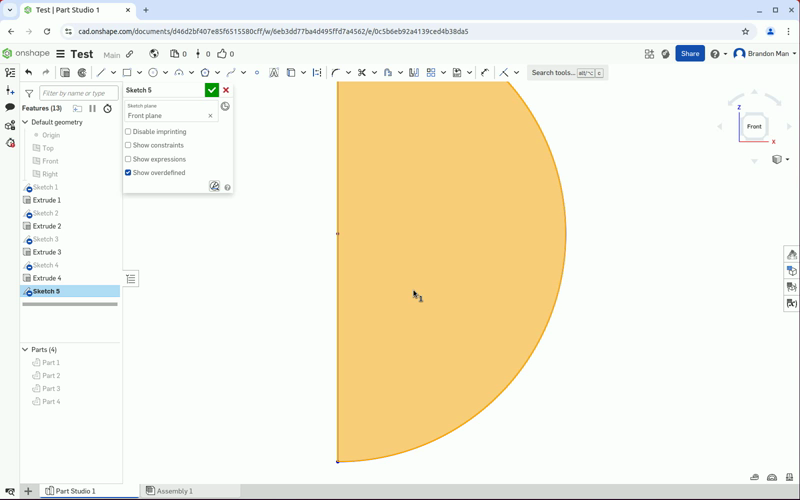
scroll(-6)
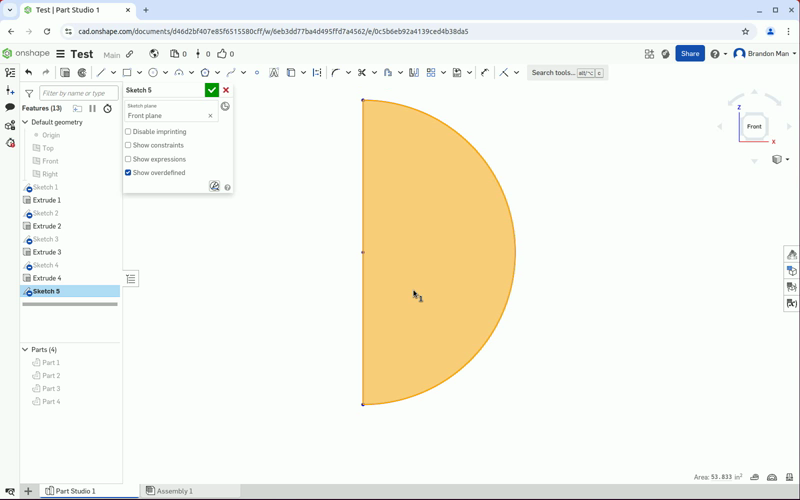
scroll(-6)
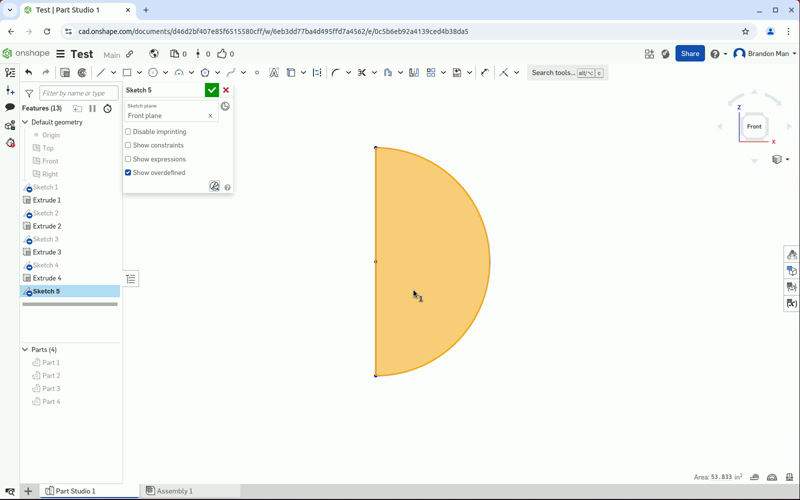
scroll(-6)
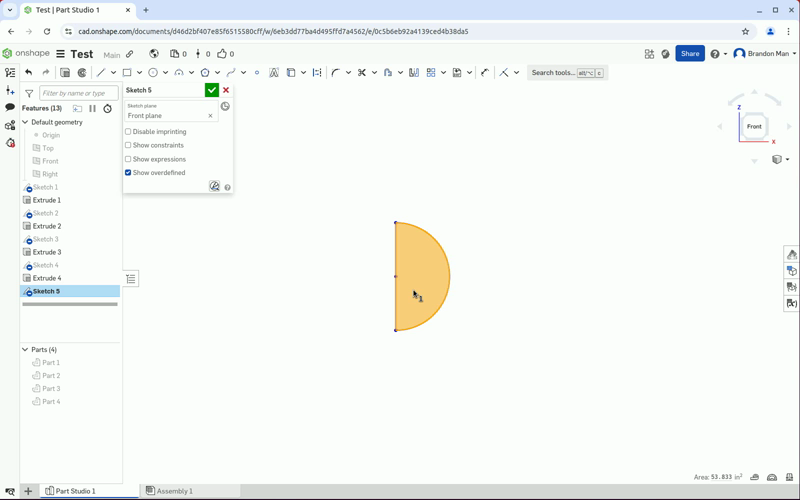
scroll(-6)
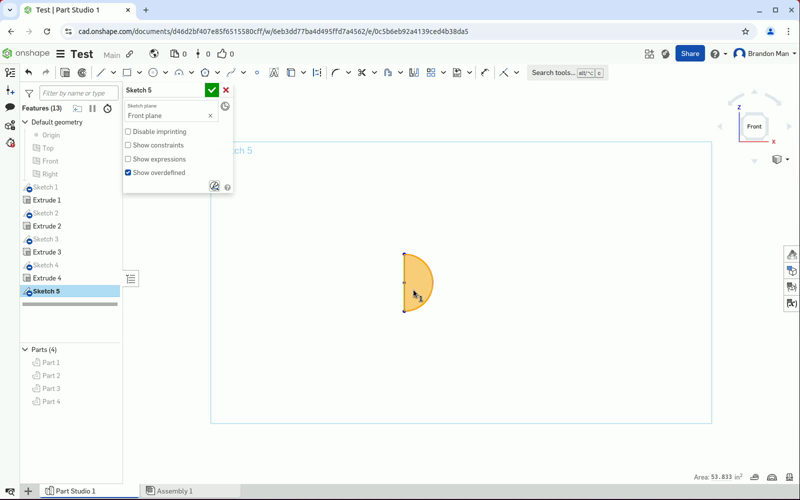
mouse_move(73, 352)
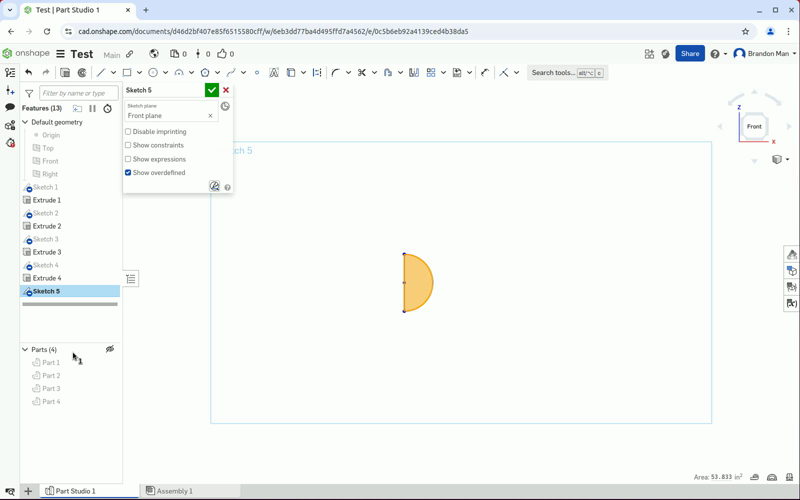
key(shift+y)
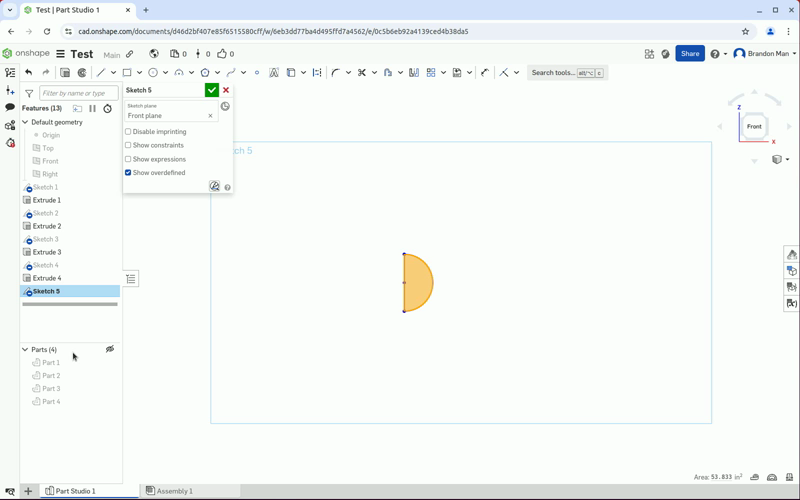
key(shift+e)
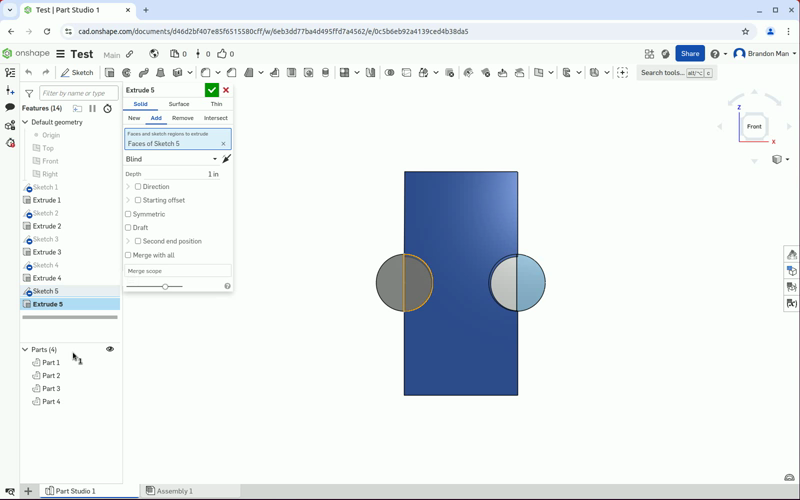
mouse_move(143, 106)
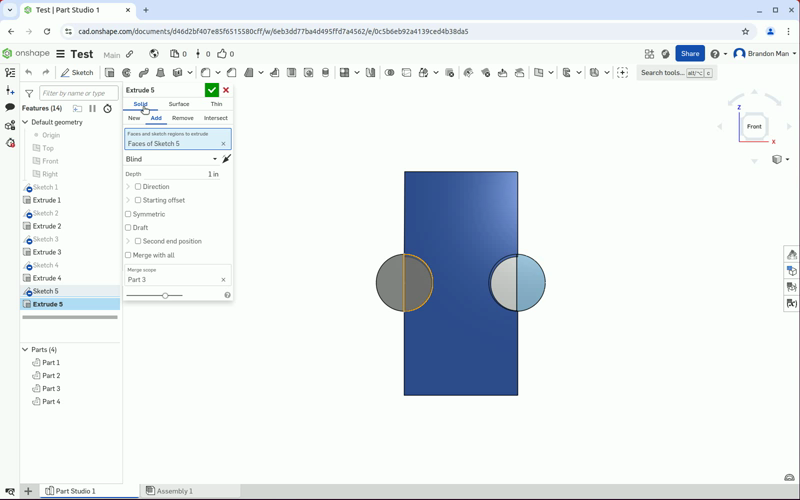
click(143, 106)
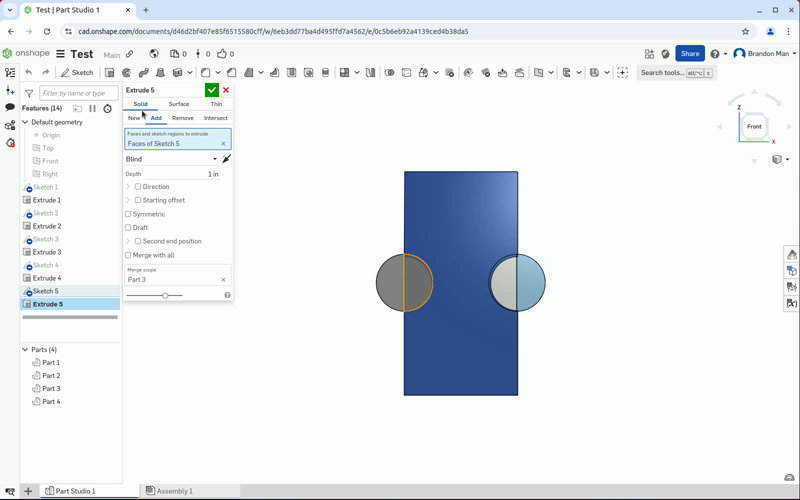
mouse_move(137, 120)
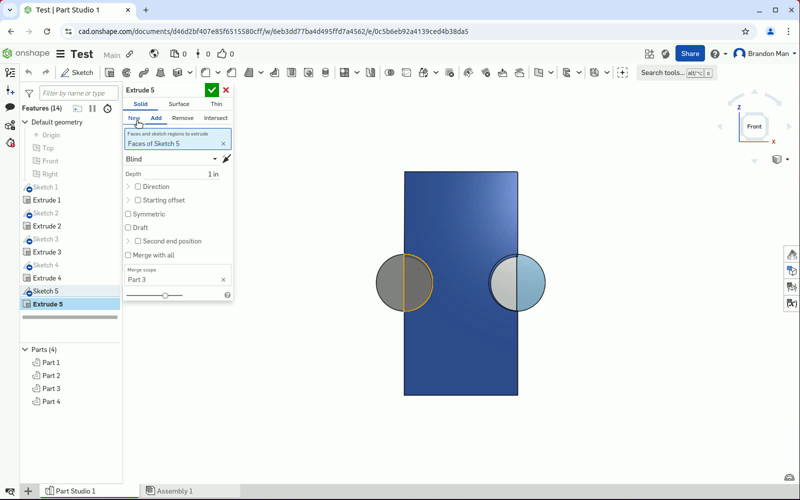
click(137, 120)
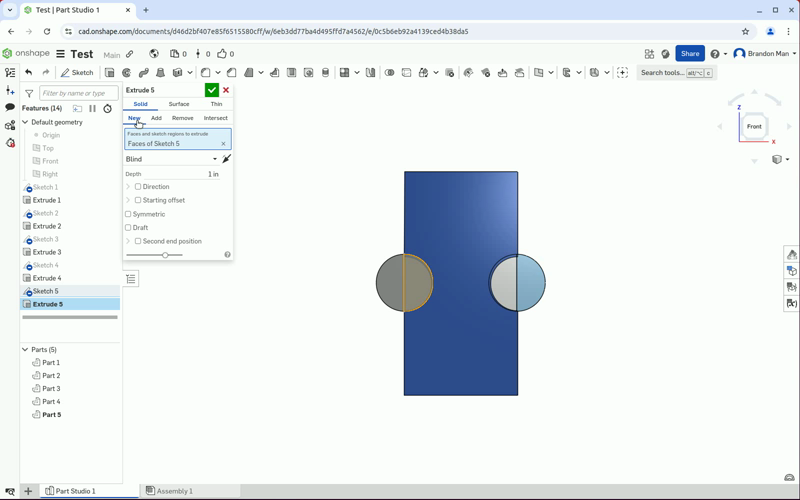
key(tab, 4)
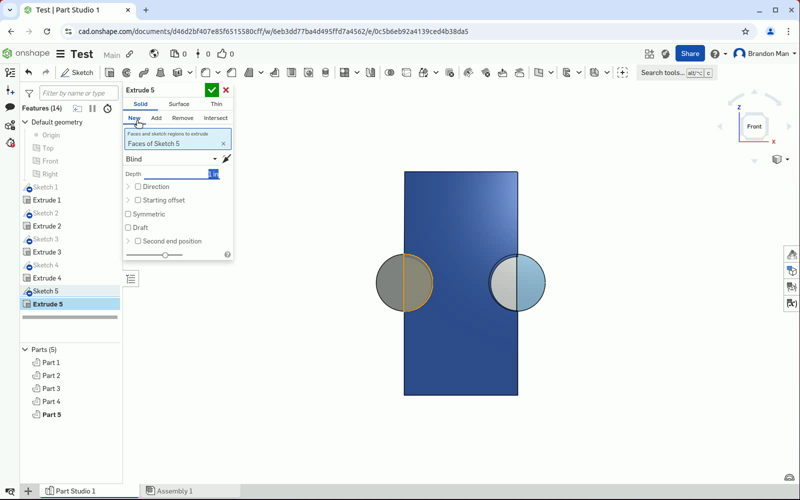
text(-7.703)
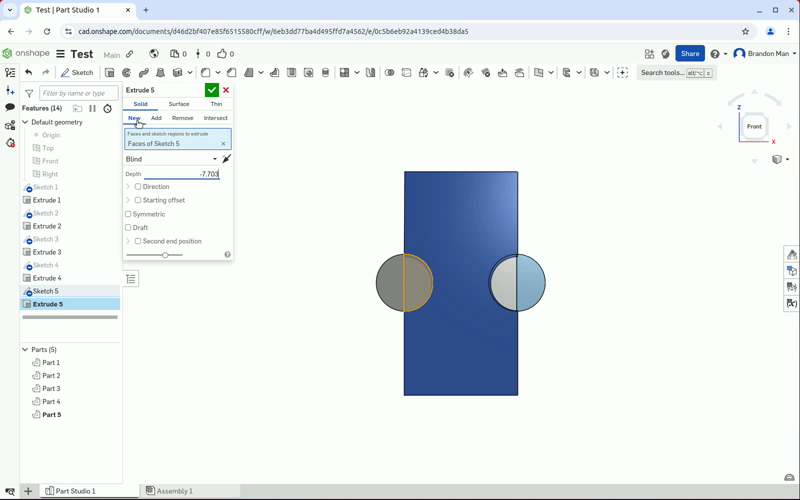
key(enter)
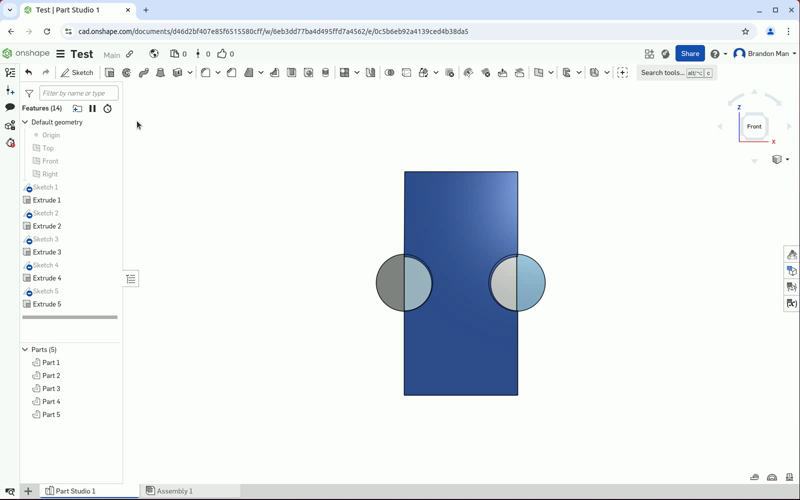
key(shift+h)
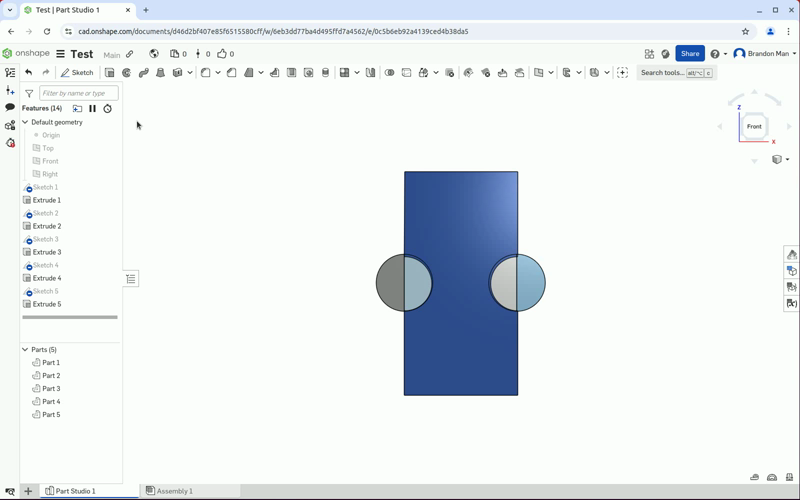
key(shift+h)
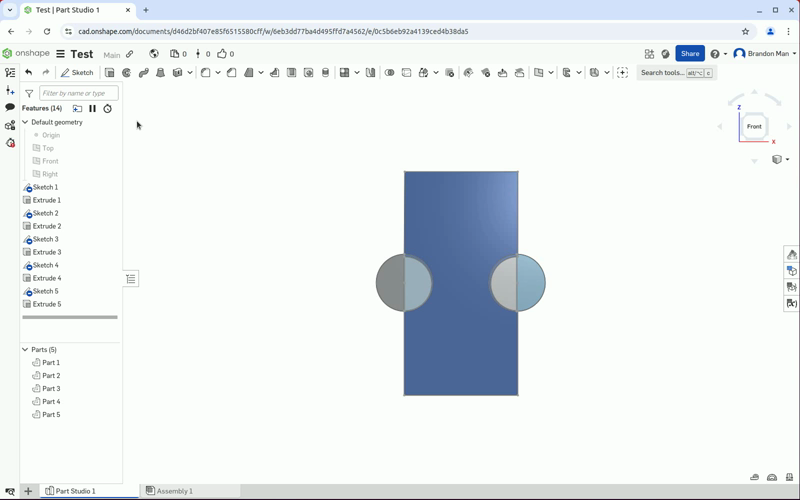
key(shift+7)
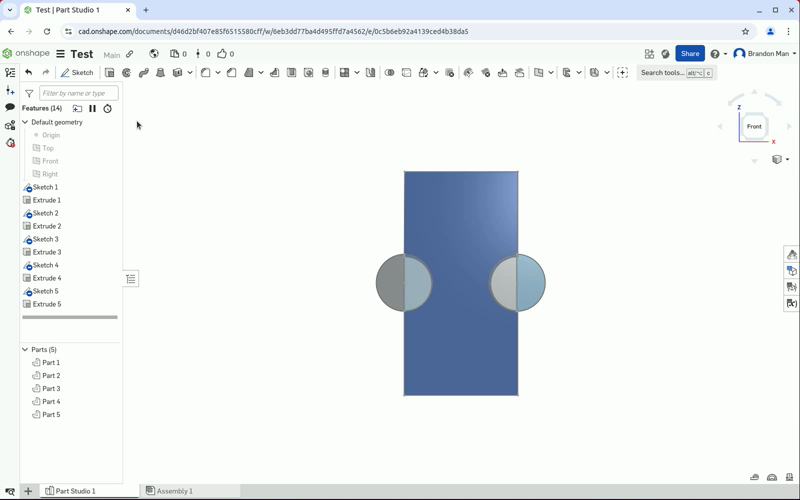
key(left, 2)
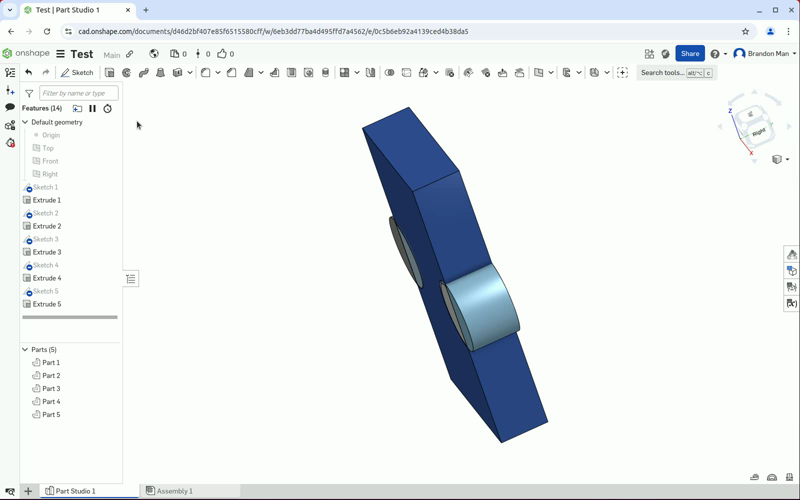
key(down, 2)
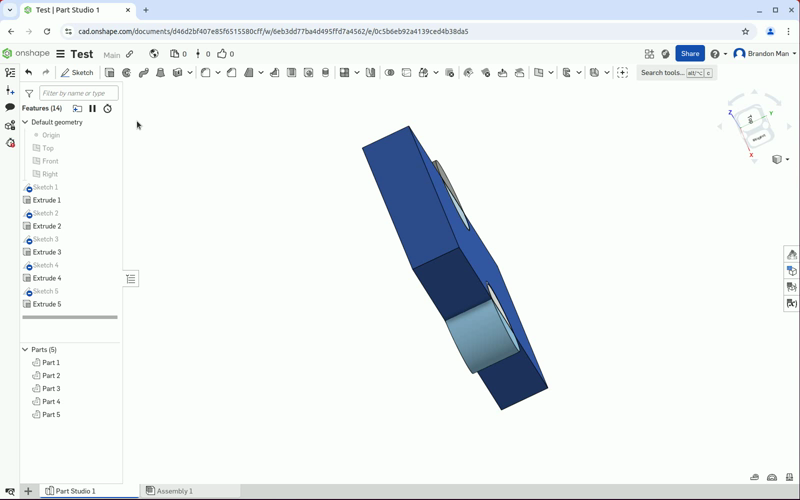
key(up, 2)
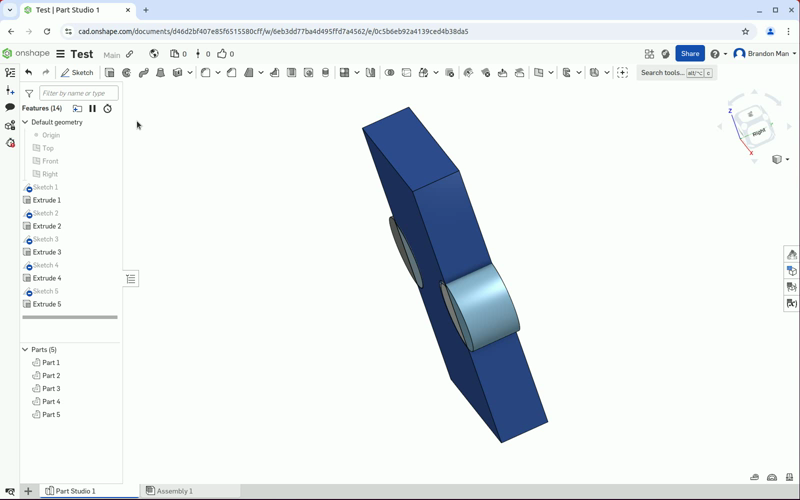
key(right, 2)
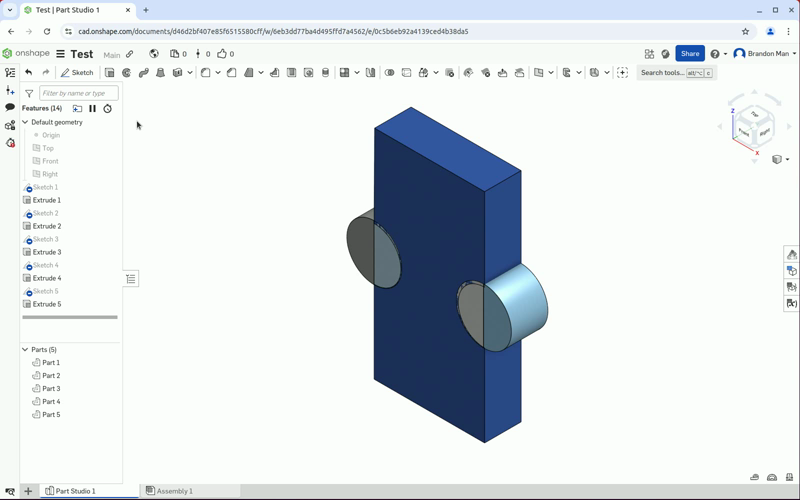
mouse_move(73, 189)
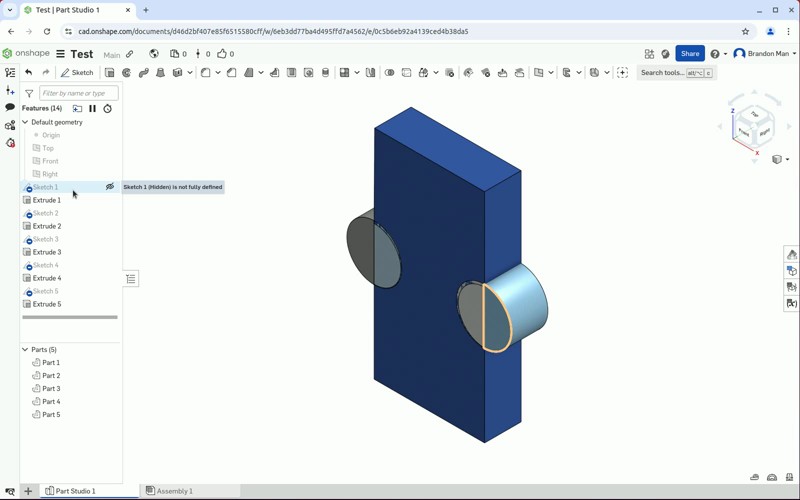
click(73, 189)